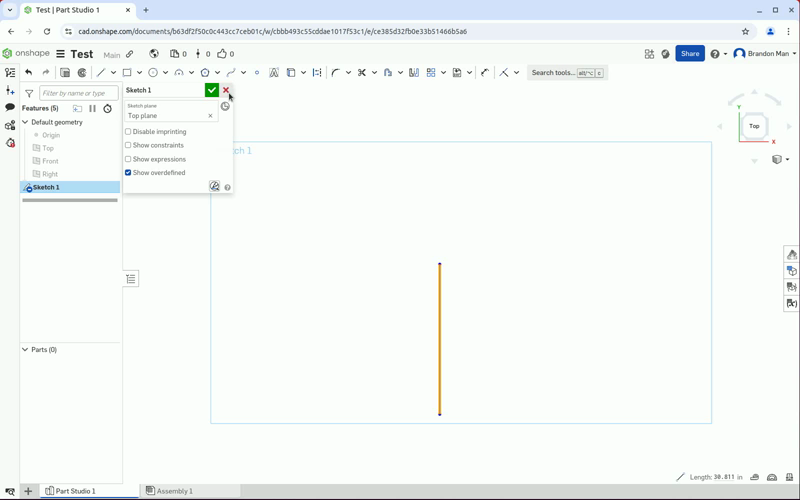
key(shift+h)
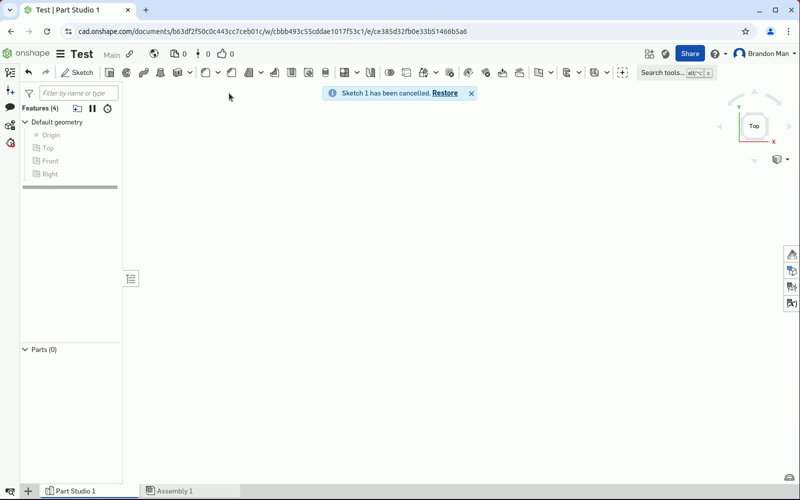
mouse_move(73, 352)
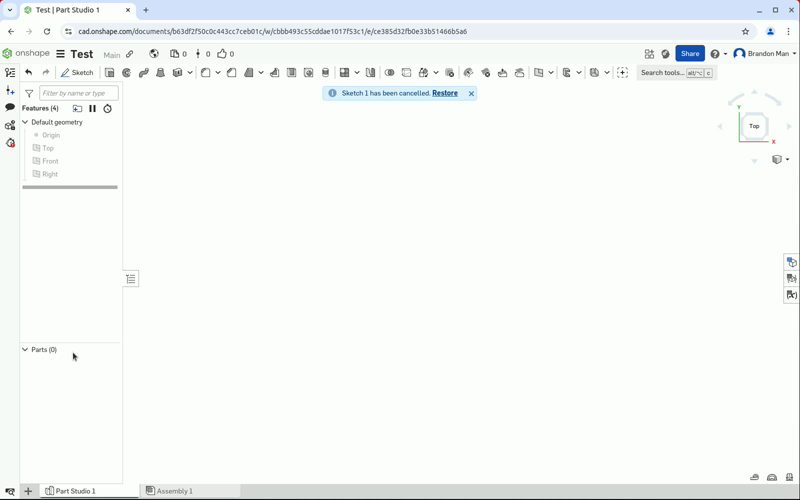
key(y)
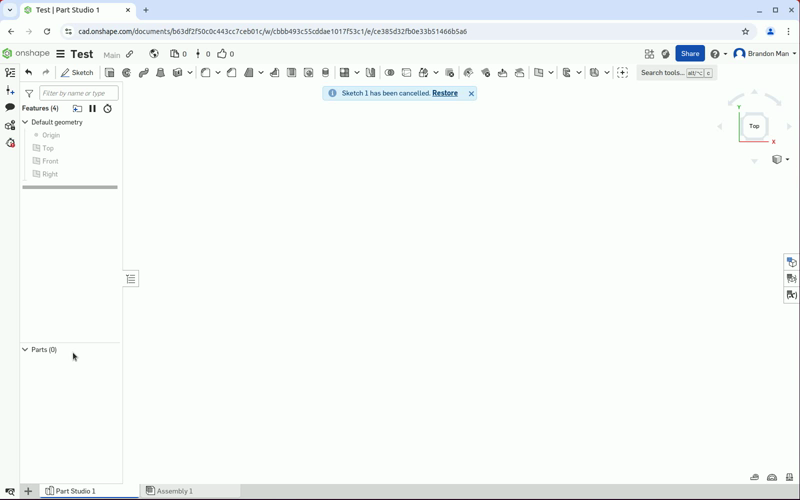
key(shift+p)
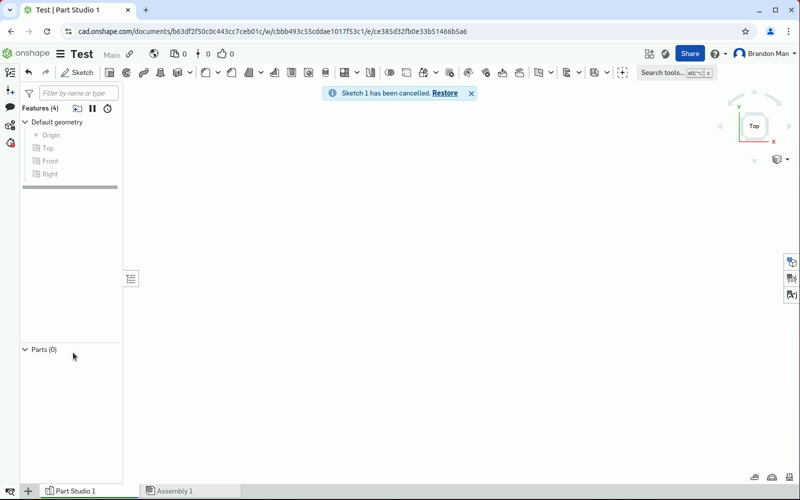
key(space)
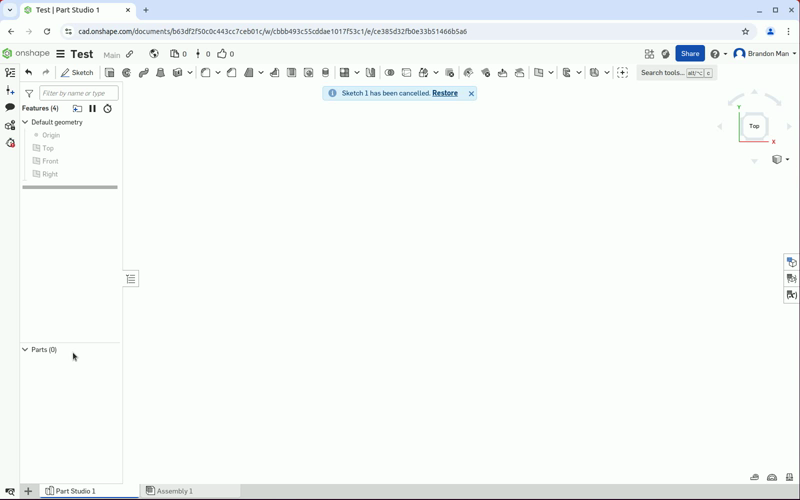
key_down(shift)
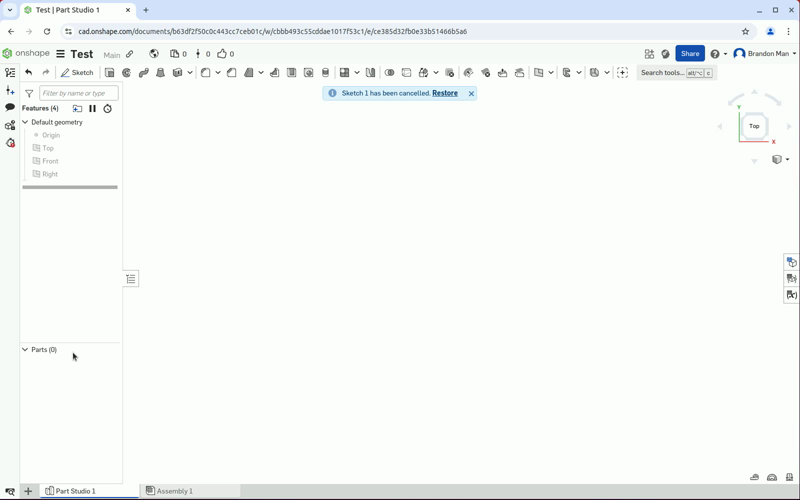
key(up)
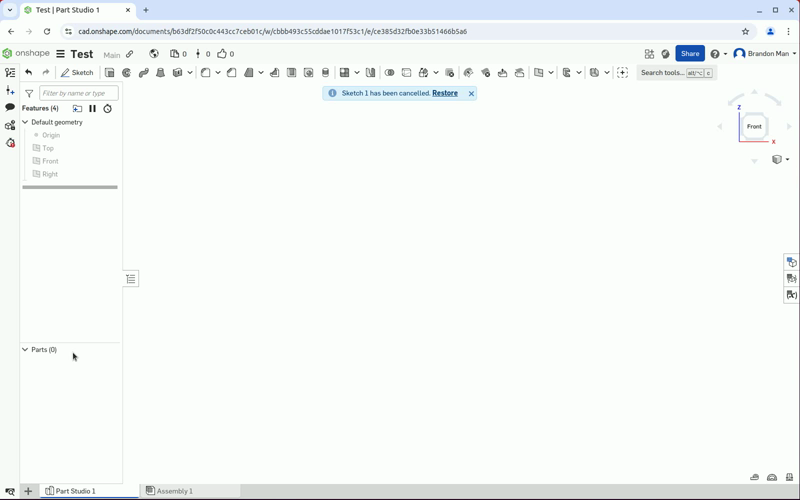
key_up(shift)
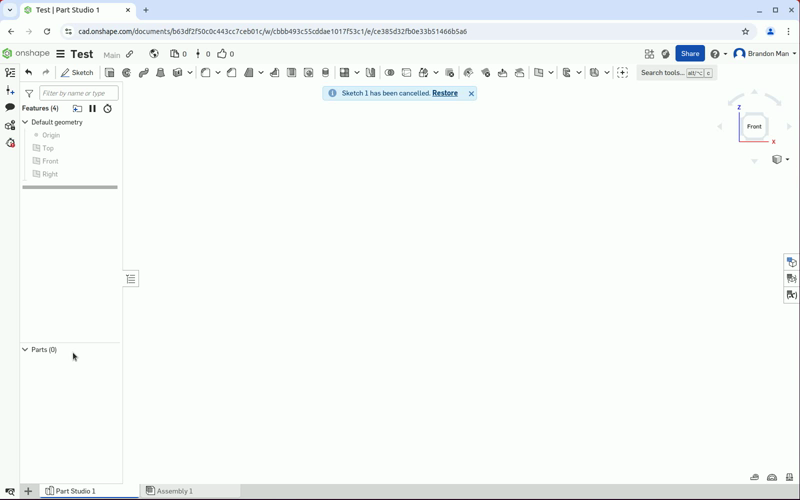
mouse_move(73, 352)
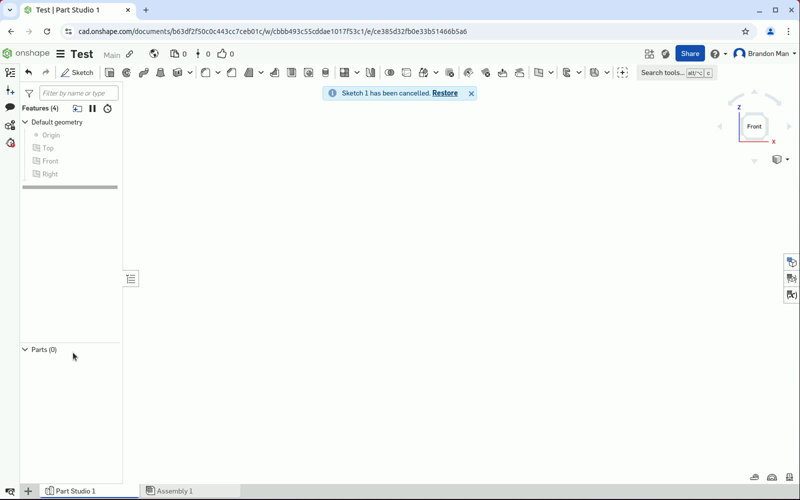
key(shift+y)
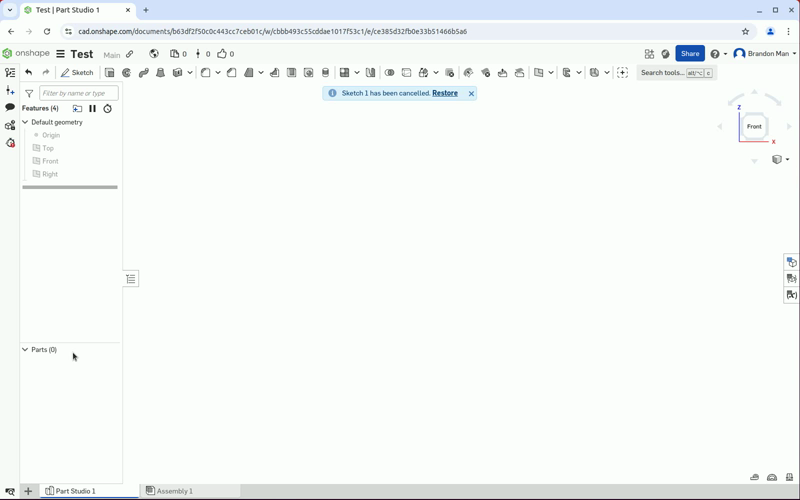
key(shift+s)
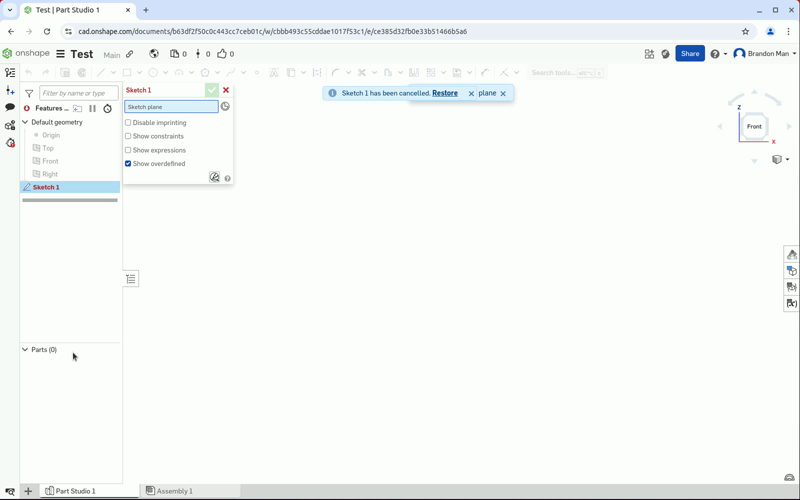
mouse_move(73, 163)
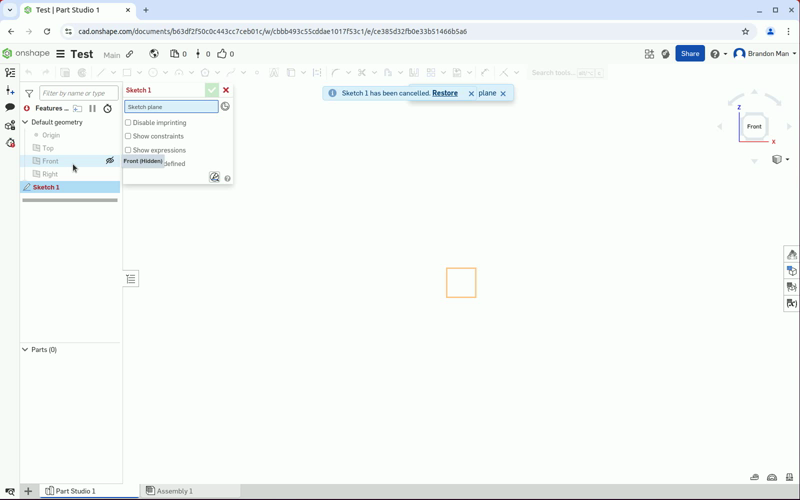
click(73, 163)
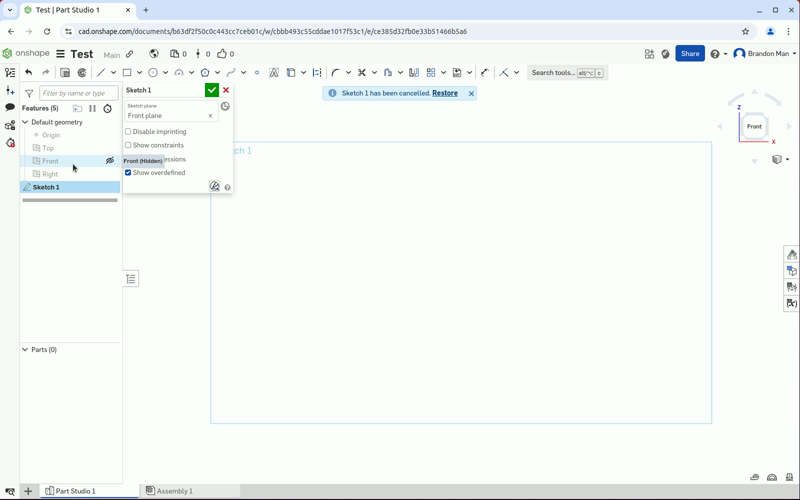
mouse_move(73, 352)
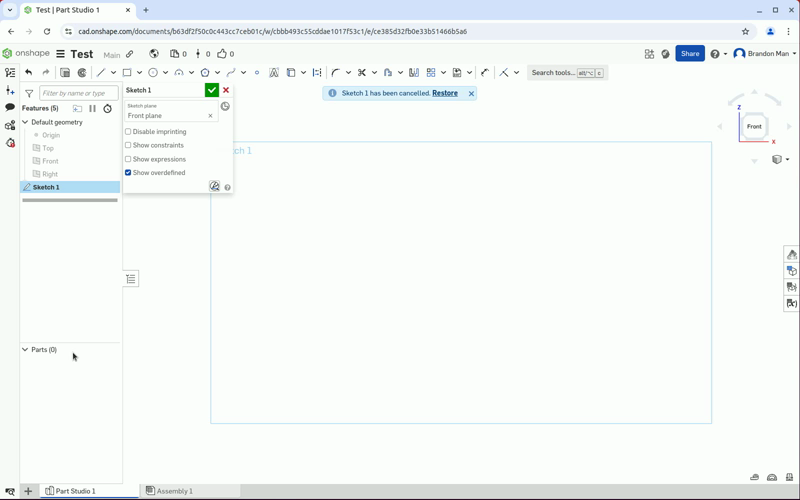
key(y)
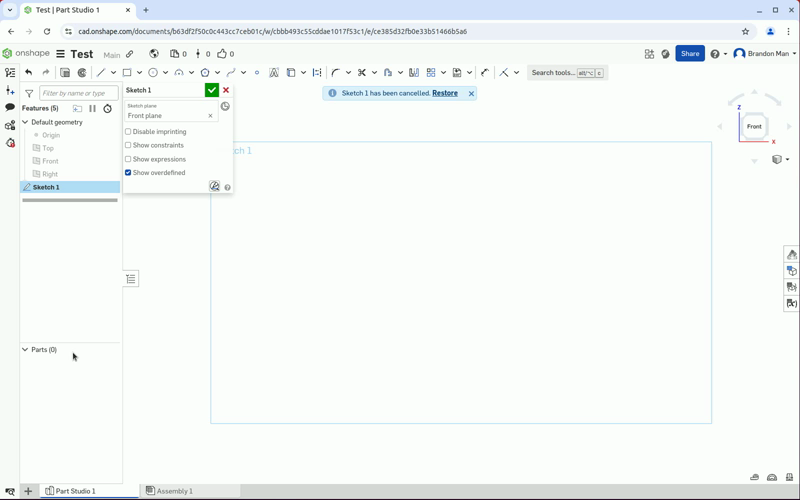
key(l)
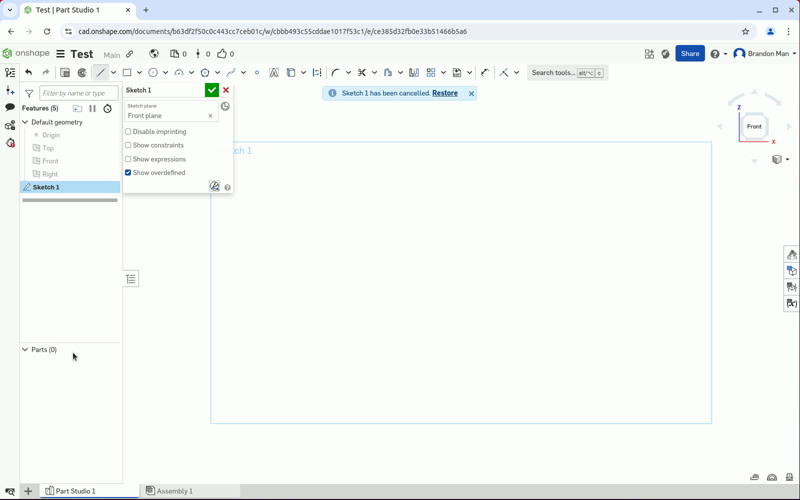
key_down(shift)
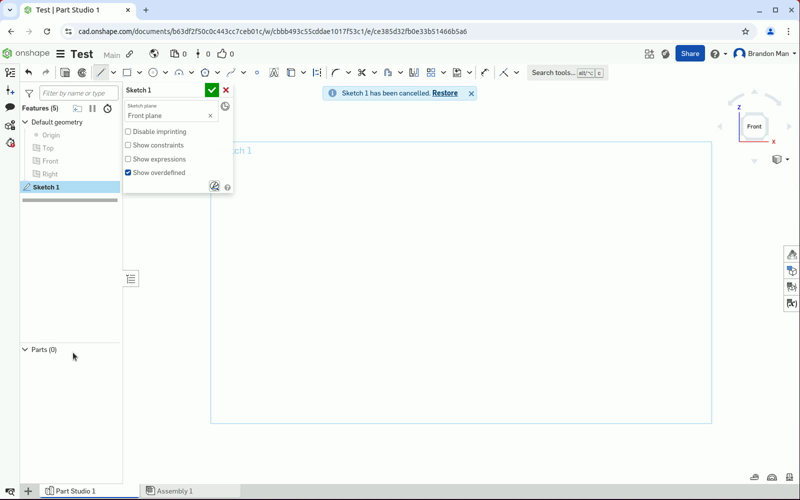
mouse_move(453, 284)
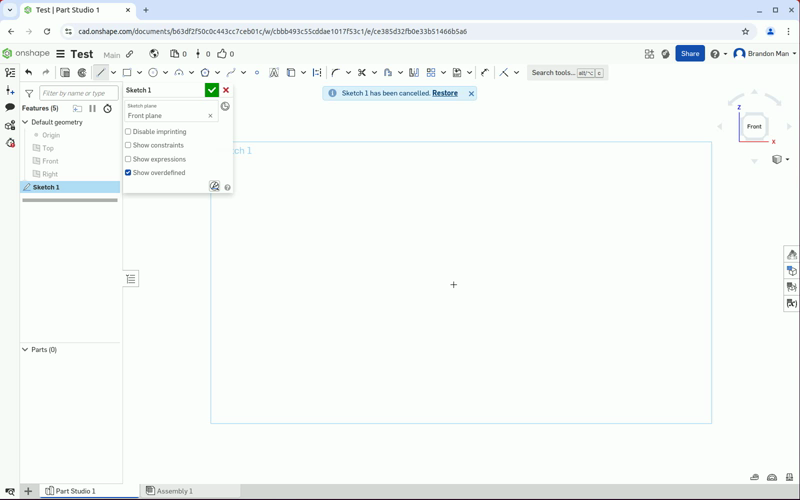
click(453, 284)
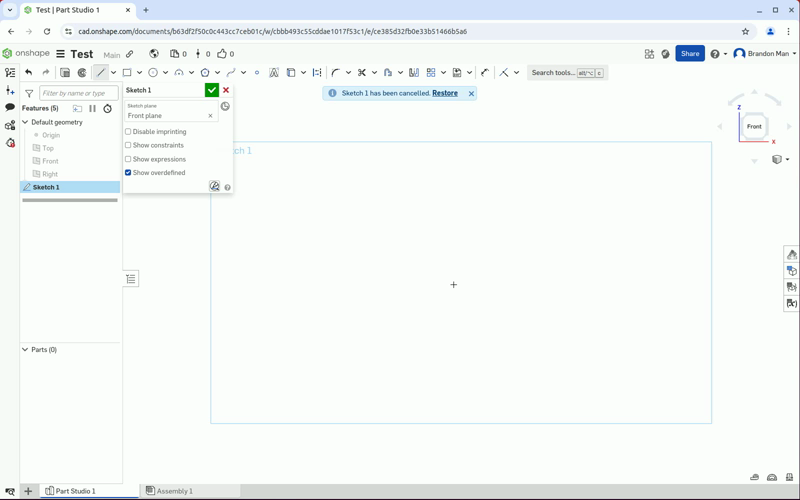
key_up(shift)
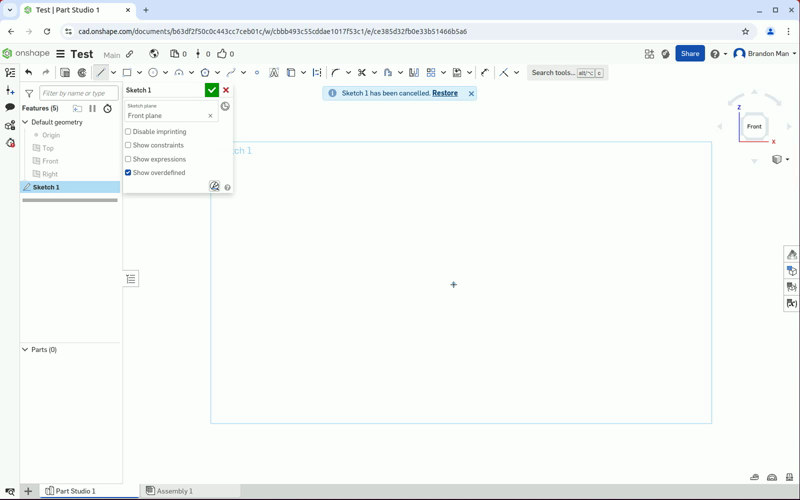
key_down(shift)
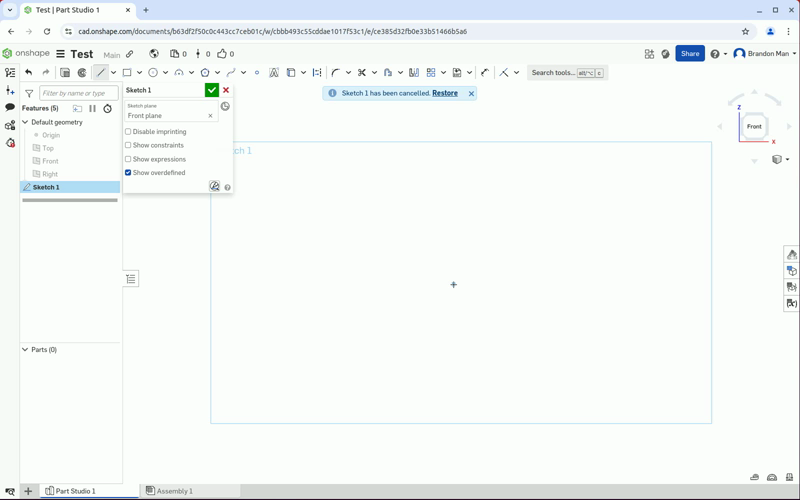
mouse_move(483, 284)
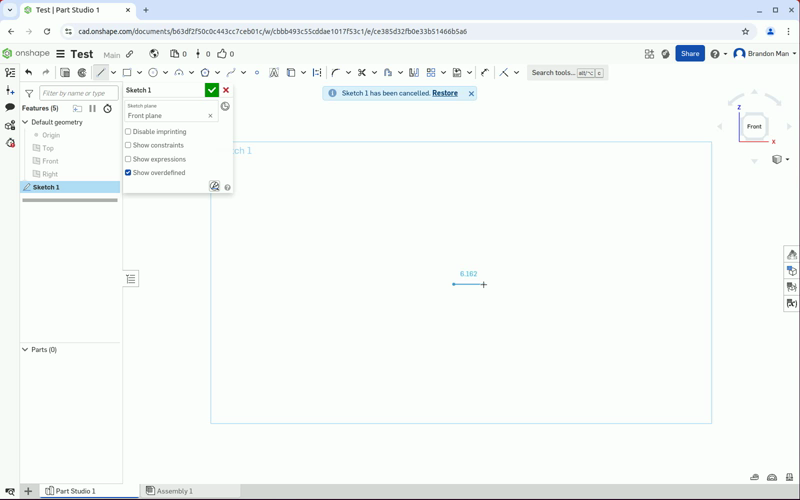
mouse_move(468, 284)
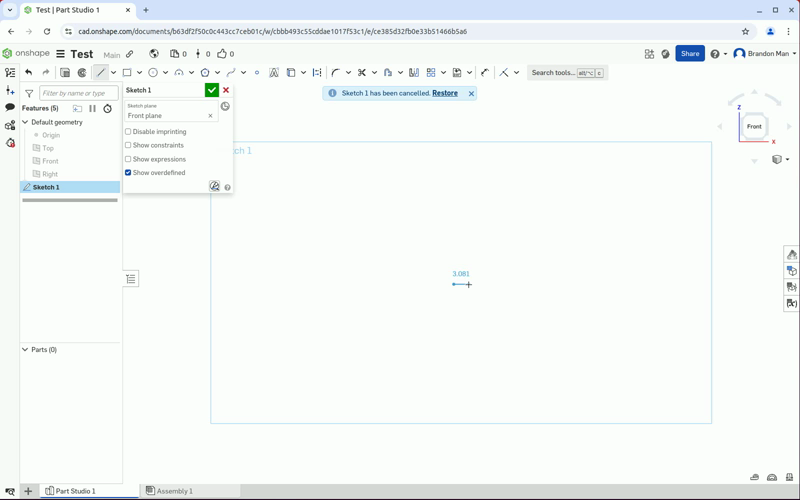
click(468, 284)
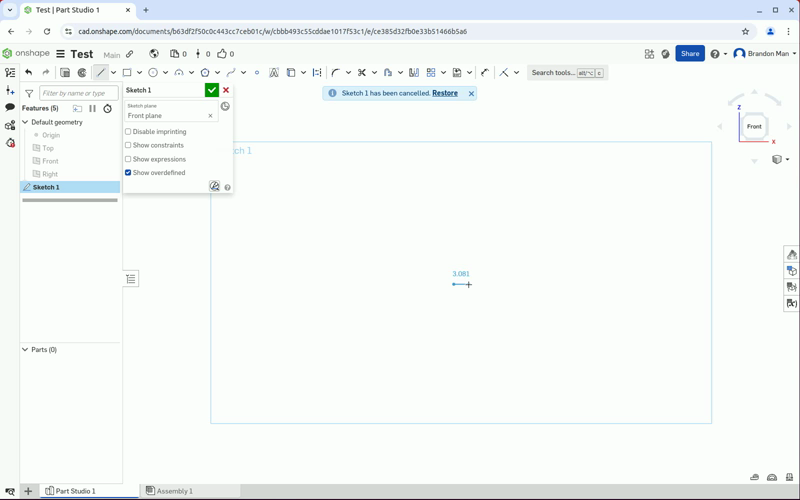
key_up(shift)
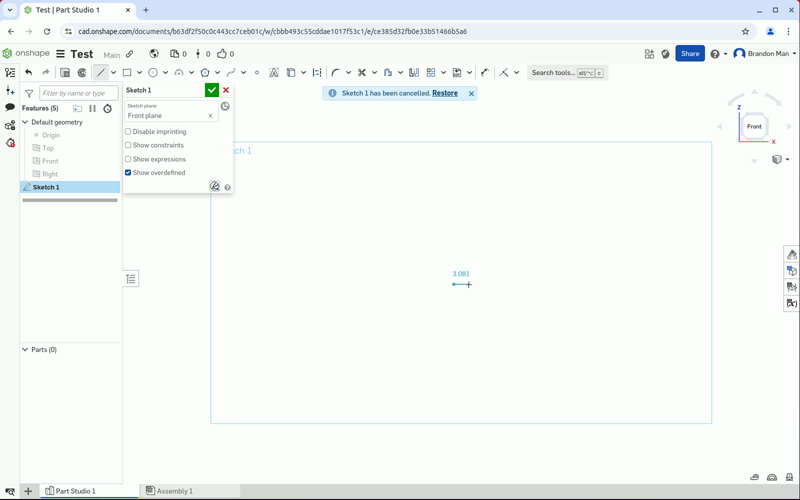
key_down(shift)
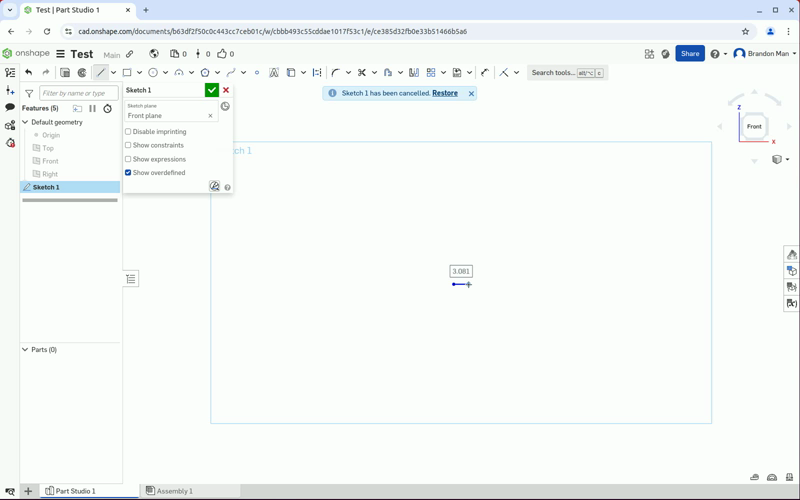
mouse_move(498, 284)
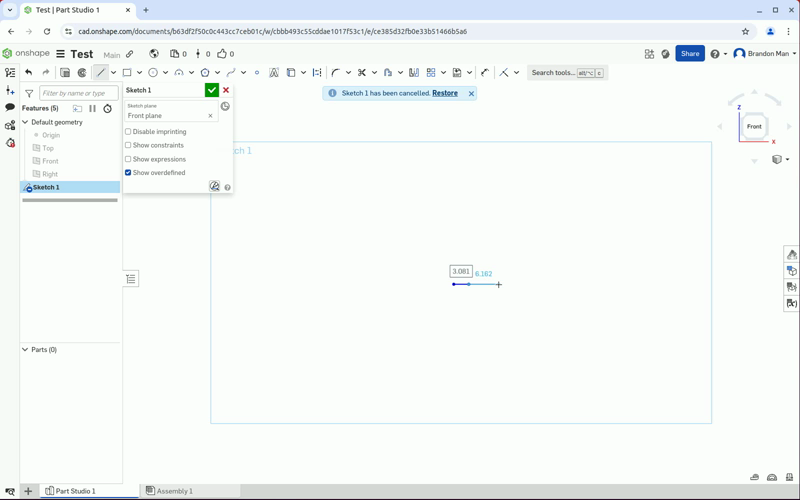
mouse_move(468, 280)
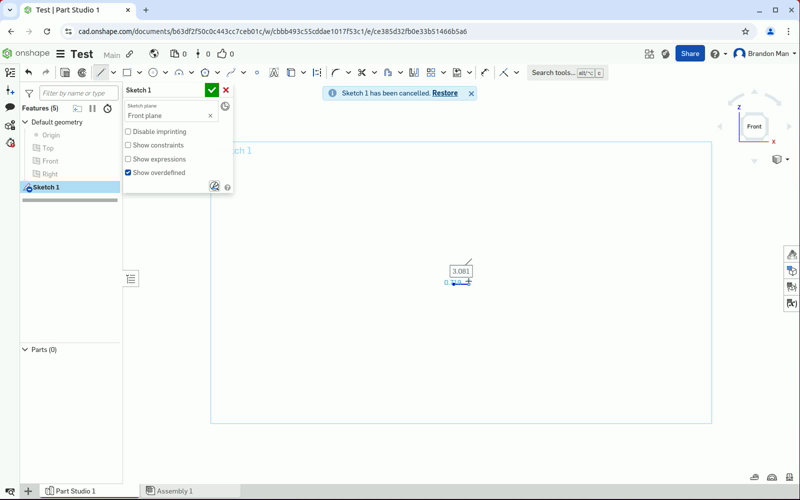
scroll(6)
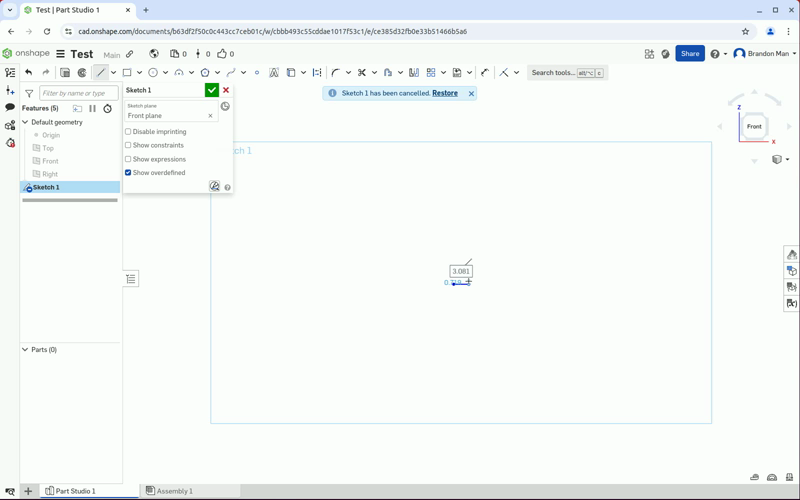
scroll(6)
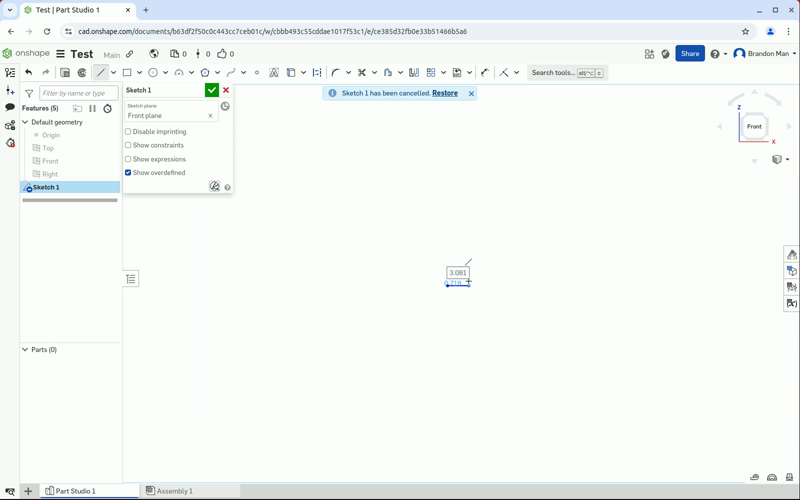
scroll(6)
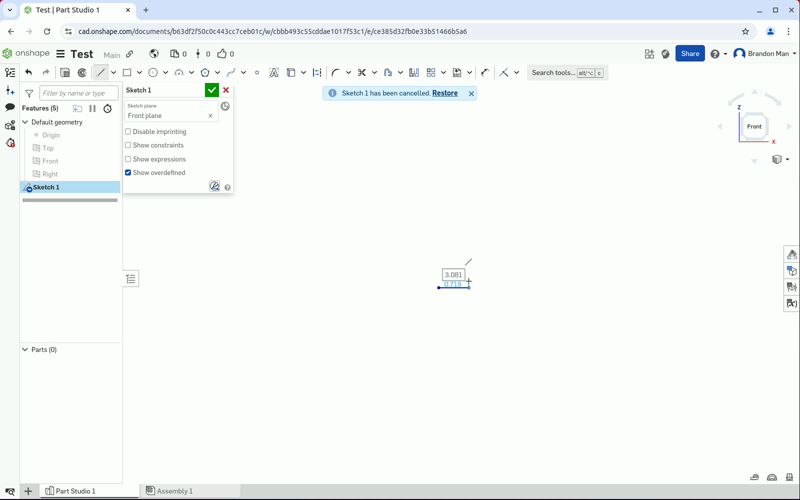
scroll(6)
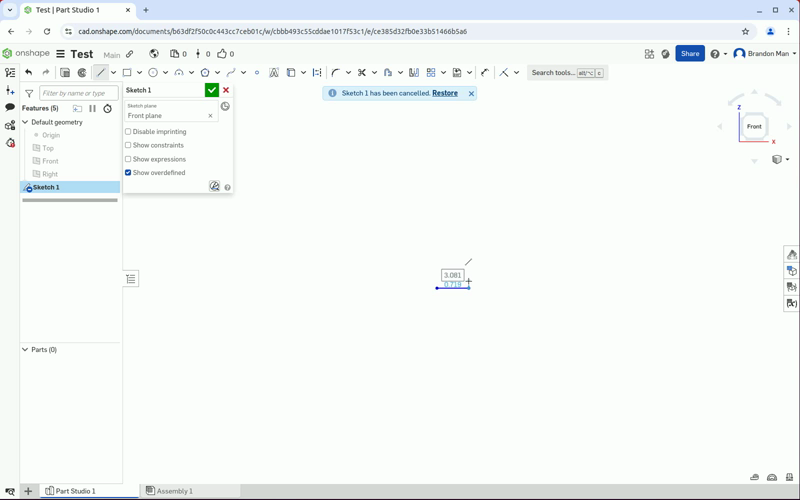
scroll(6)
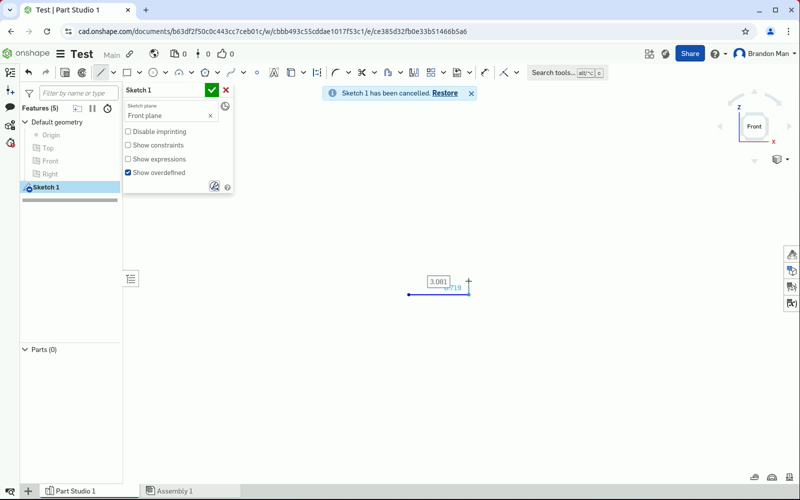
scroll(6)
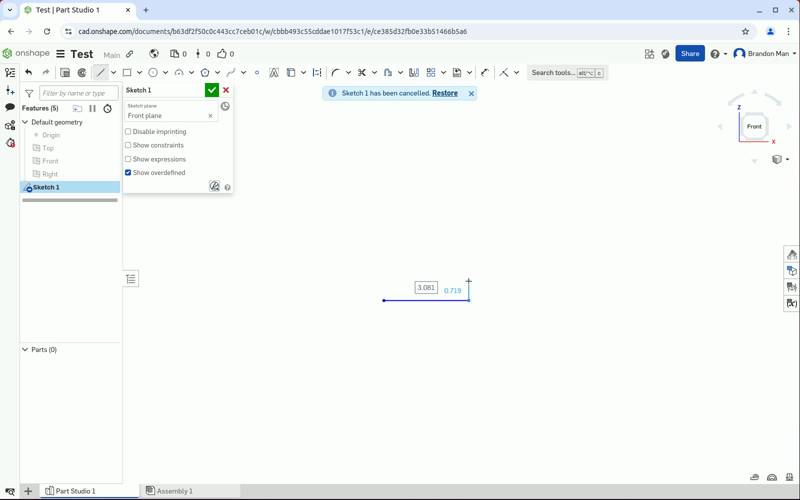
scroll(6)
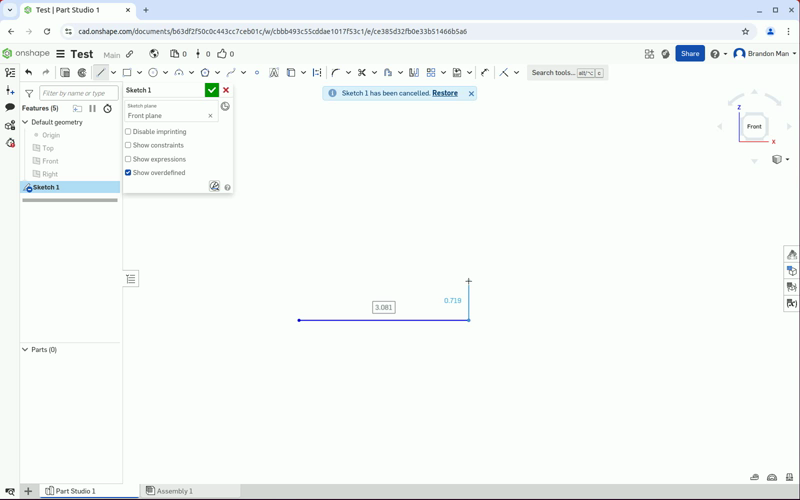
click(468, 280)
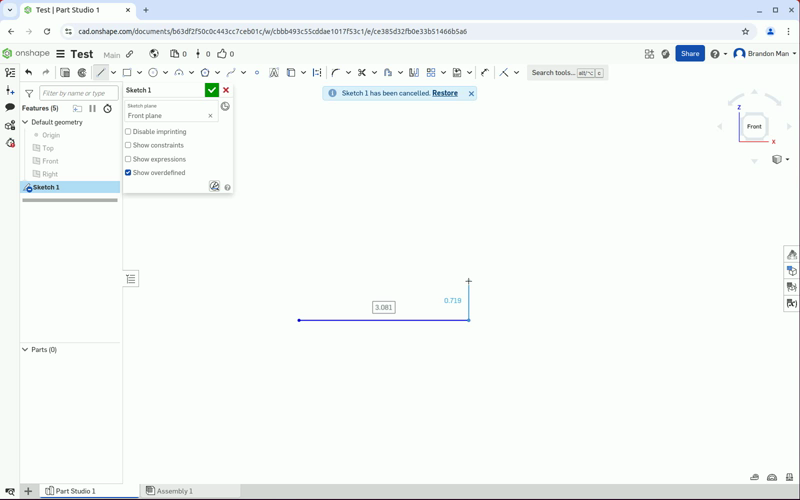
scroll(-6)
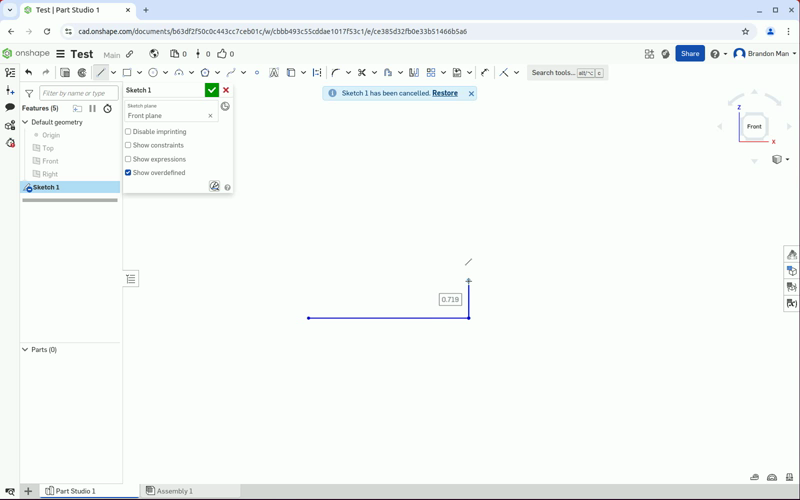
scroll(-6)
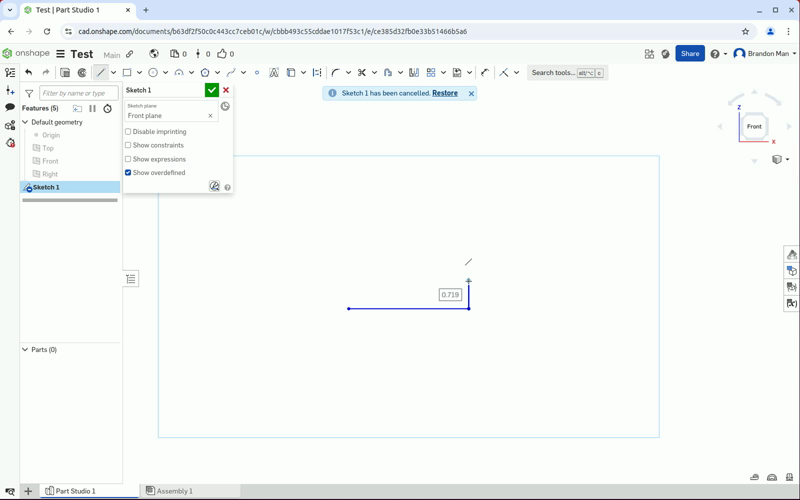
scroll(-6)
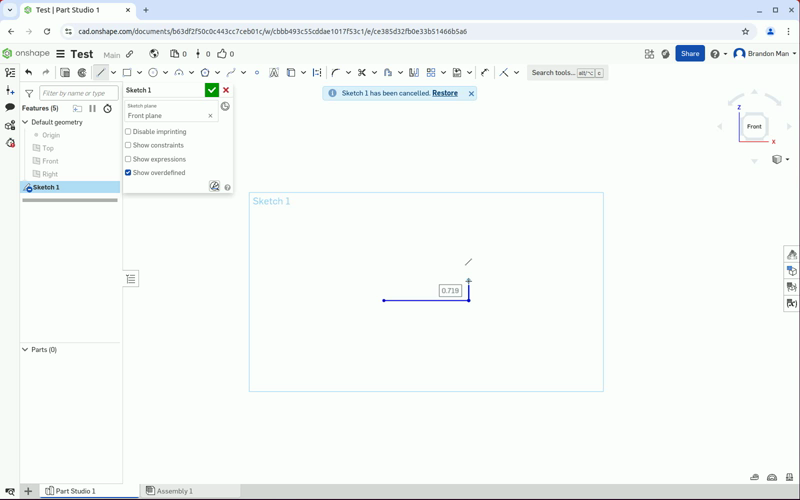
scroll(-6)
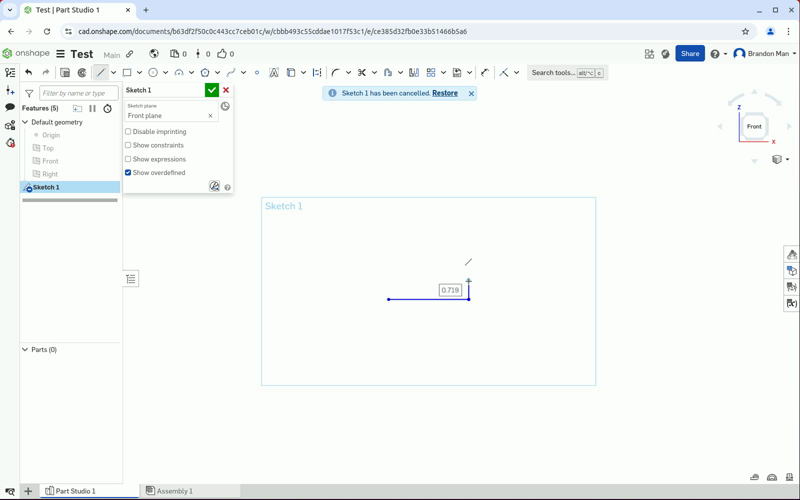
scroll(-6)
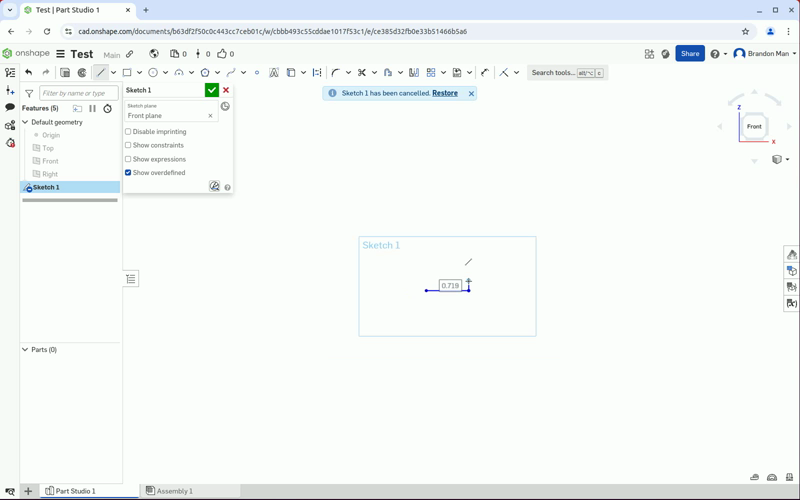
scroll(-6)
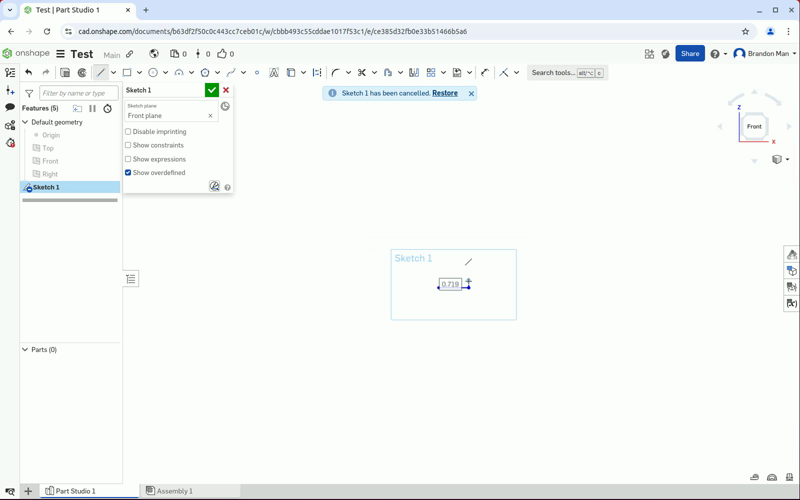
scroll(-6)
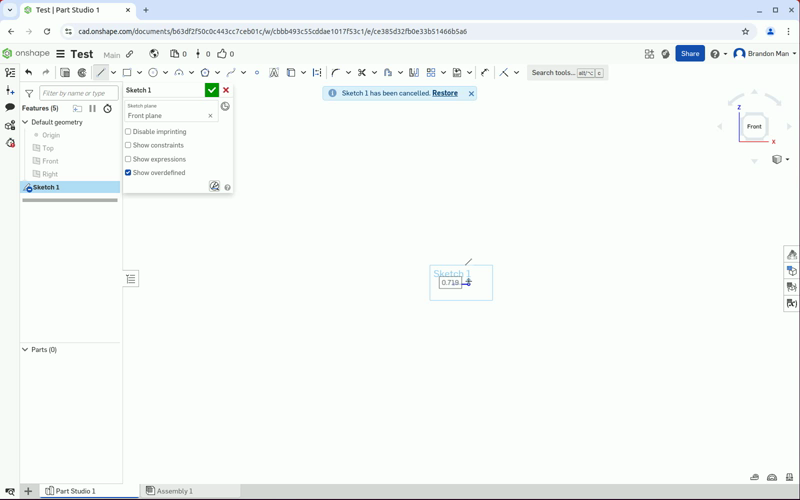
key_up(shift)
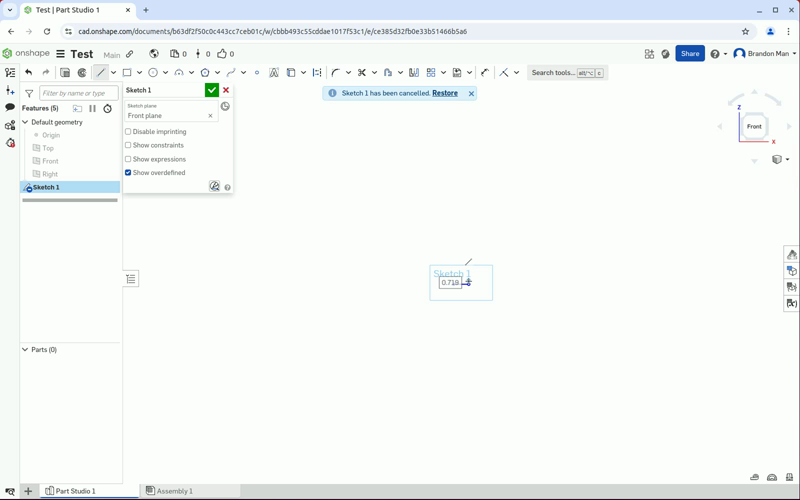
key_down(shift)
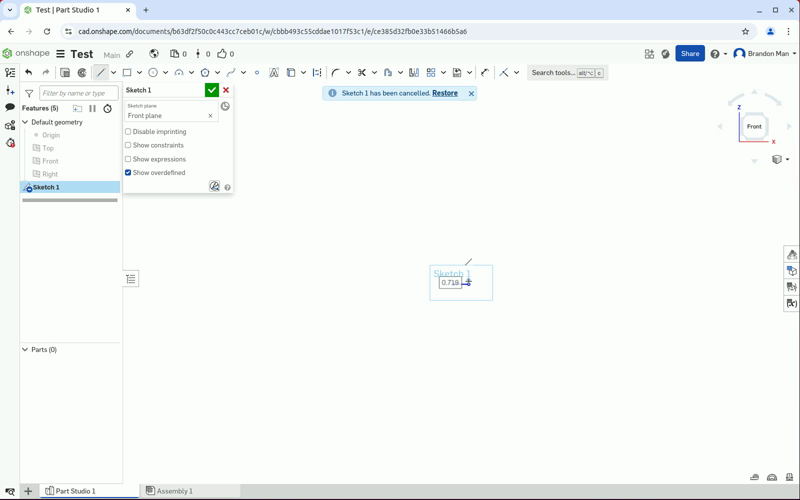
mouse_move(498, 280)
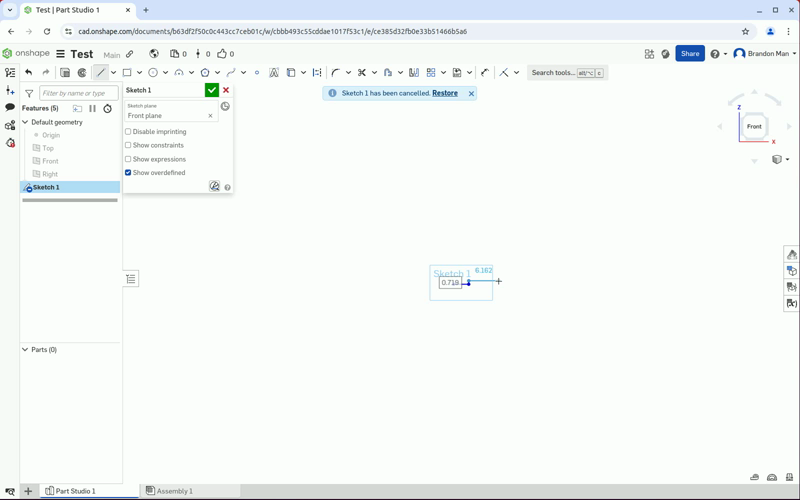
mouse_move(453, 280)
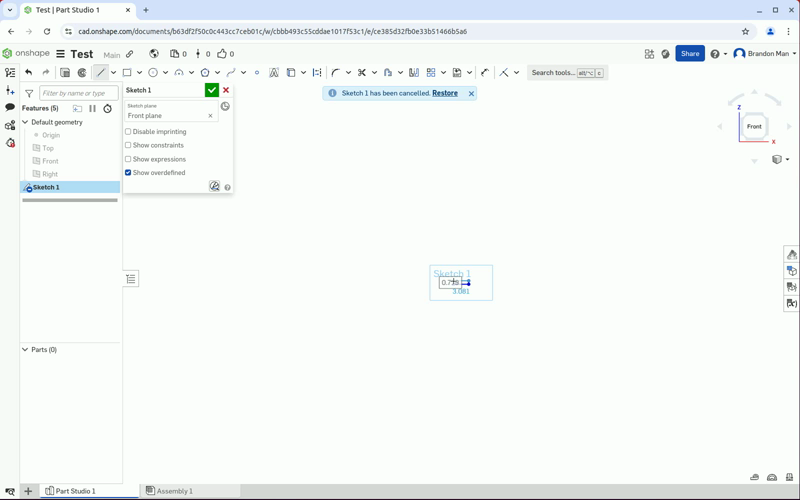
scroll(6)
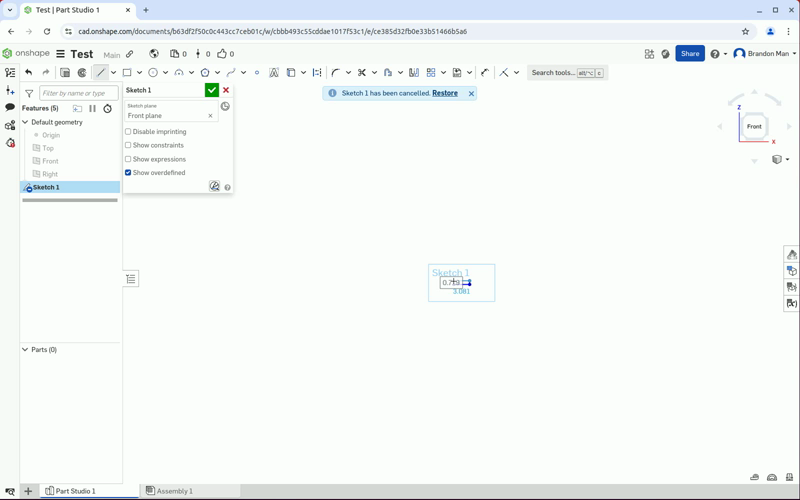
scroll(6)
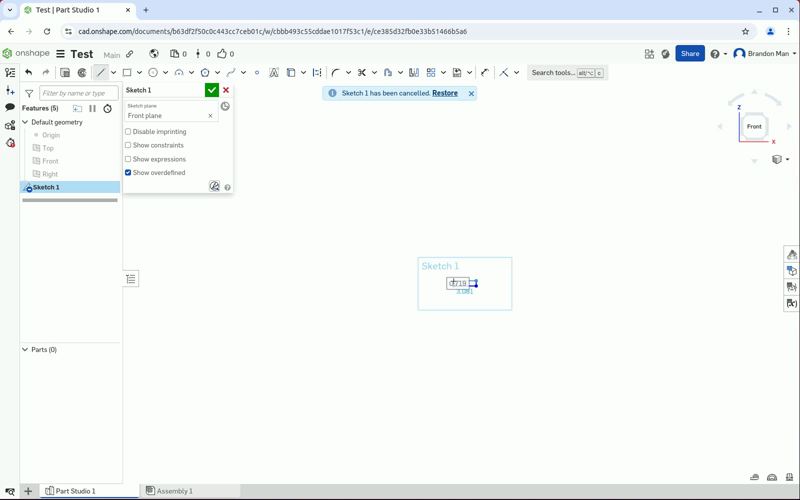
scroll(6)
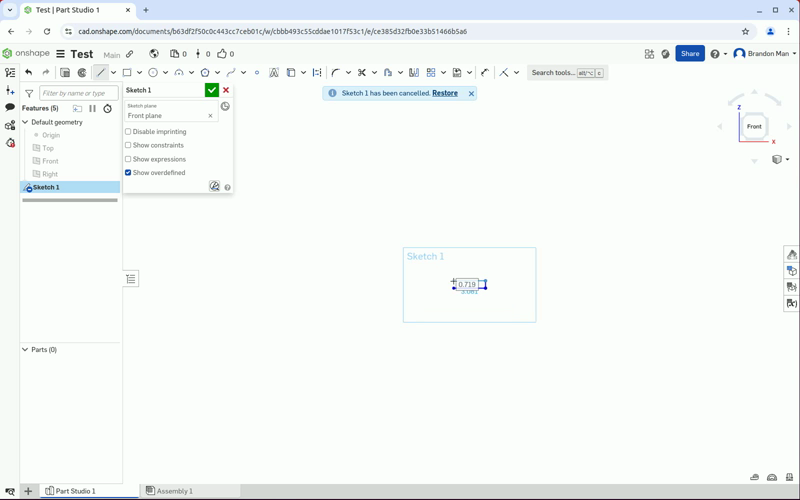
scroll(6)
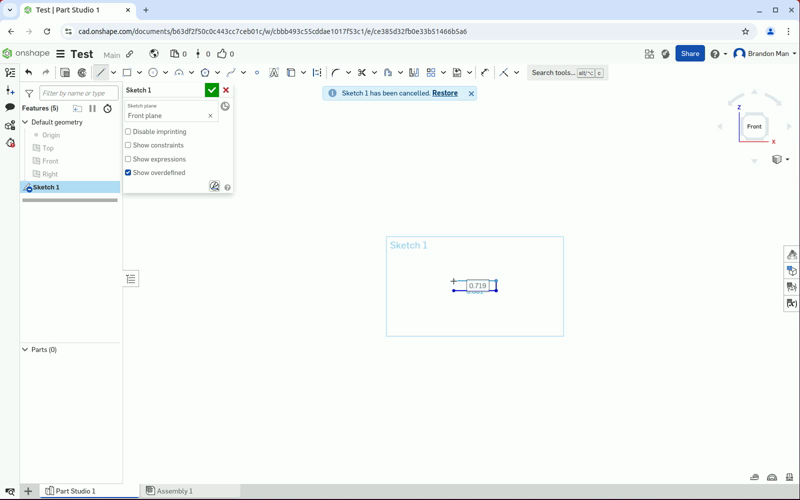
scroll(6)
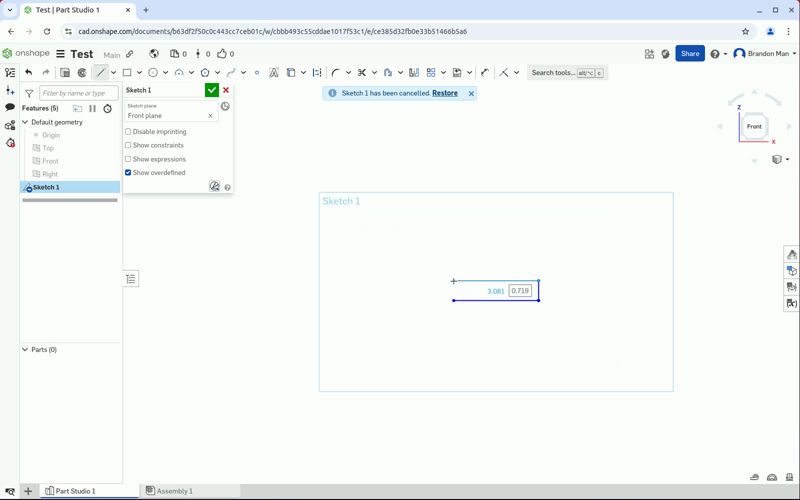
scroll(6)
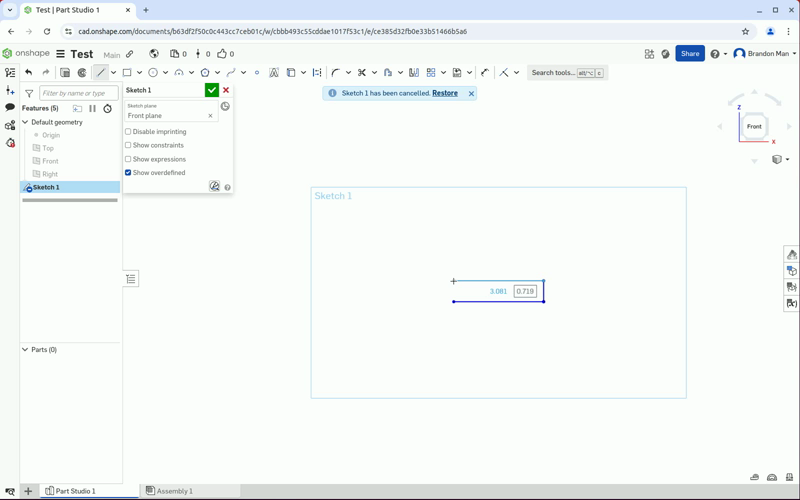
scroll(6)
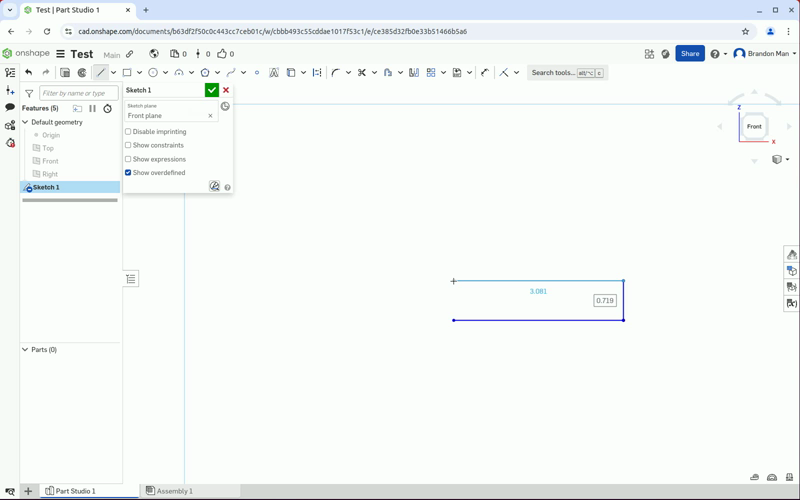
click(453, 280)
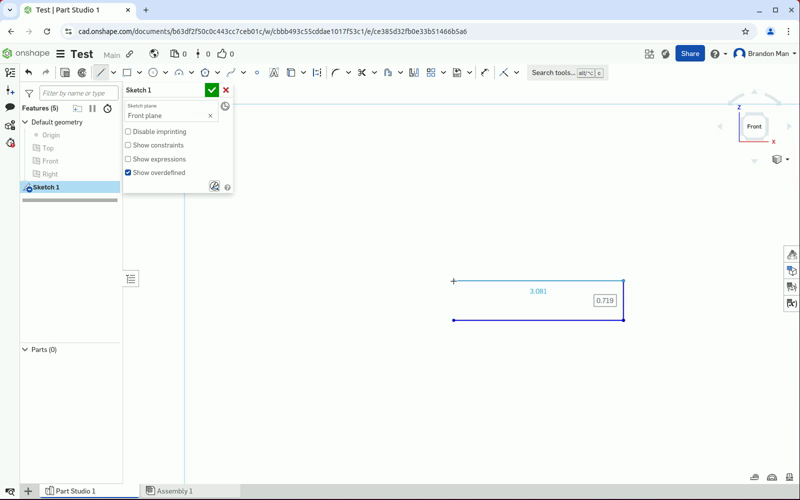
scroll(-6)
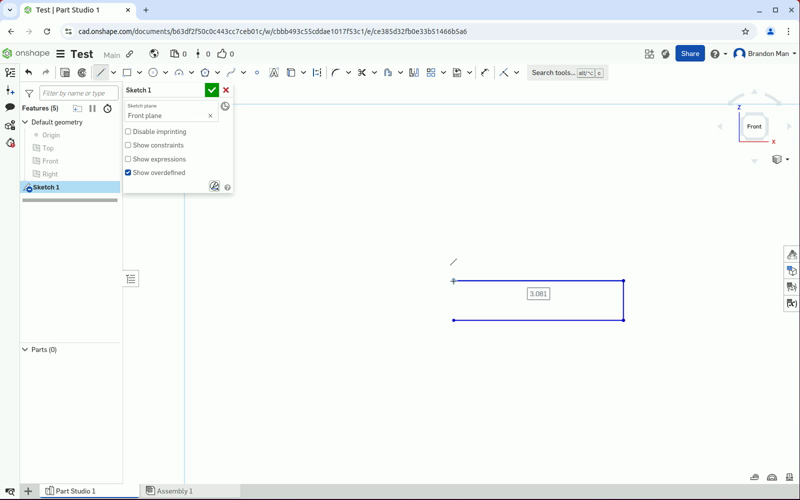
scroll(-6)
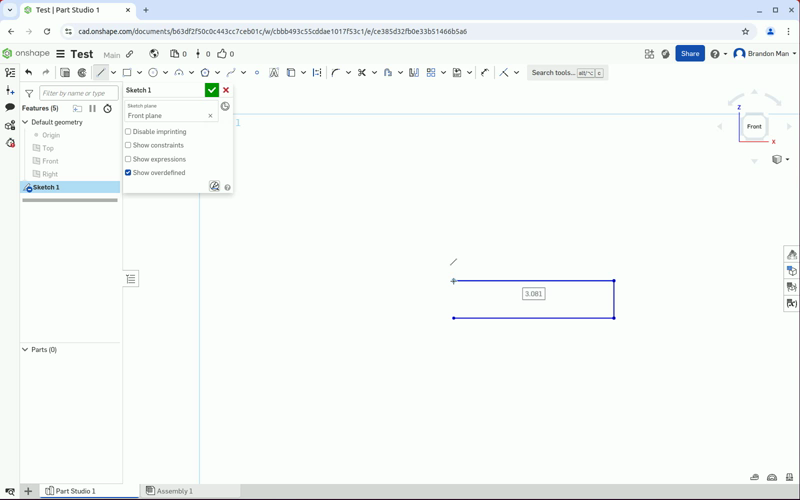
scroll(-6)
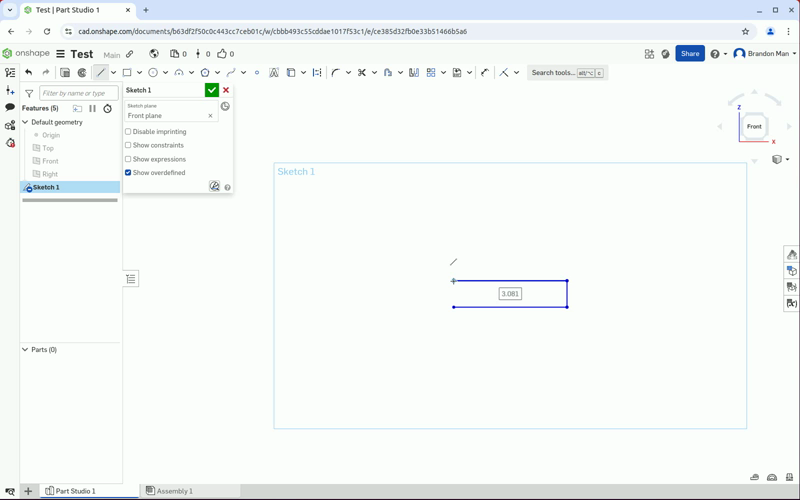
scroll(-6)
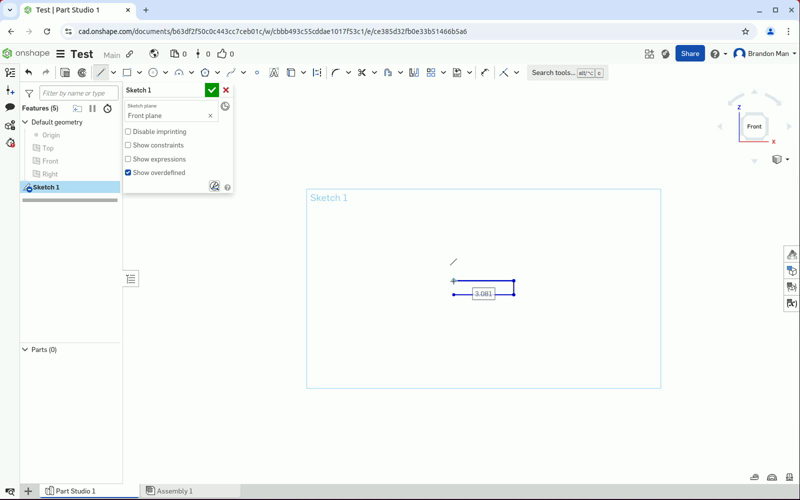
scroll(-6)
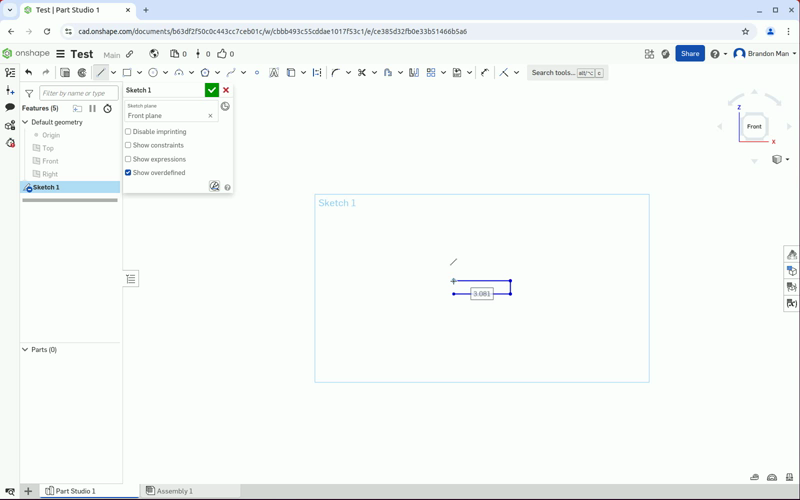
scroll(-6)
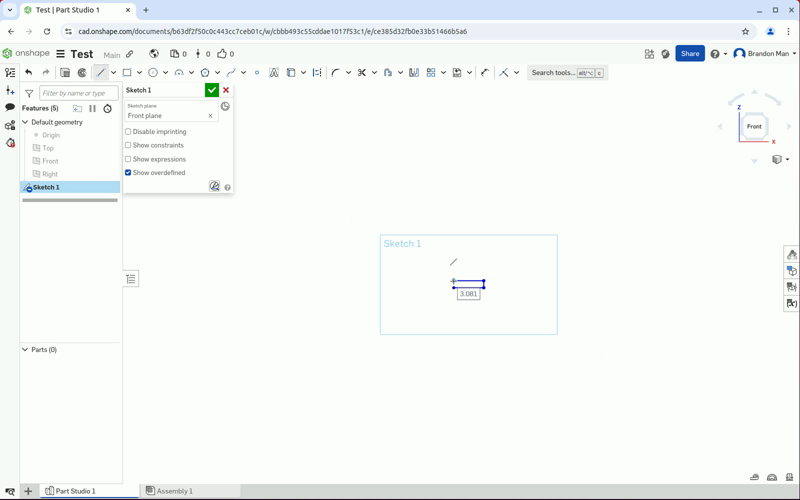
scroll(-6)
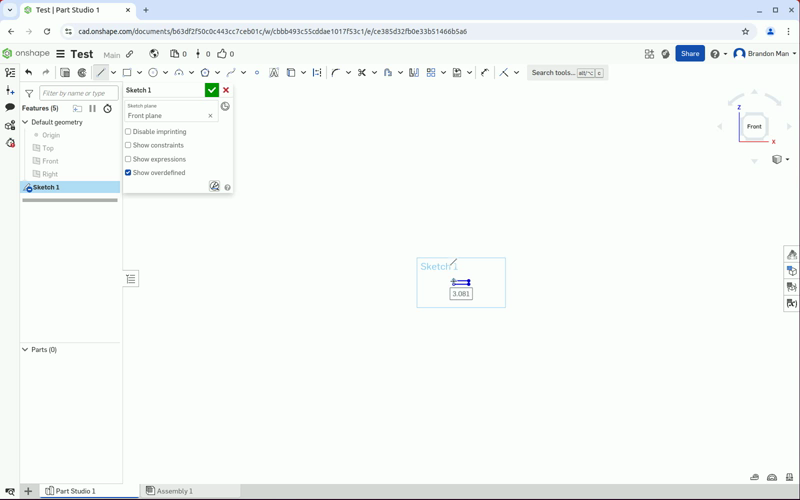
key_up(shift)
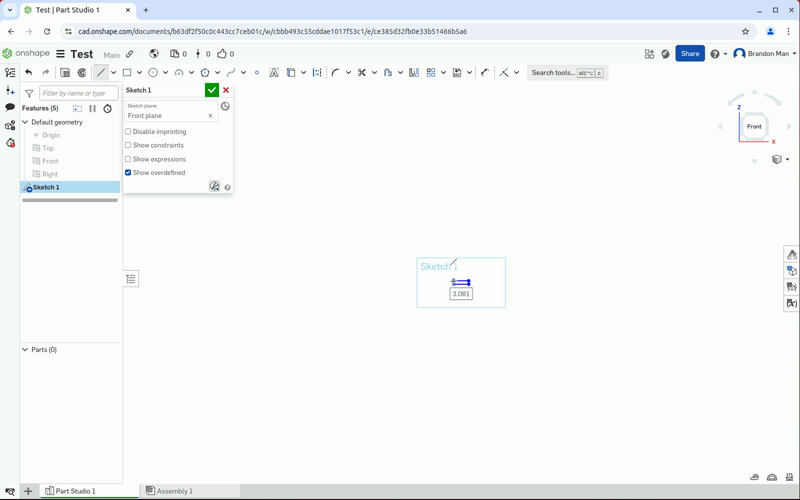
mouse_move(483, 280)
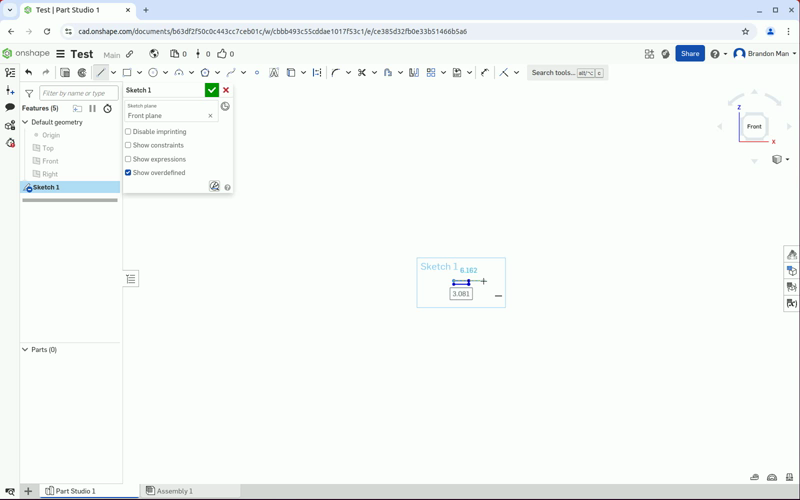
key_down(shift)
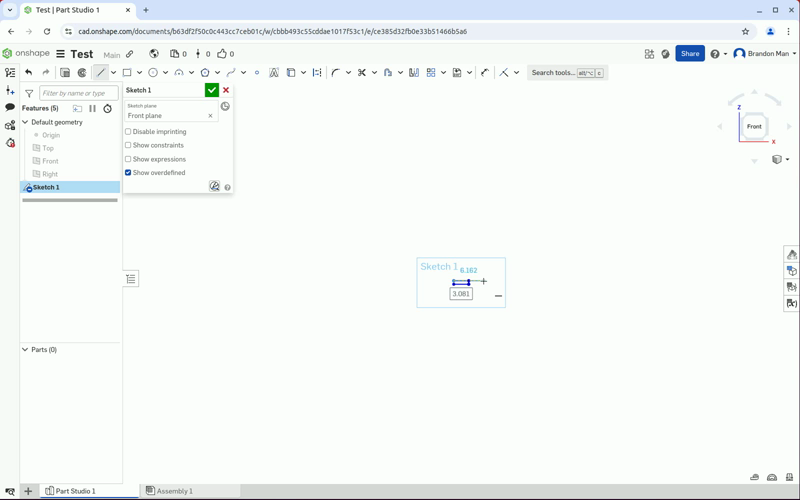
mouse_move(453, 284)
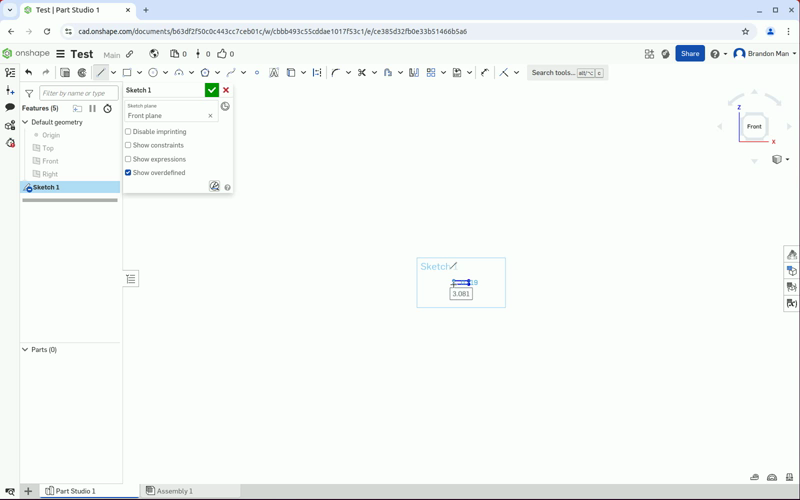
scroll(6)
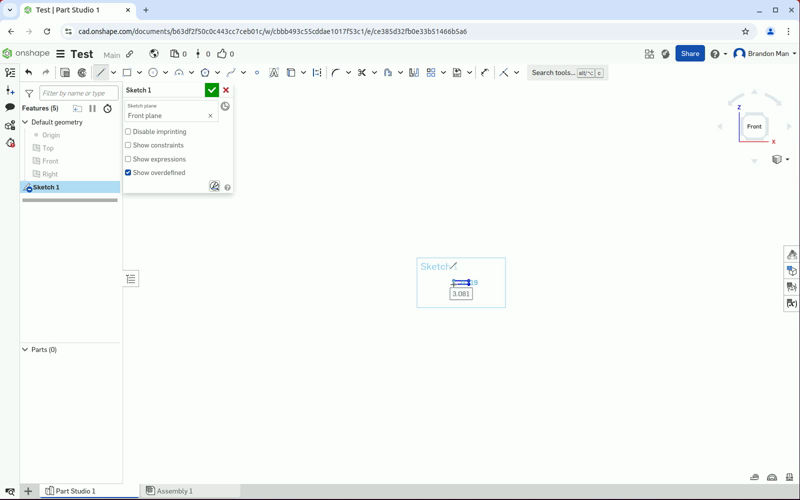
scroll(6)
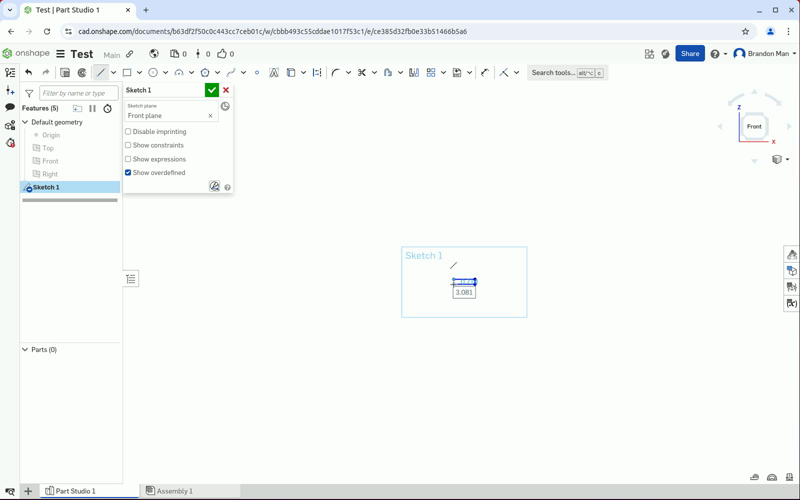
scroll(6)
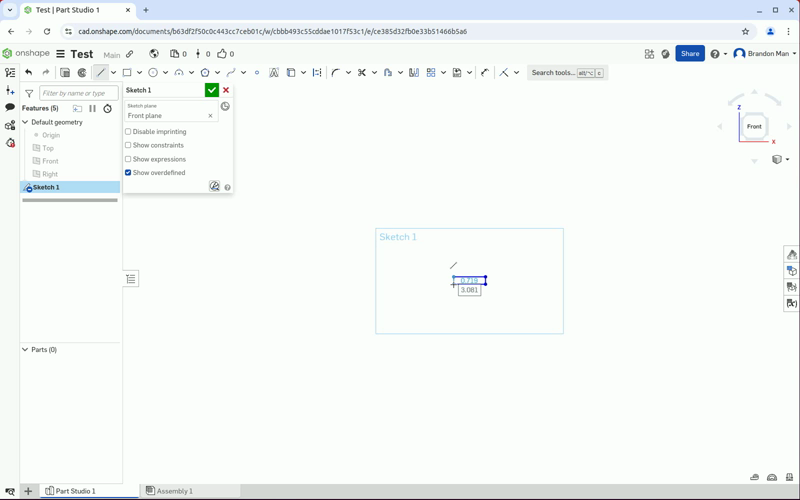
scroll(6)
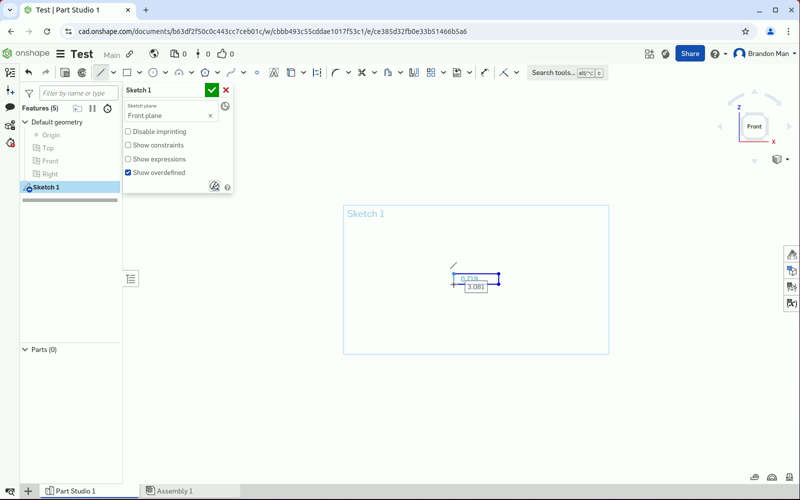
scroll(6)
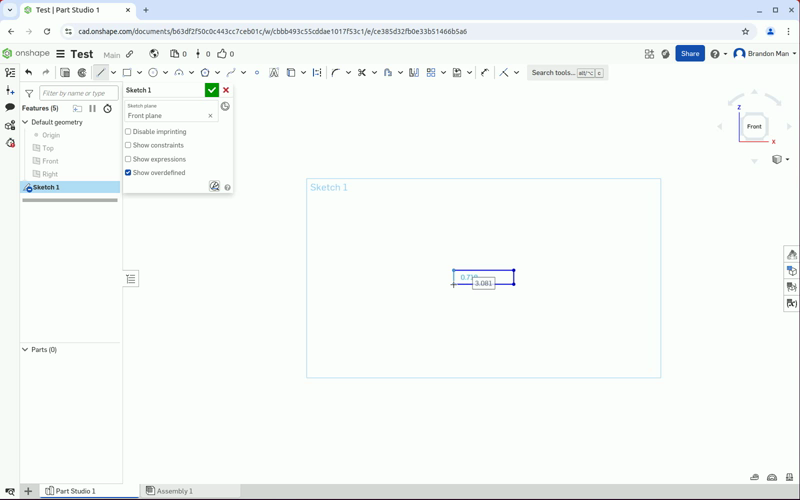
scroll(6)
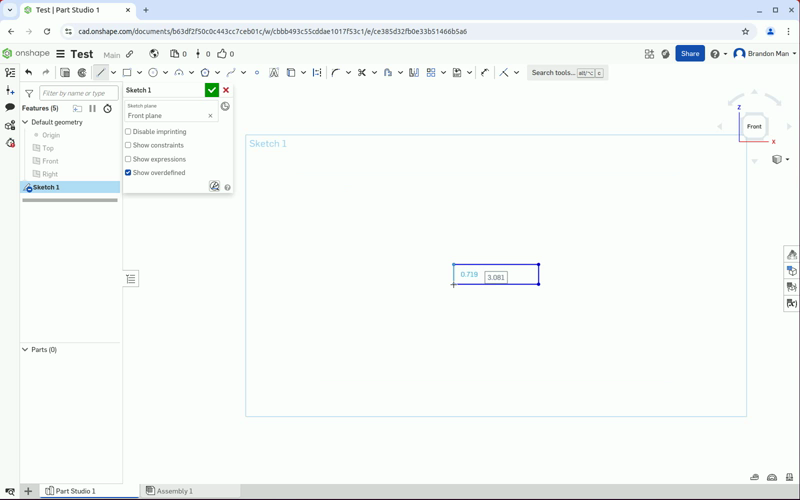
scroll(6)
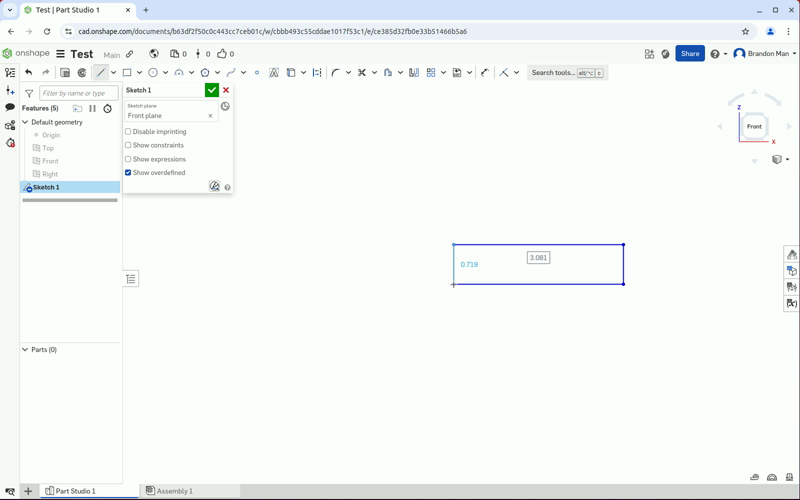
key_up(shift)
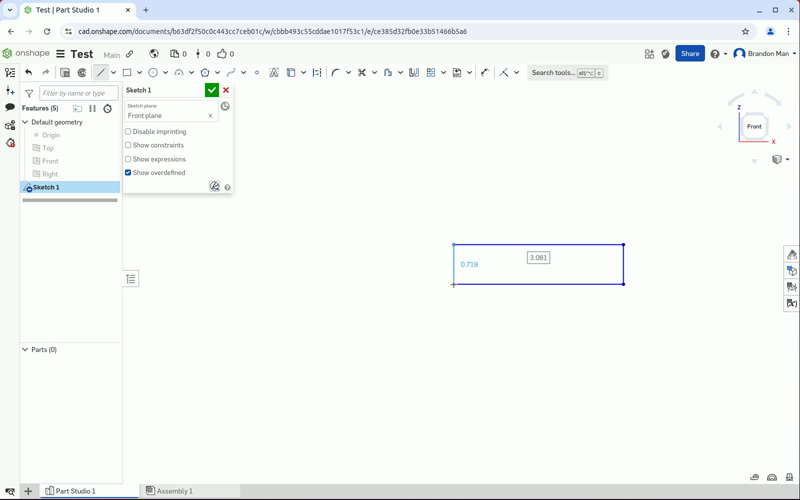
click(453, 284)
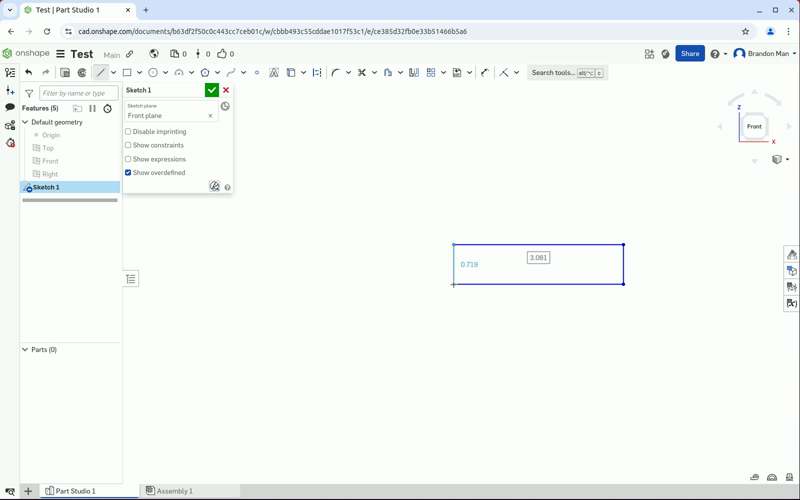
scroll(-6)
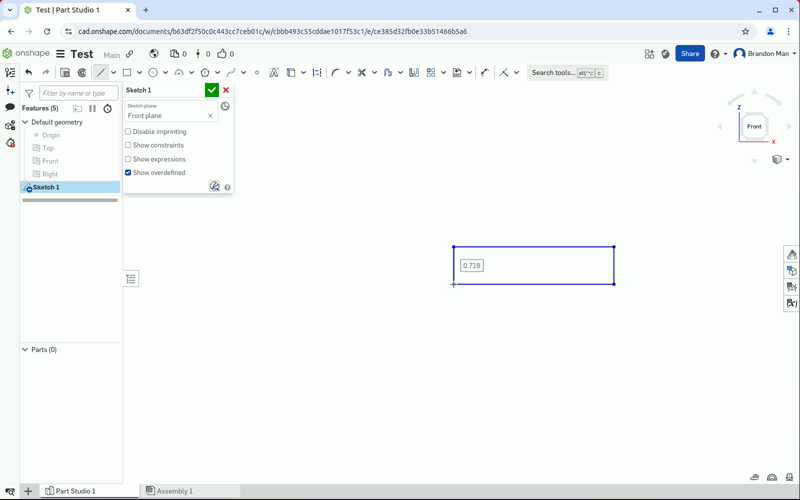
scroll(-6)
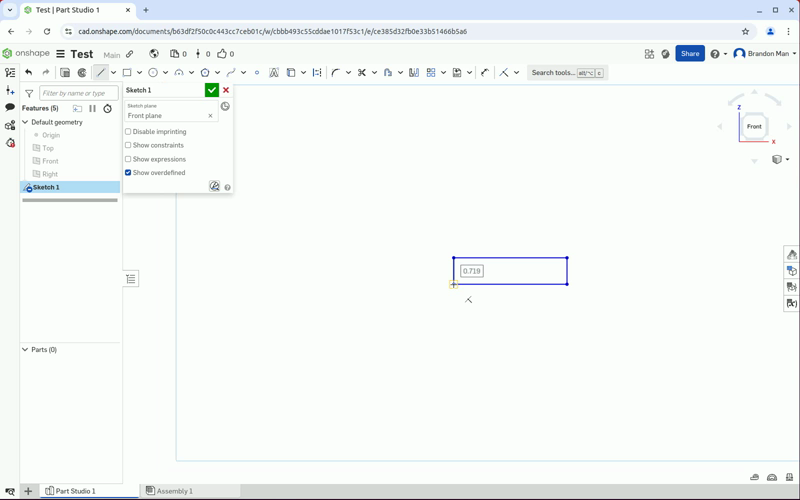
scroll(-6)
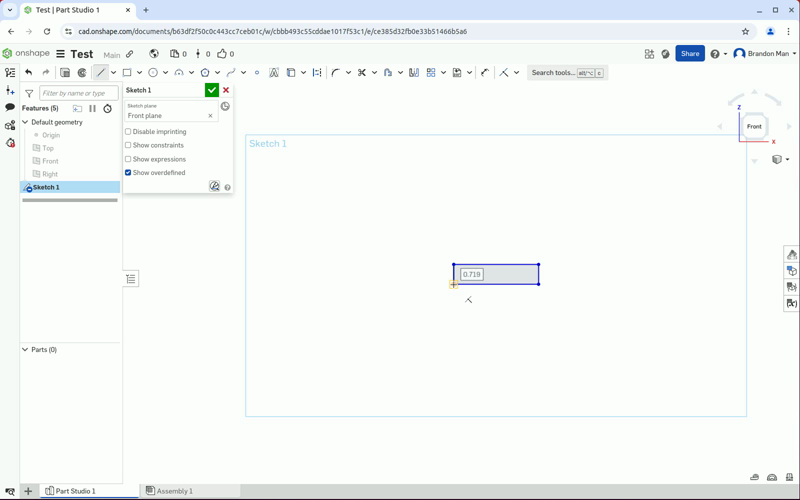
scroll(-6)
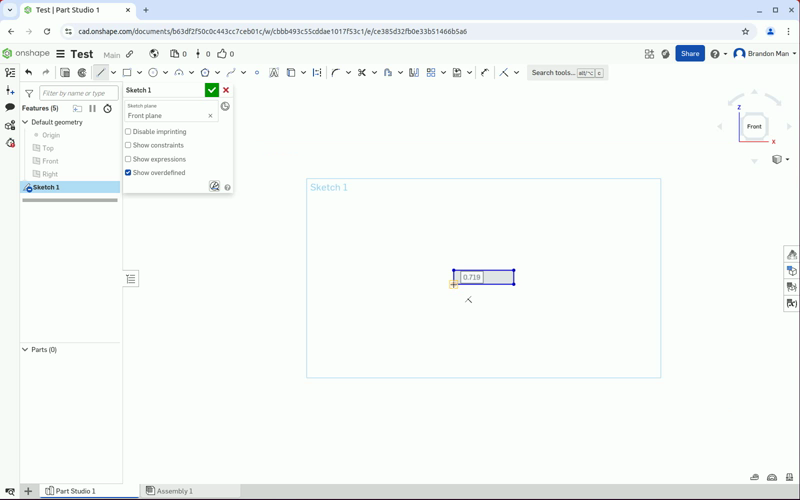
scroll(-6)
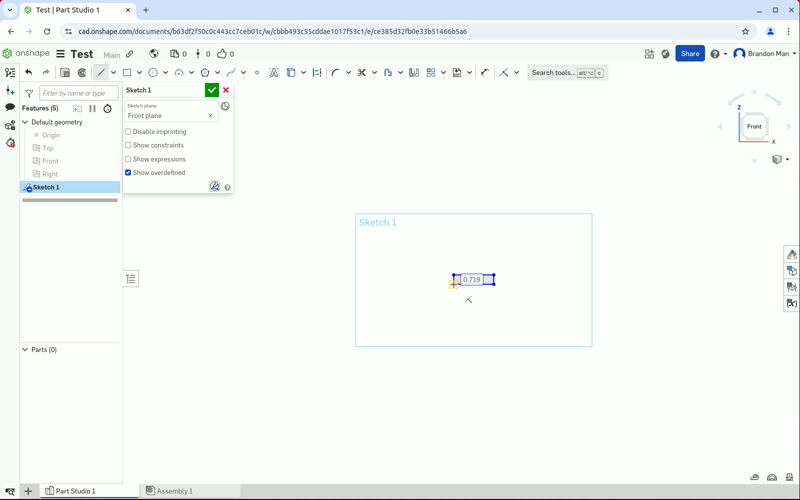
scroll(-6)
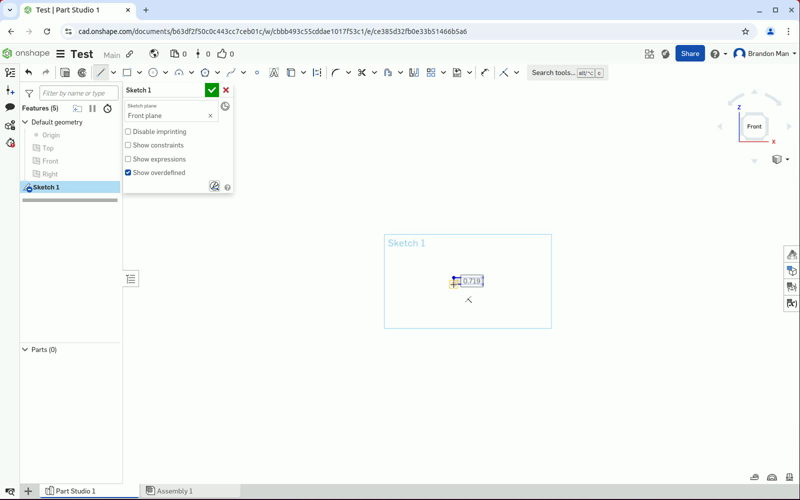
scroll(-6)
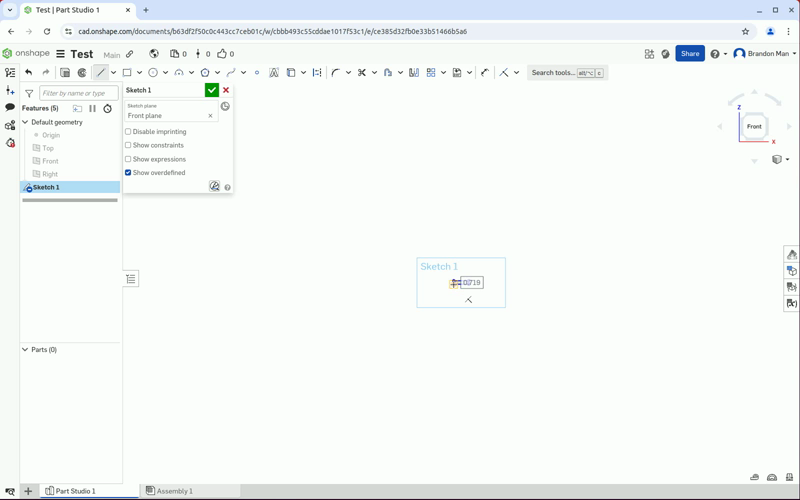
key(esc)
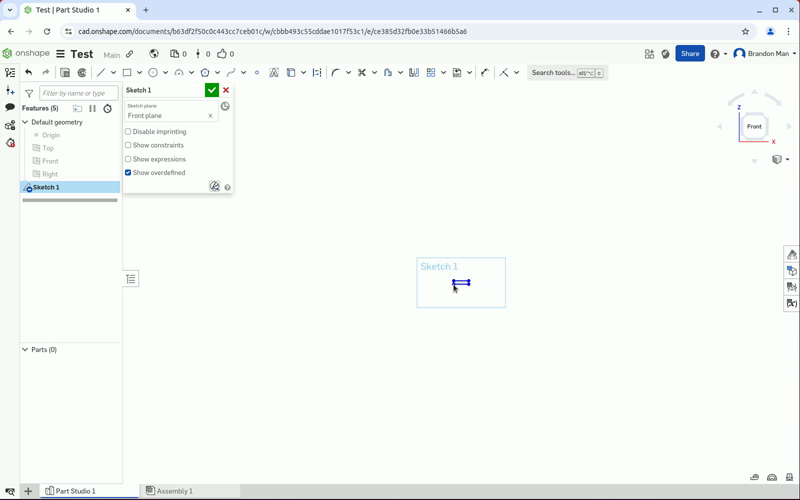
mouse_move(468, 282)
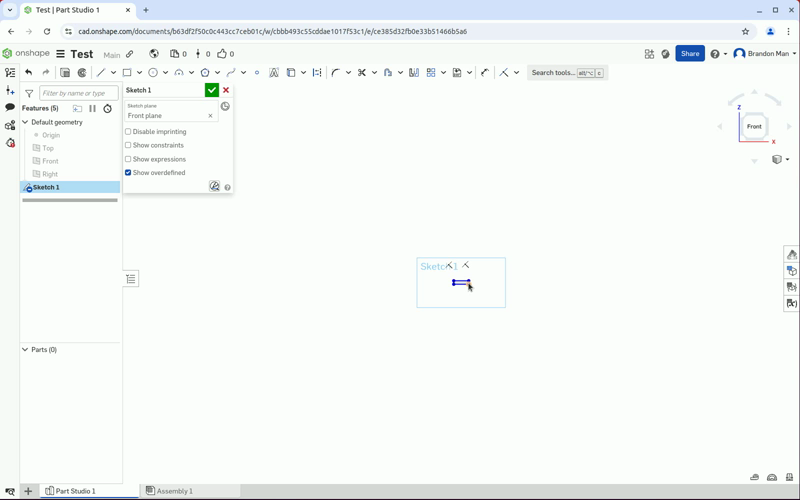
scroll(6)
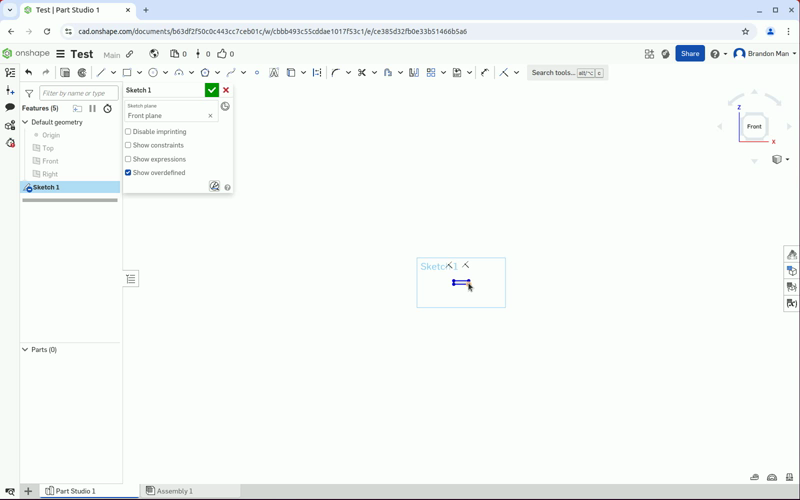
scroll(6)
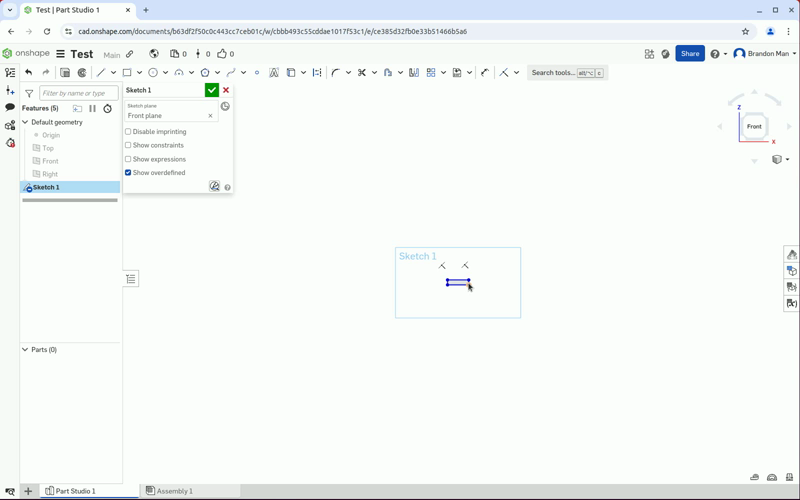
scroll(6)
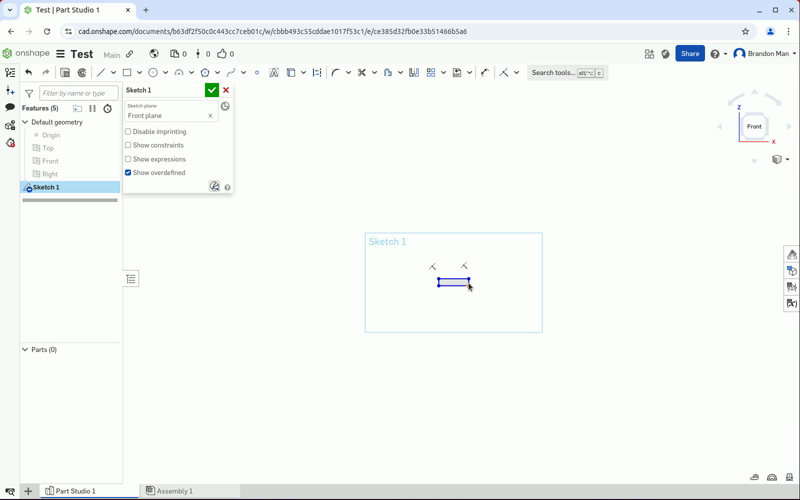
scroll(6)
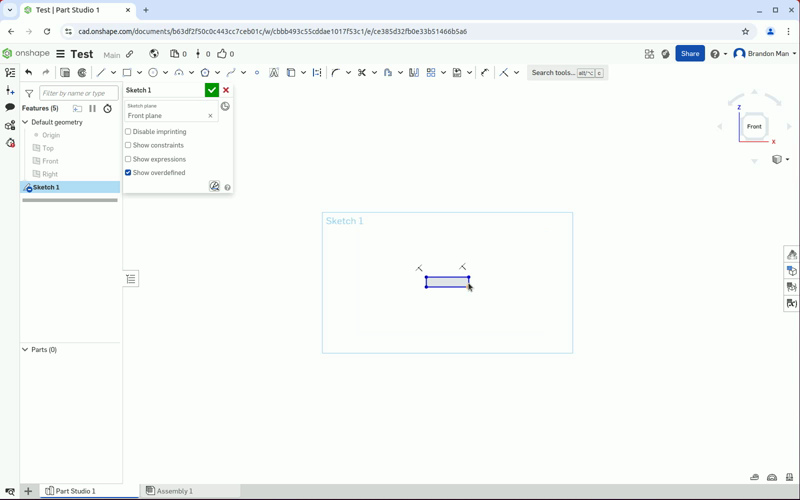
scroll(6)
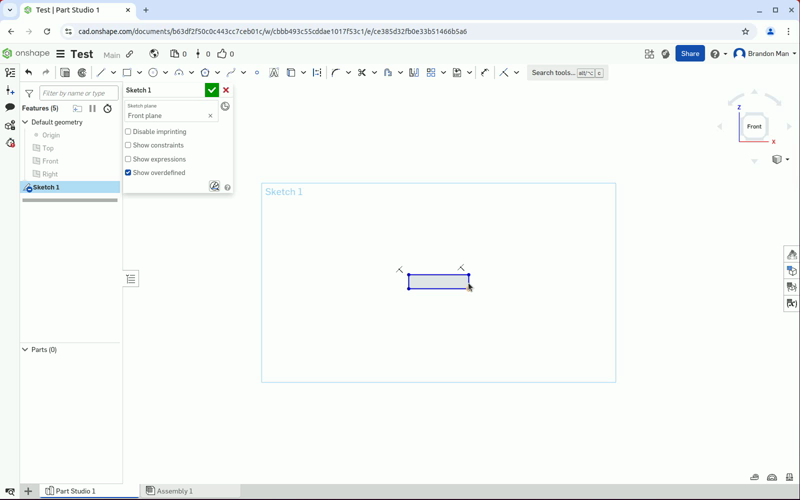
scroll(6)
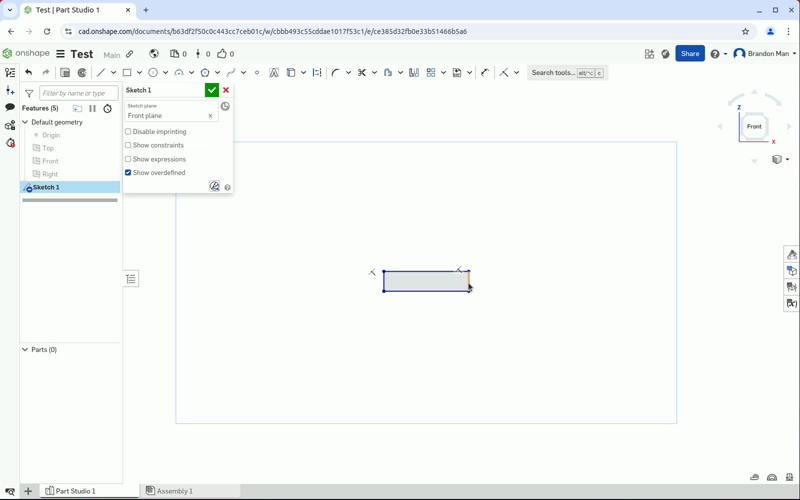
scroll(6)
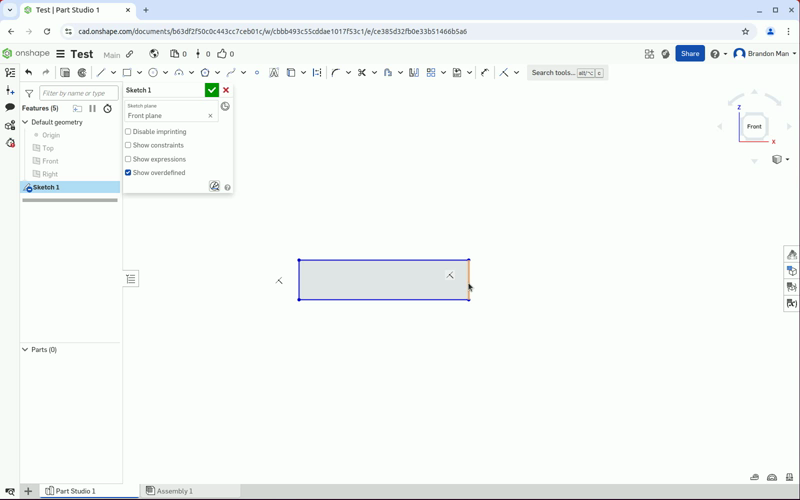
click(468, 282)
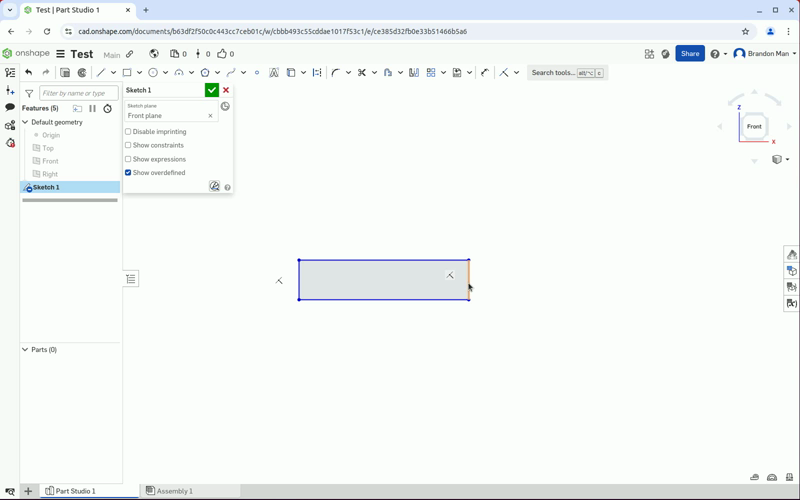
scroll(-6)
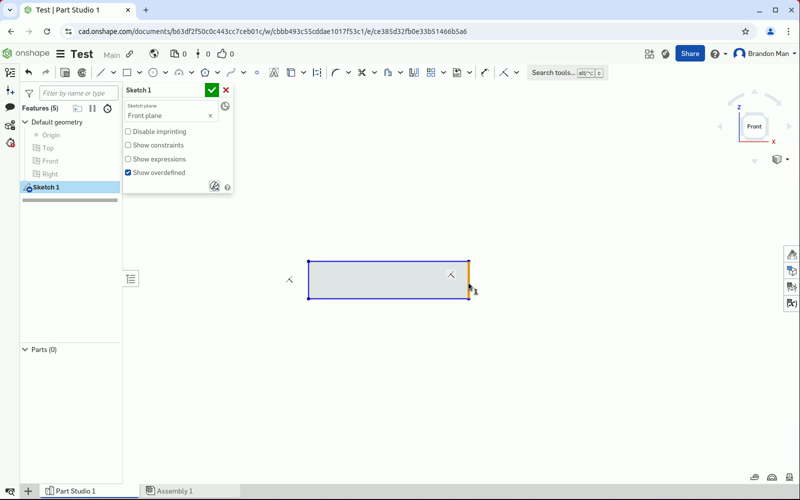
scroll(-6)
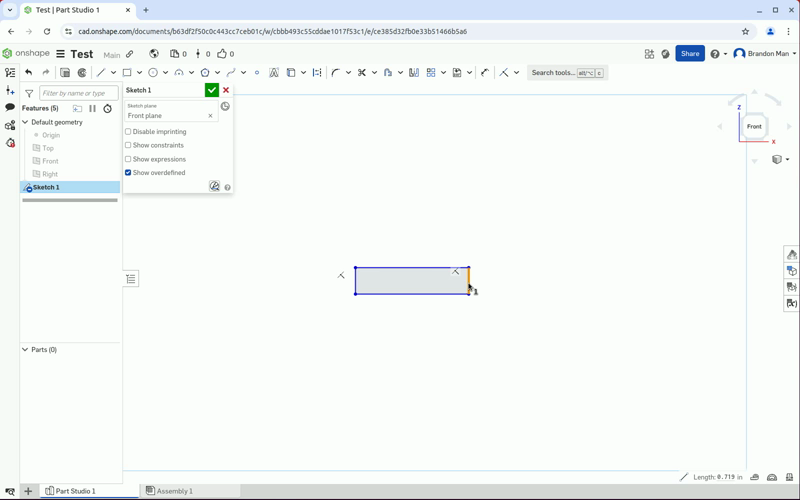
scroll(-6)
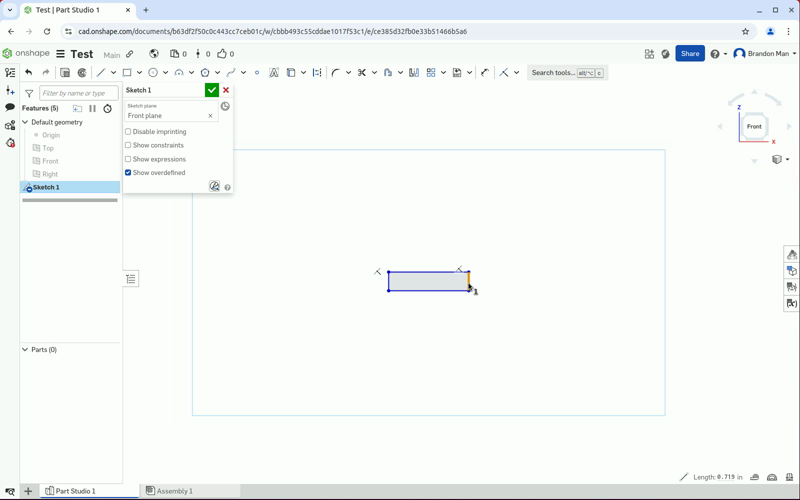
scroll(-6)
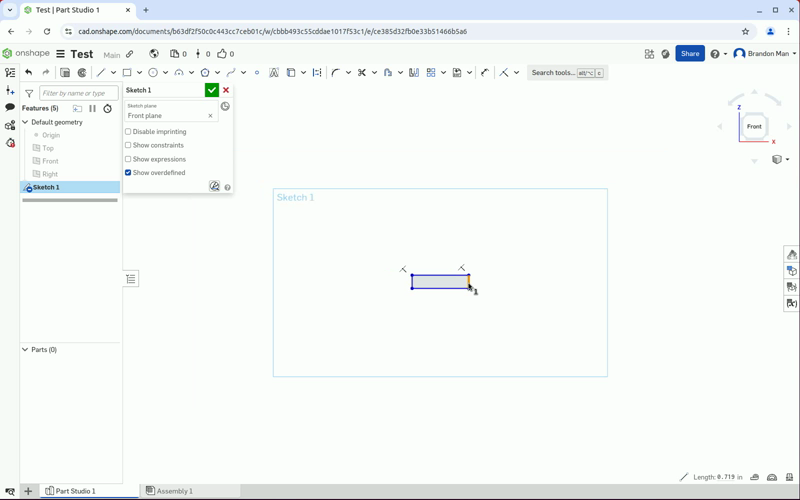
scroll(-6)
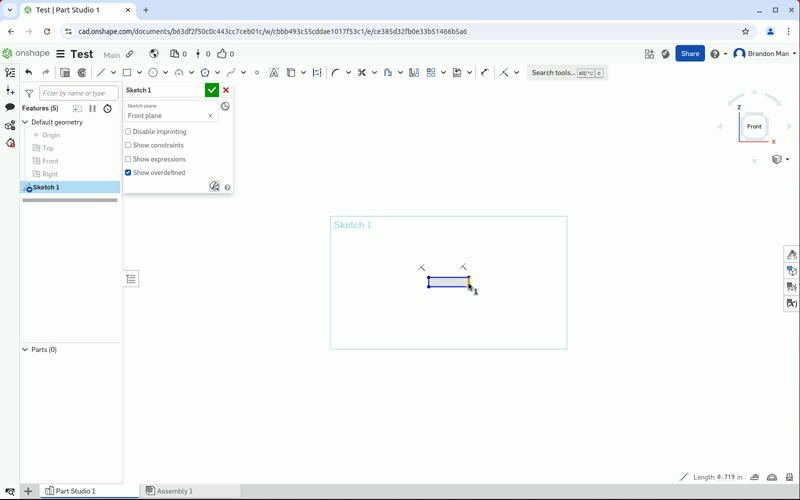
scroll(-6)
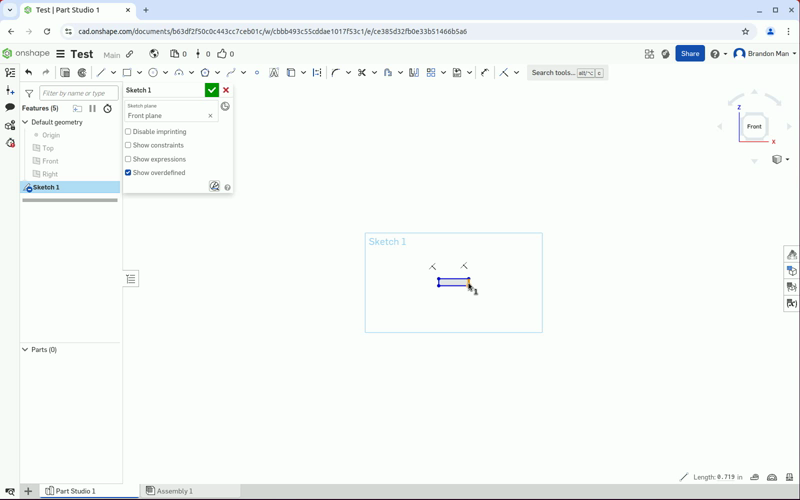
scroll(-6)
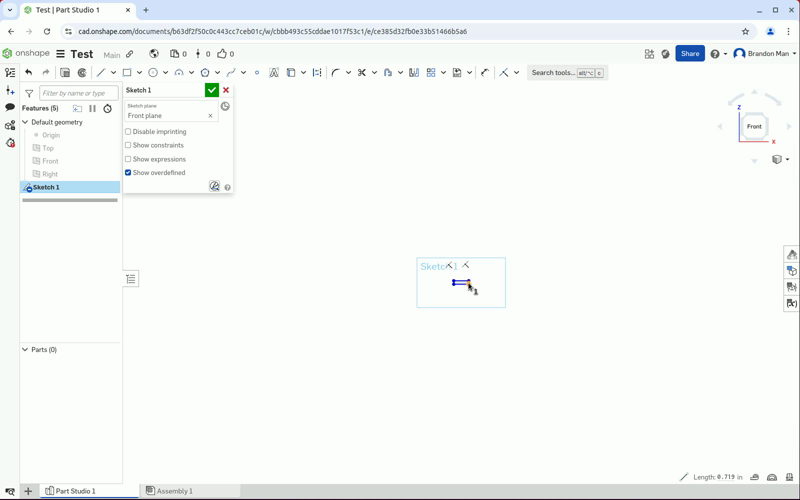
mouse_move(73, 352)
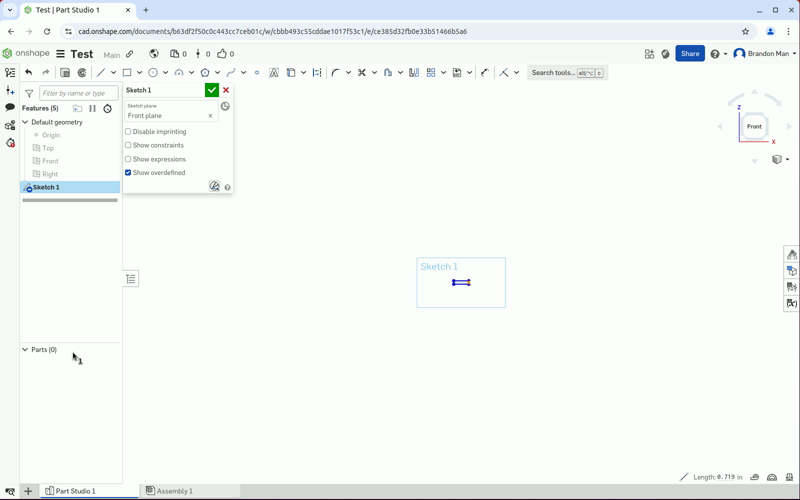
key(shift+y)
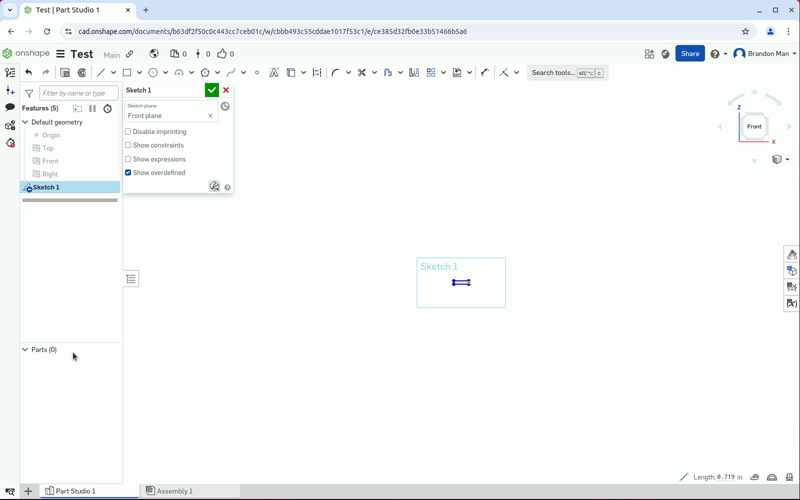
key(shift+e)
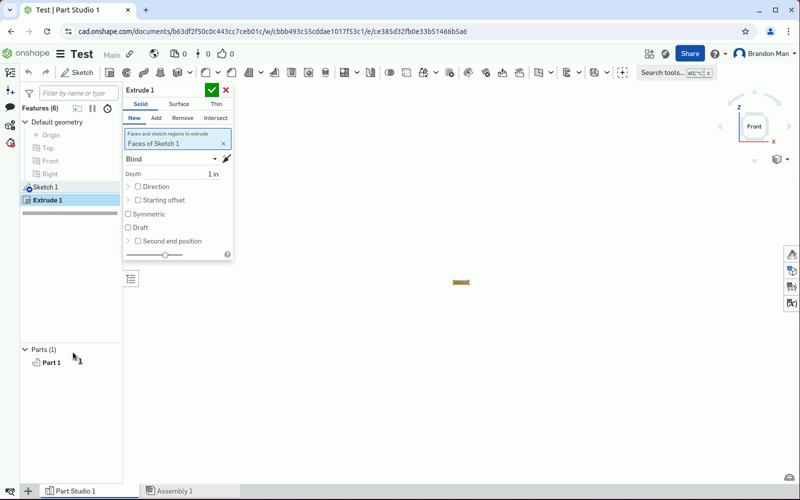
mouse_move(143, 106)
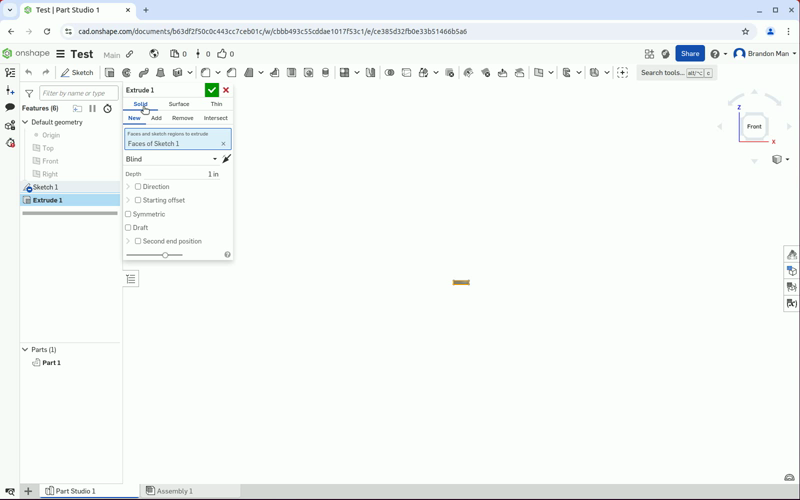
click(143, 106)
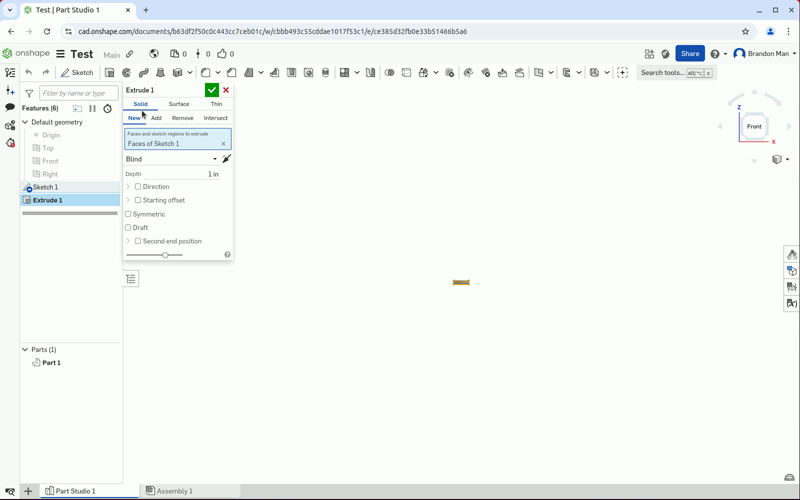
mouse_move(137, 120)
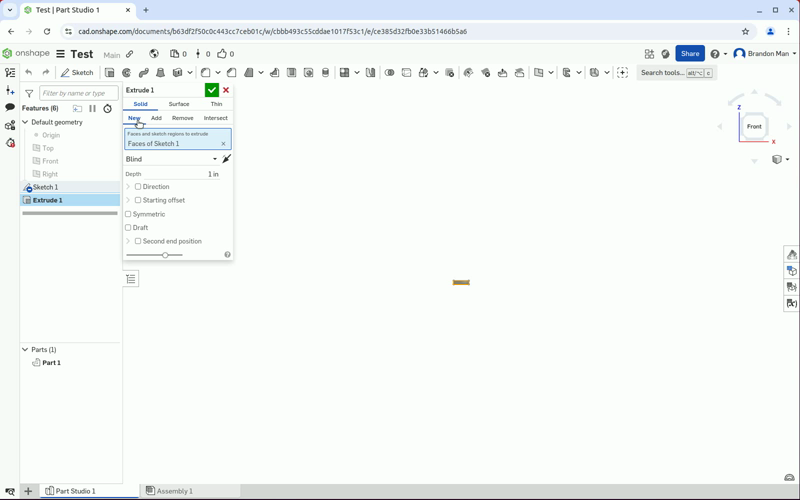
click(137, 120)
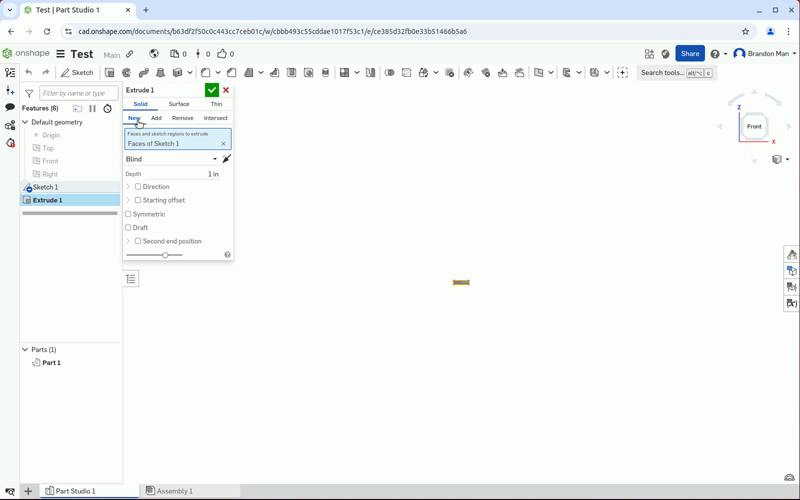
key(tab, 4)
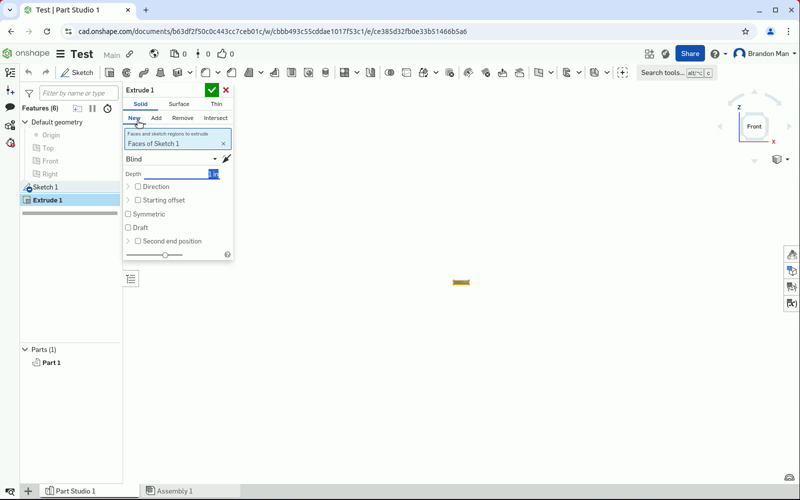
text(23.108)
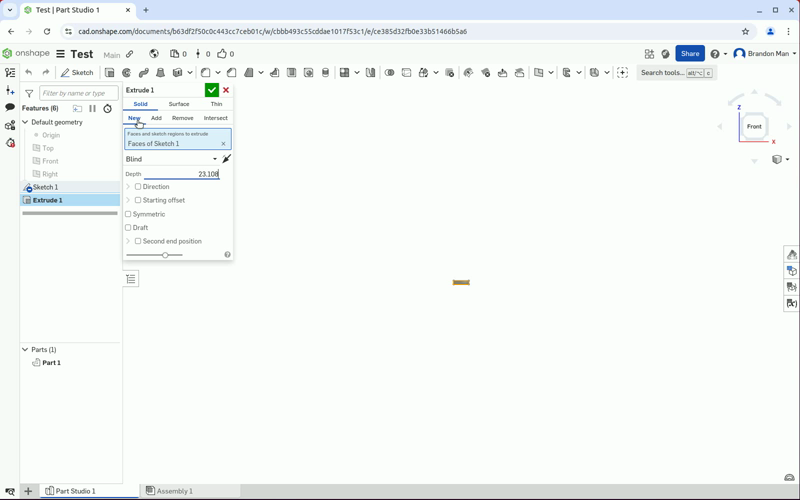
key(enter)
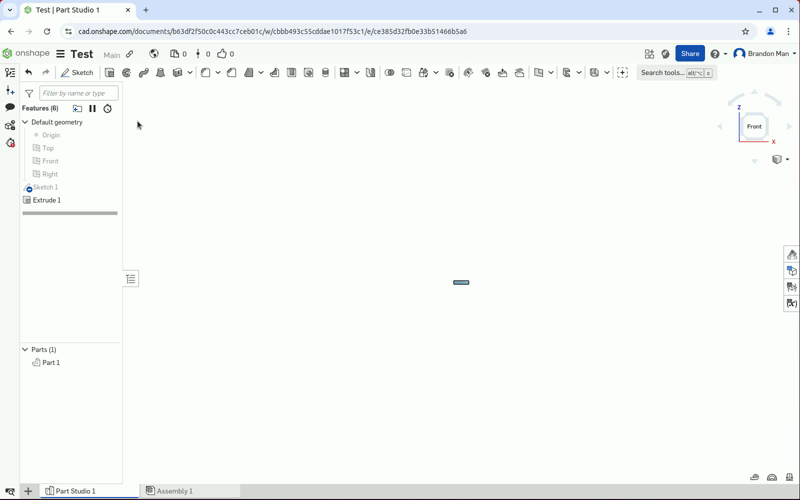
key(shift+h)
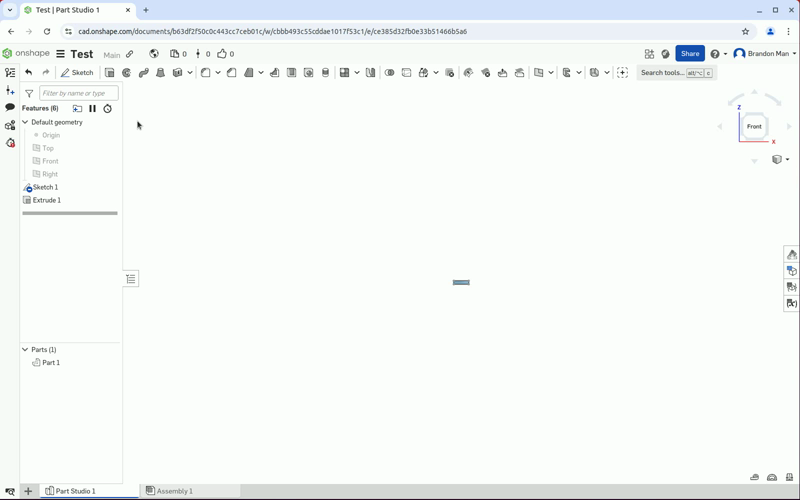
key(shift+h)
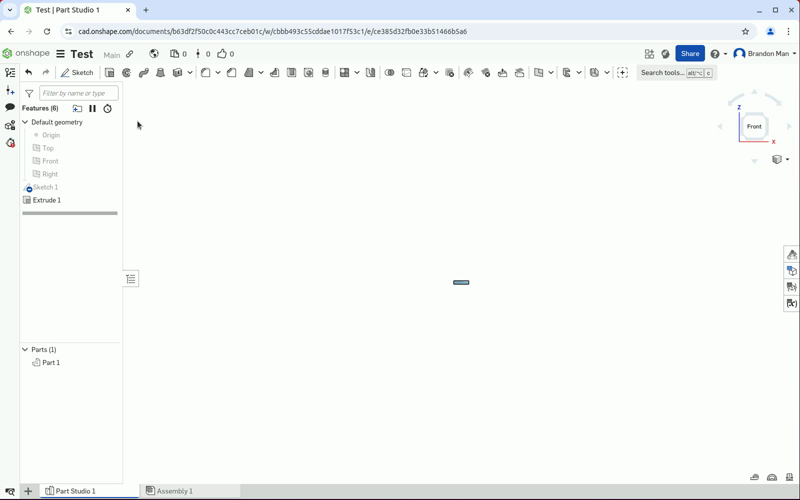
mouse_move(73, 189)
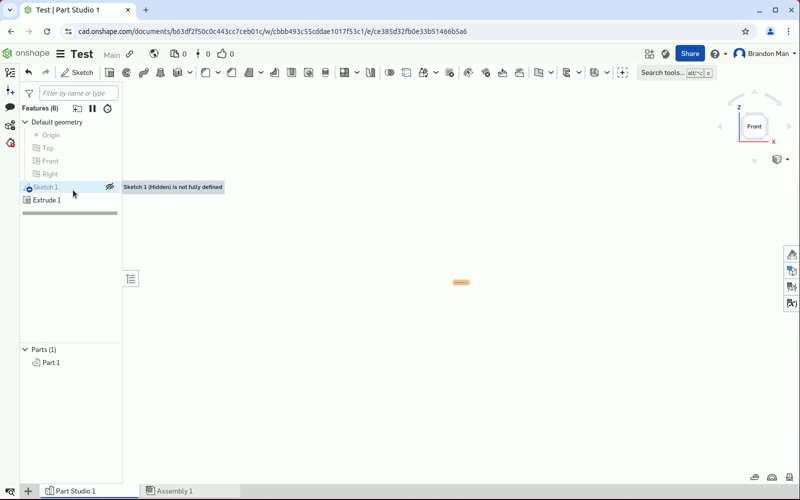
click(73, 189)
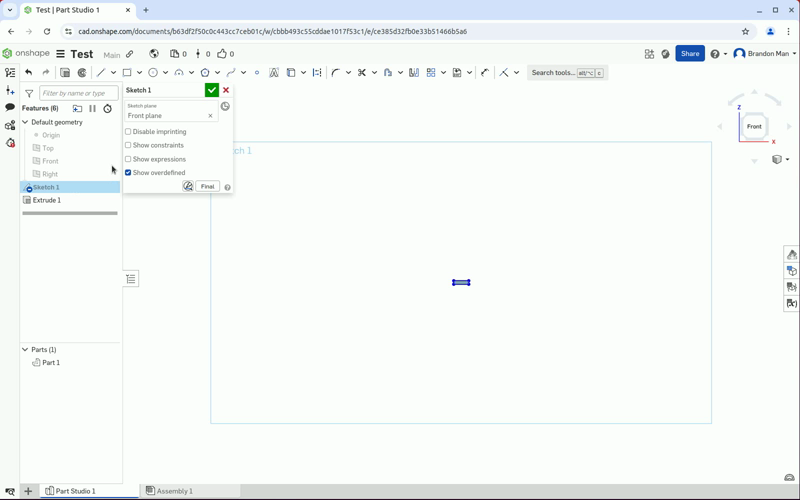
mouse_move(229, 92)
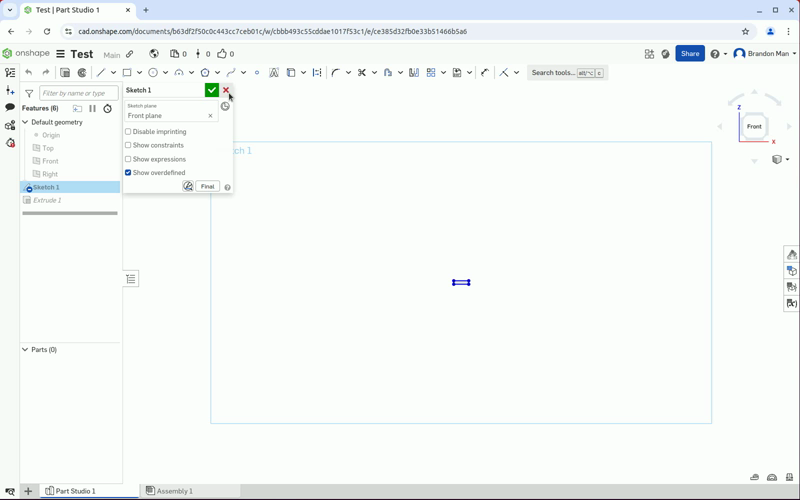
click(229, 92)
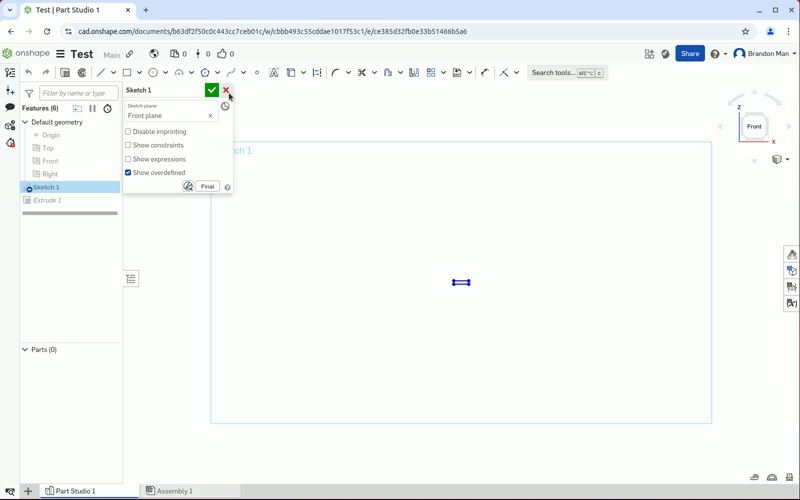
key(shift+s)
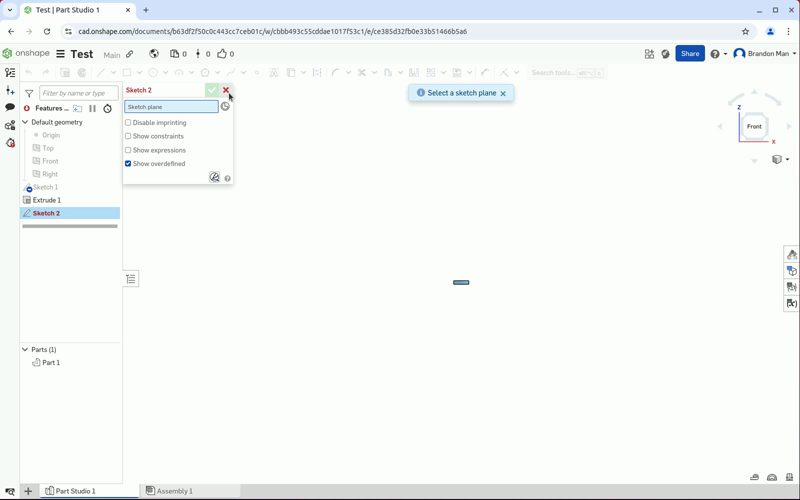
mouse_move(73, 163)
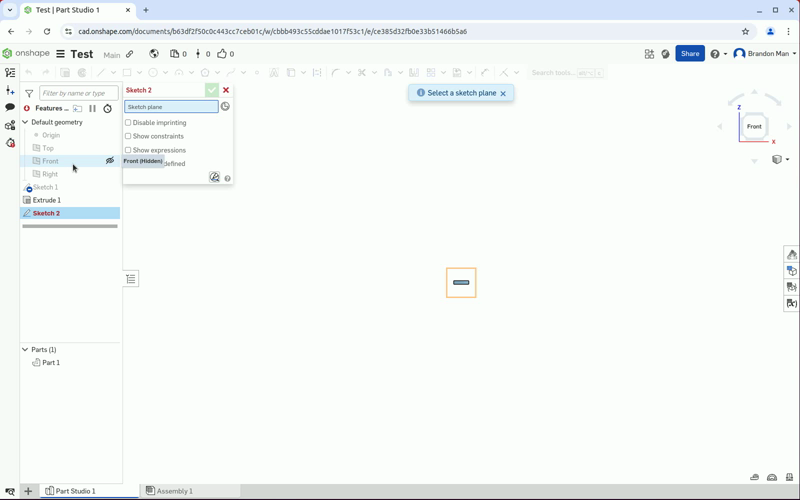
click(73, 163)
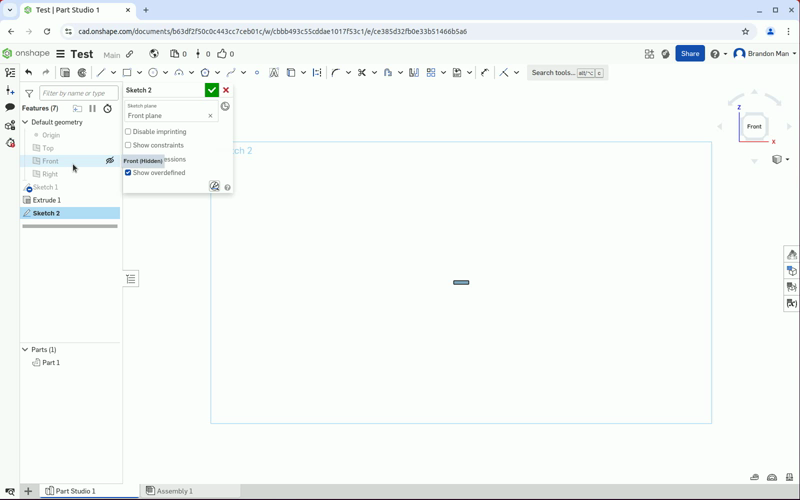
mouse_move(73, 352)
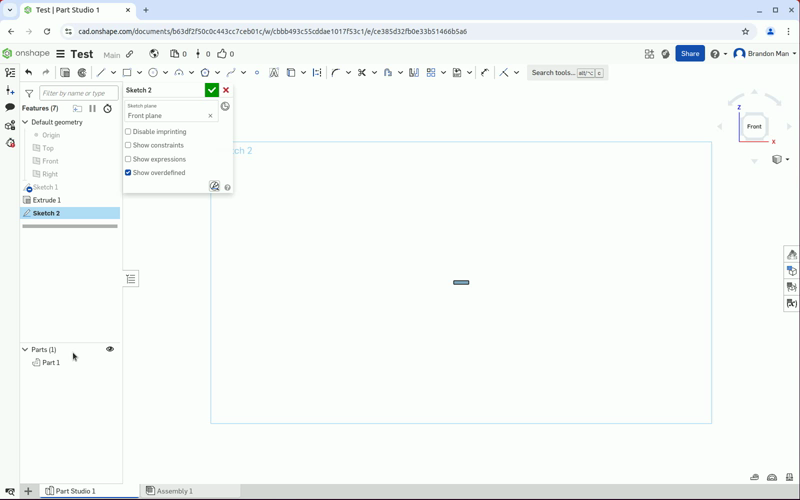
key(y)
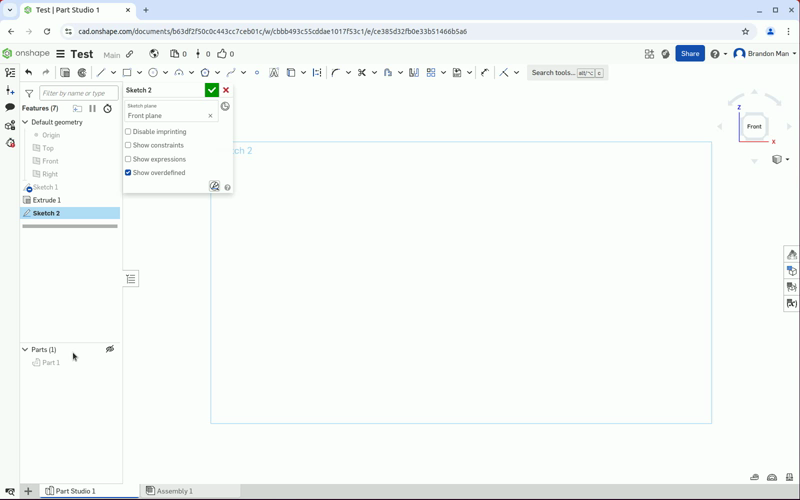
key(l)
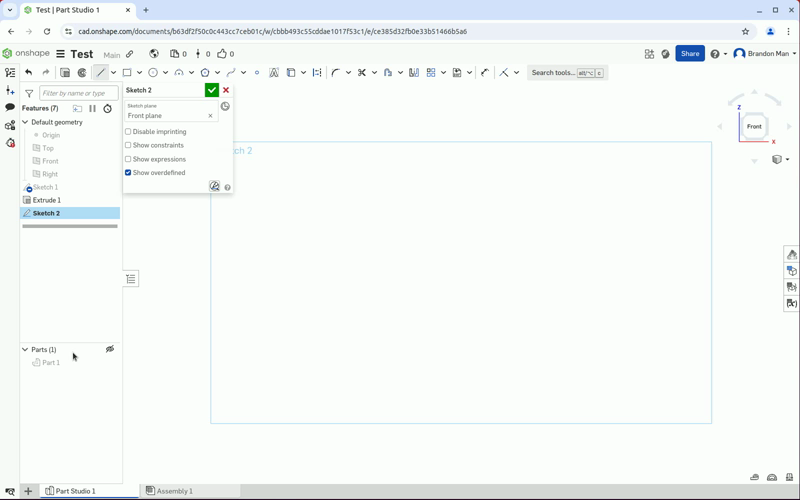
key_down(shift)
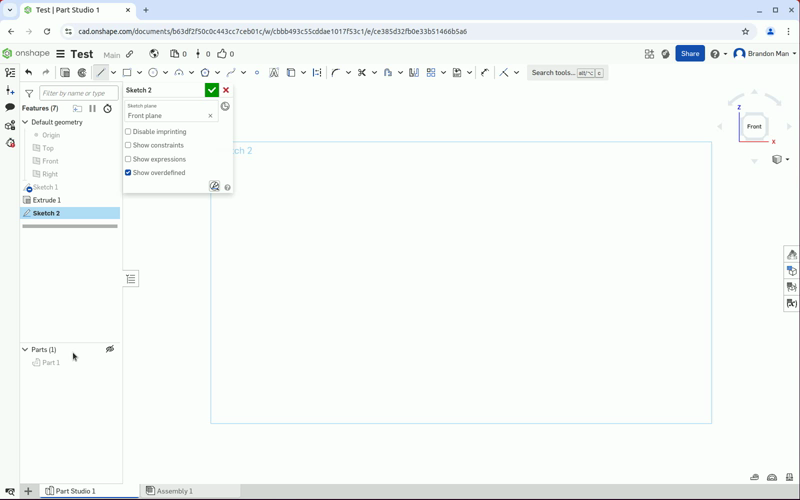
mouse_move(468, 274)
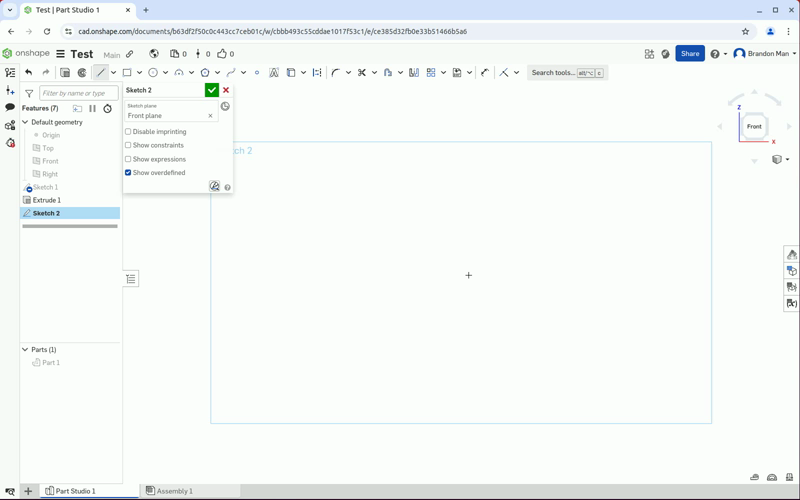
click(468, 274)
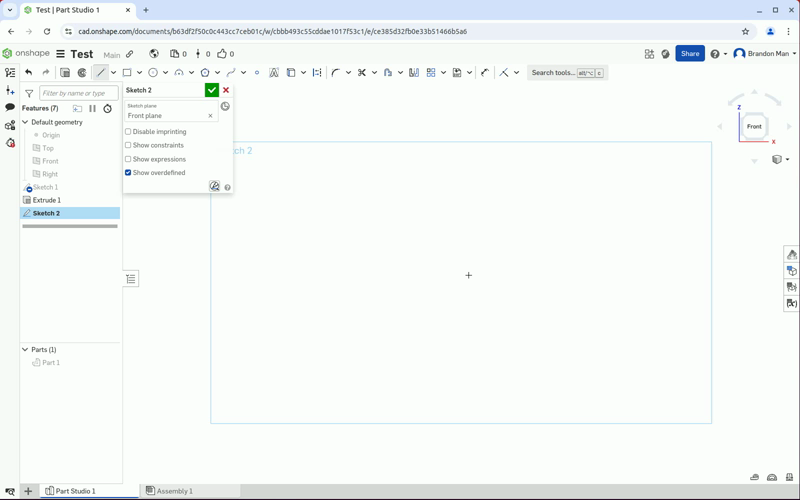
key_up(shift)
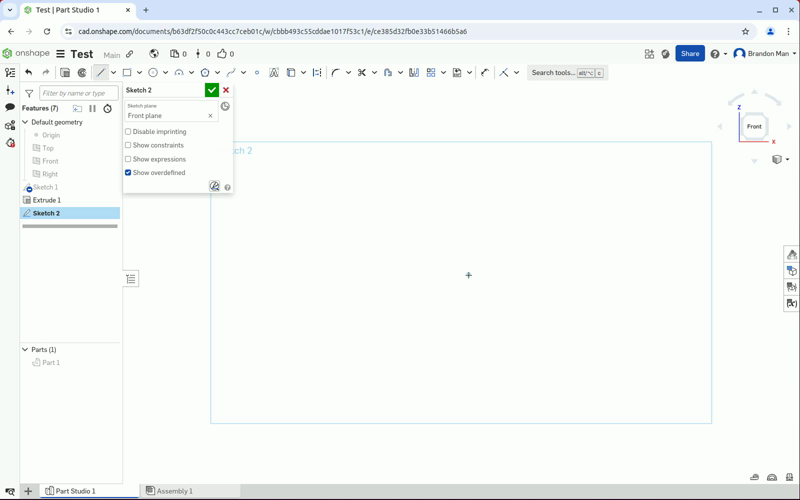
key_down(shift)
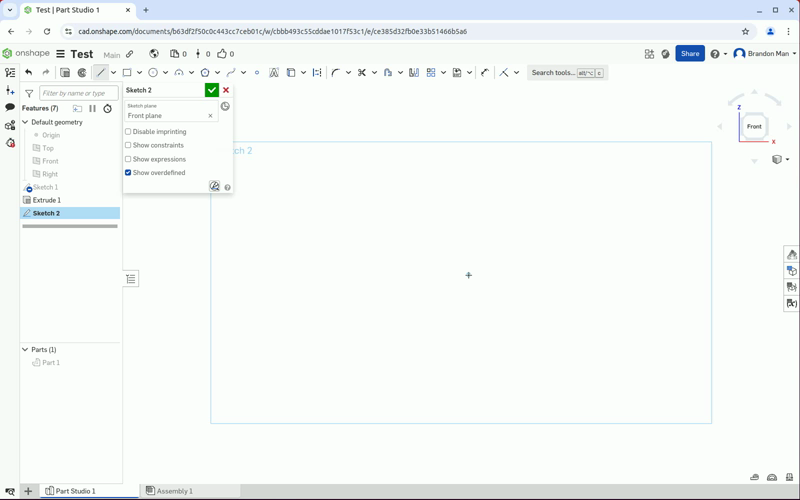
mouse_move(498, 274)
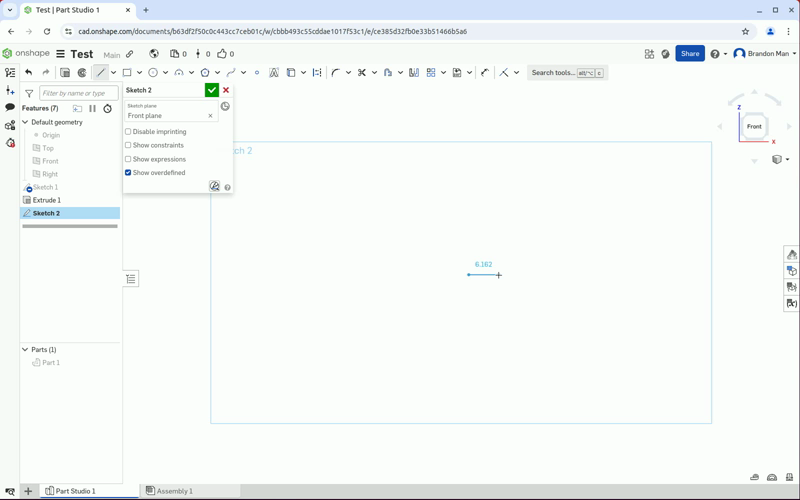
mouse_move(479, 274)
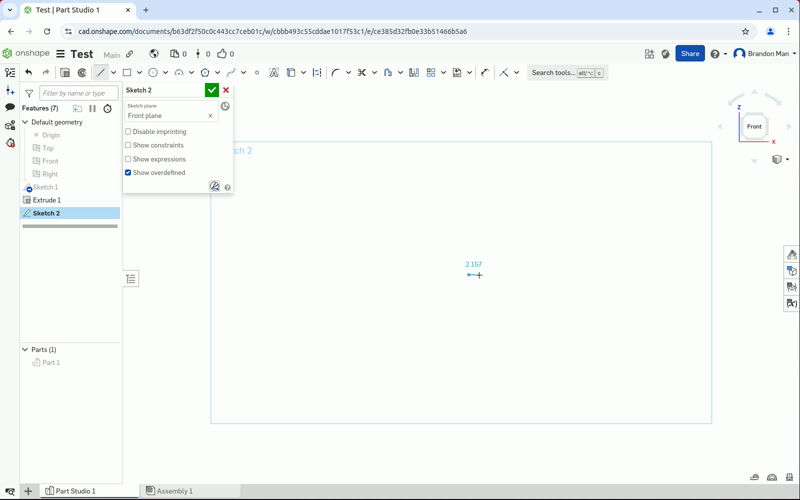
click(479, 274)
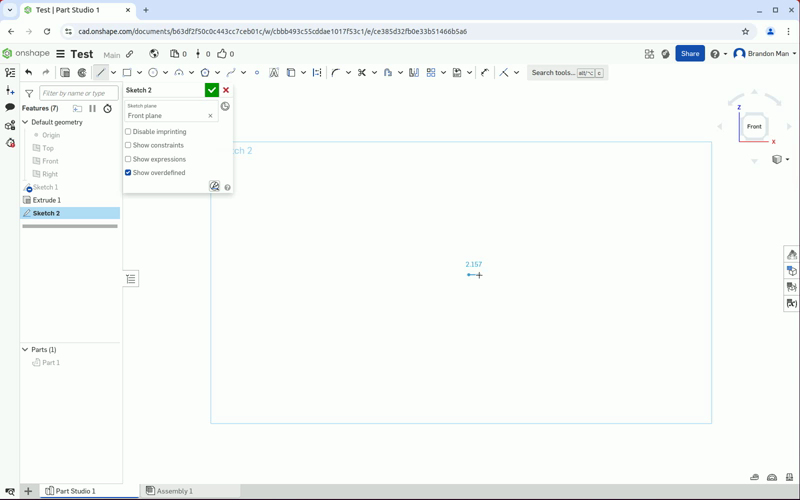
key_up(shift)
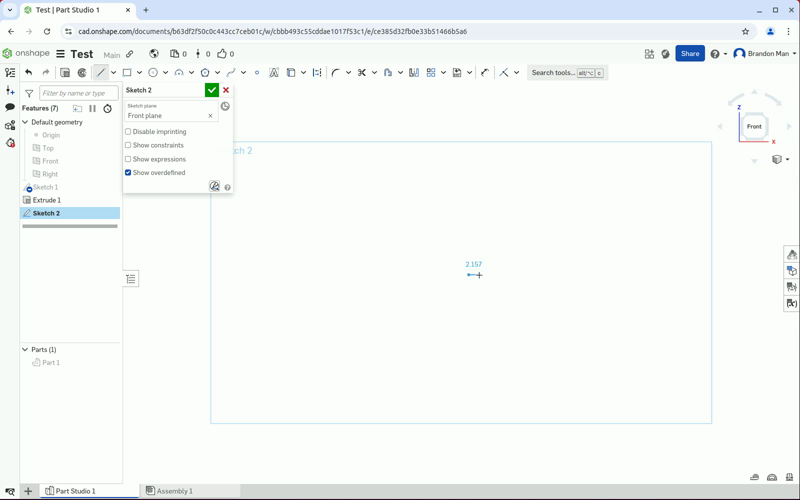
key_down(shift)
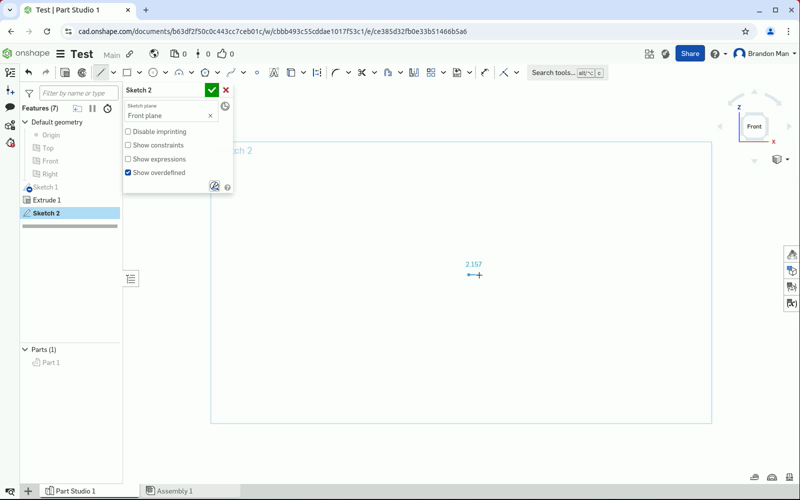
mouse_move(509, 274)
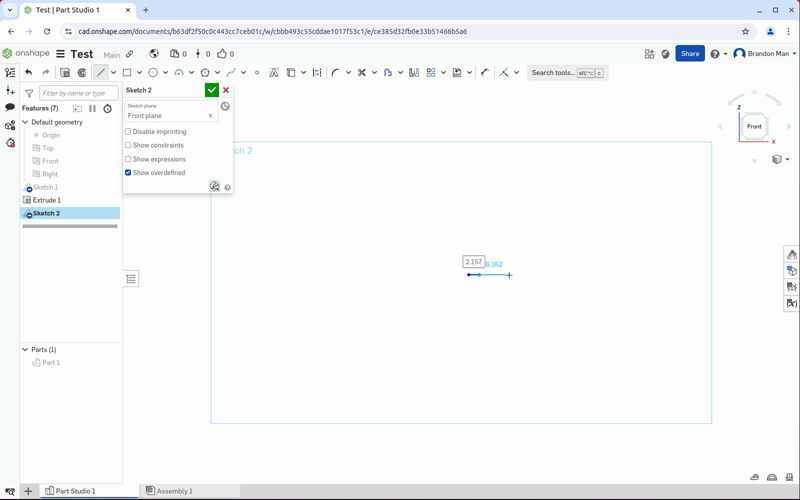
mouse_move(479, 268)
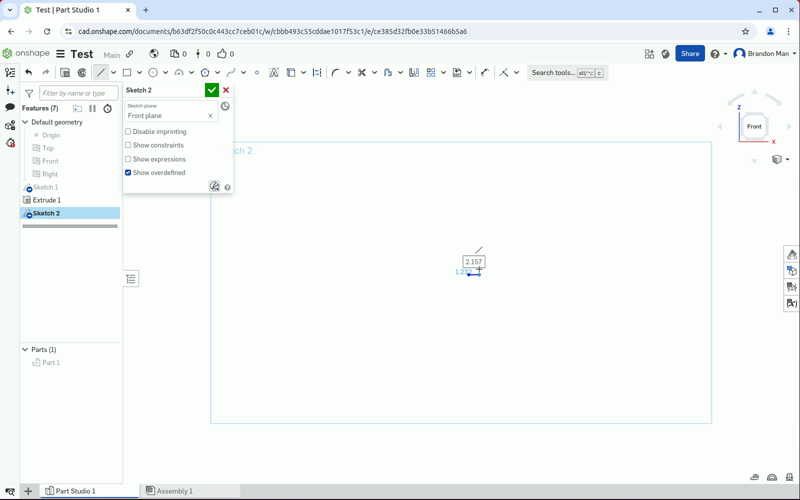
scroll(6)
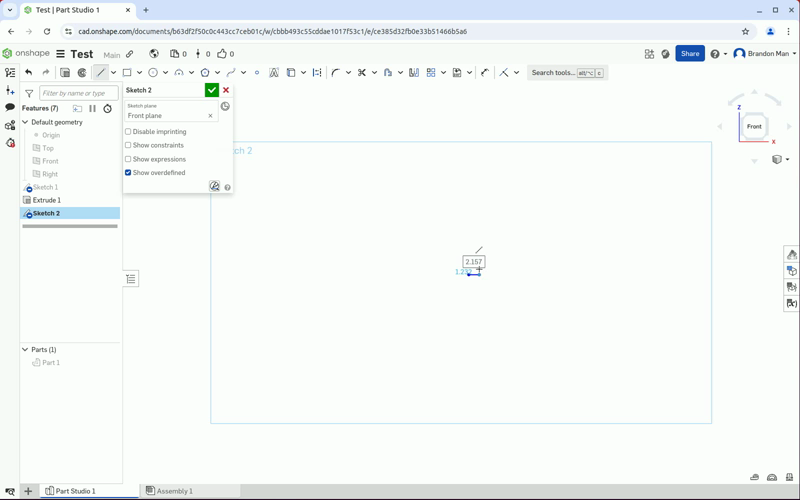
scroll(6)
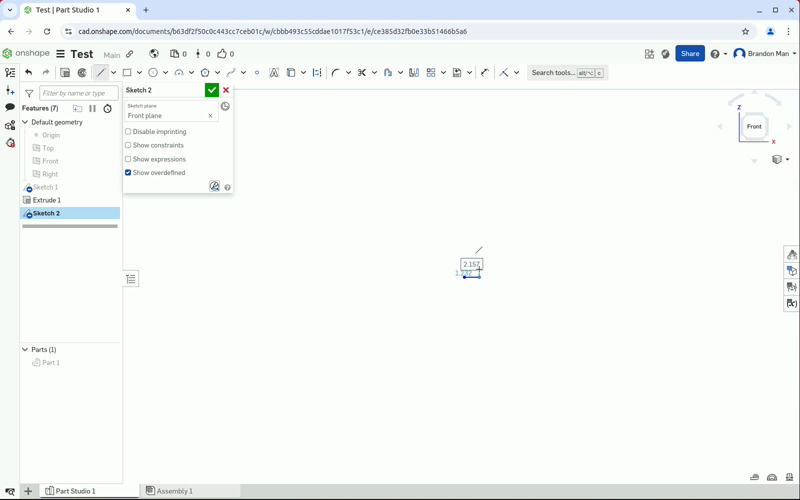
scroll(6)
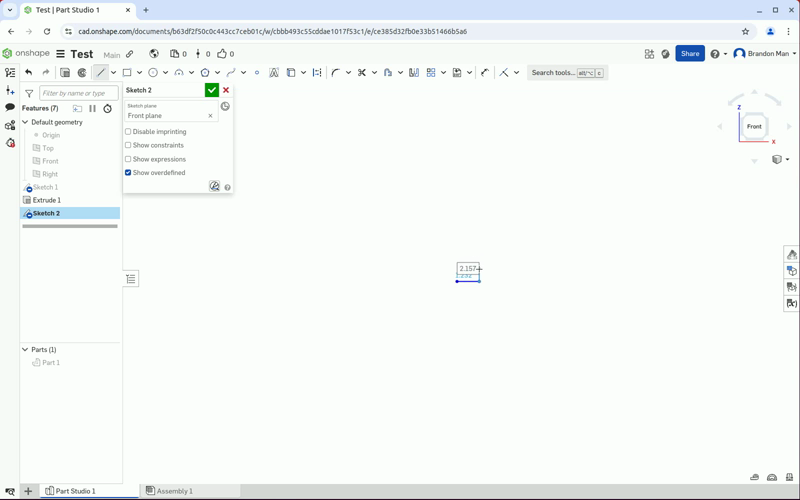
scroll(6)
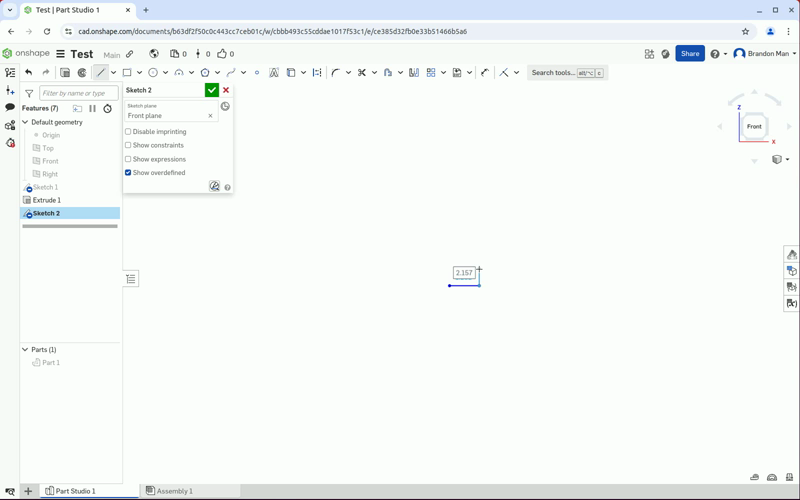
scroll(6)
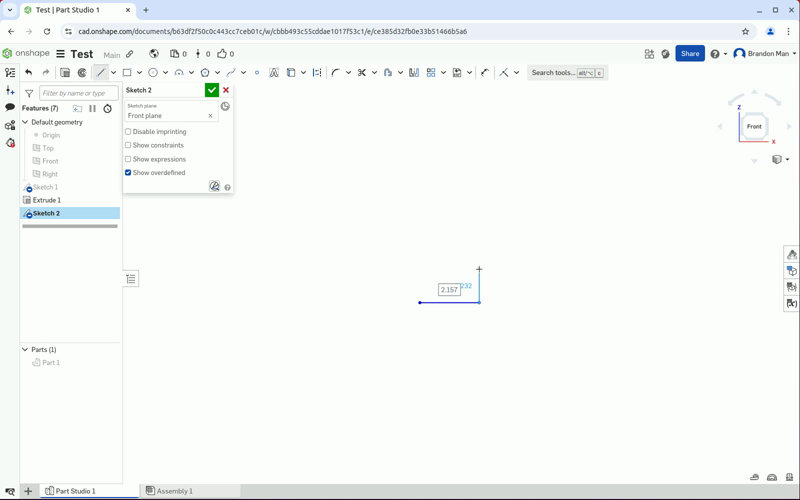
scroll(6)
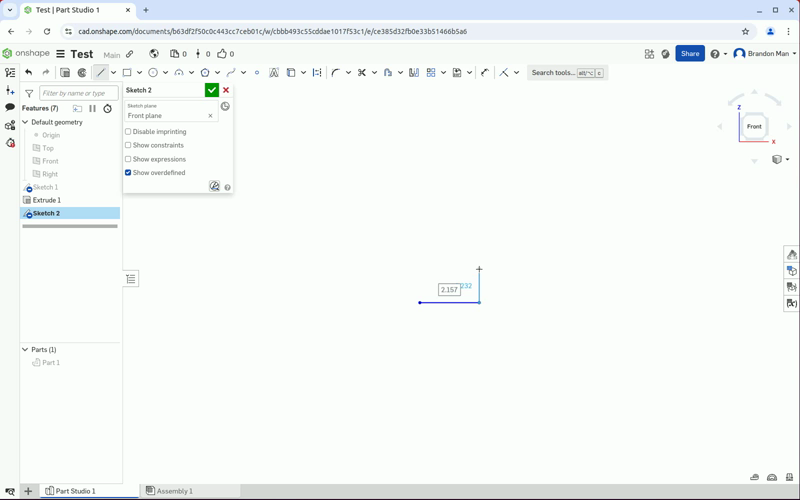
scroll(6)
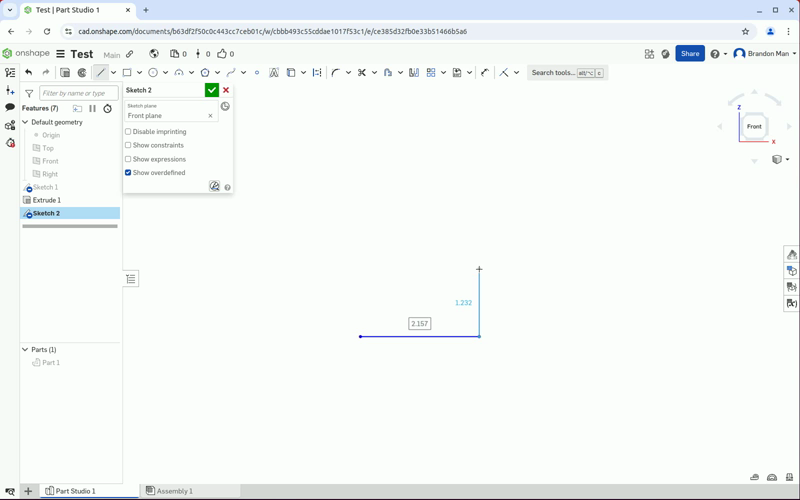
click(479, 268)
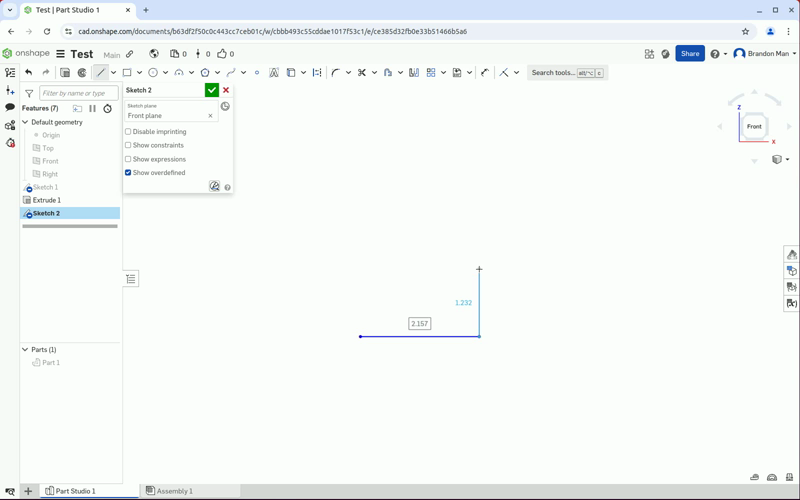
scroll(-6)
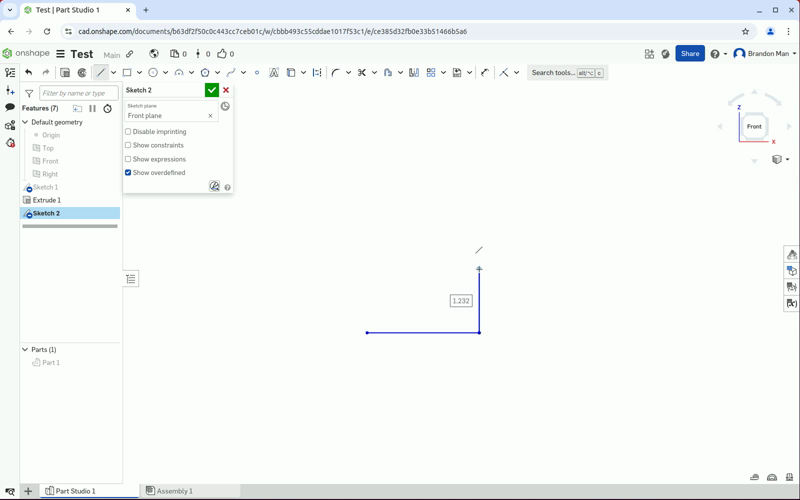
scroll(-6)
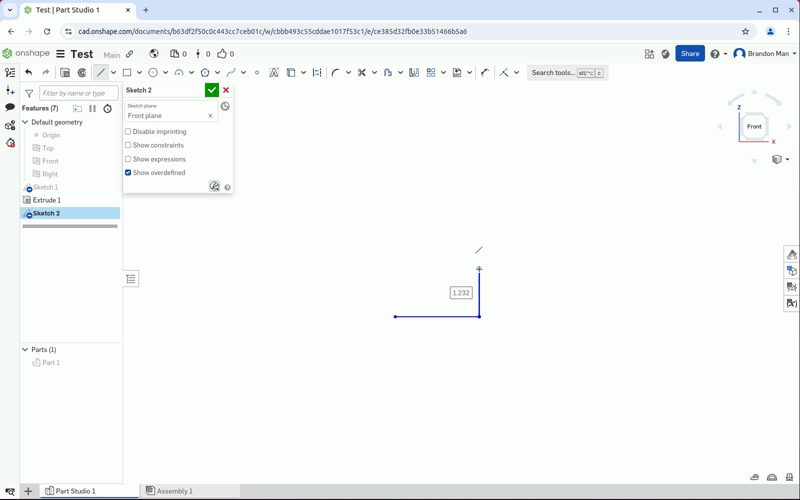
scroll(-6)
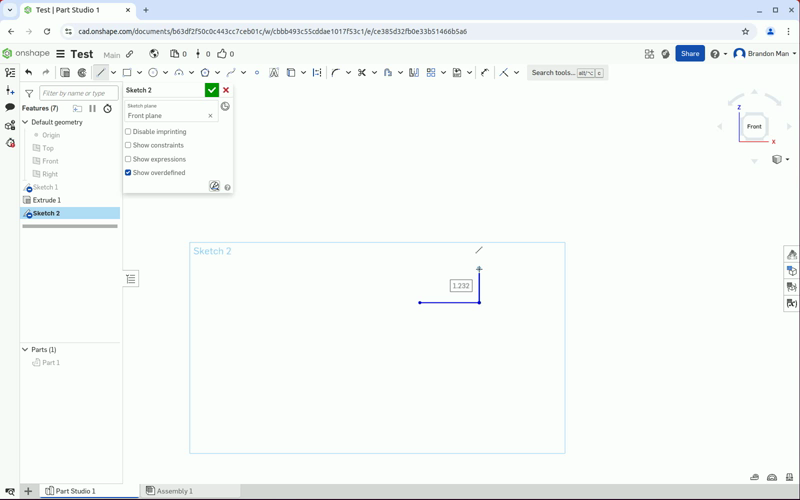
scroll(-6)
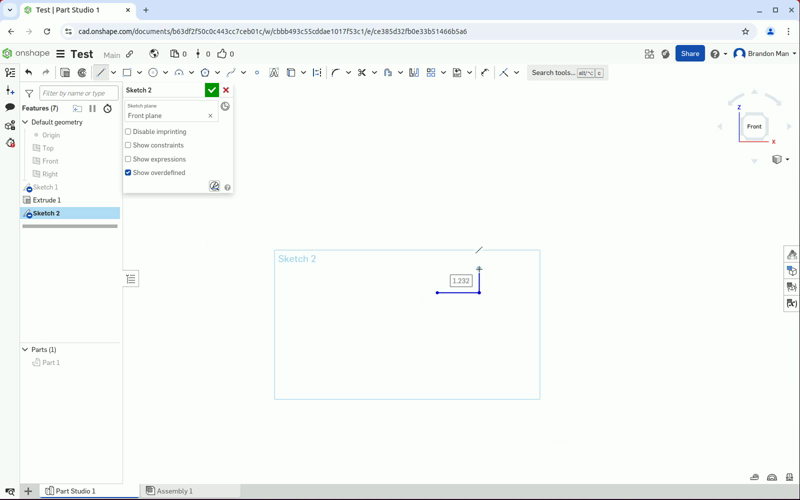
scroll(-6)
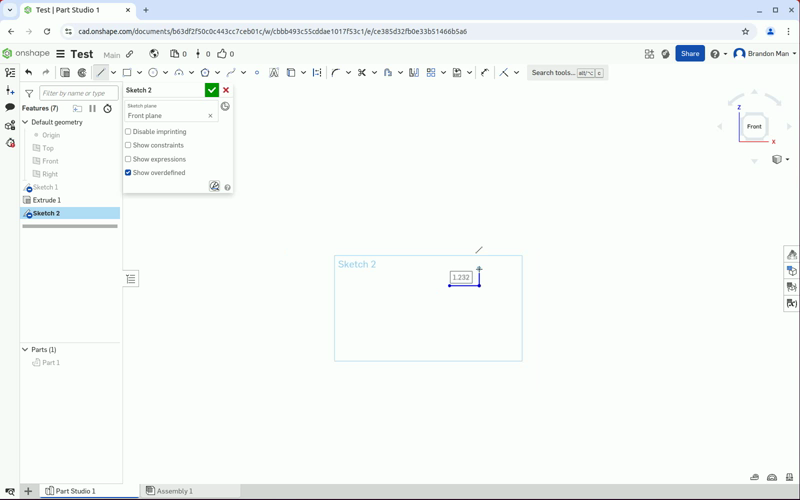
scroll(-6)
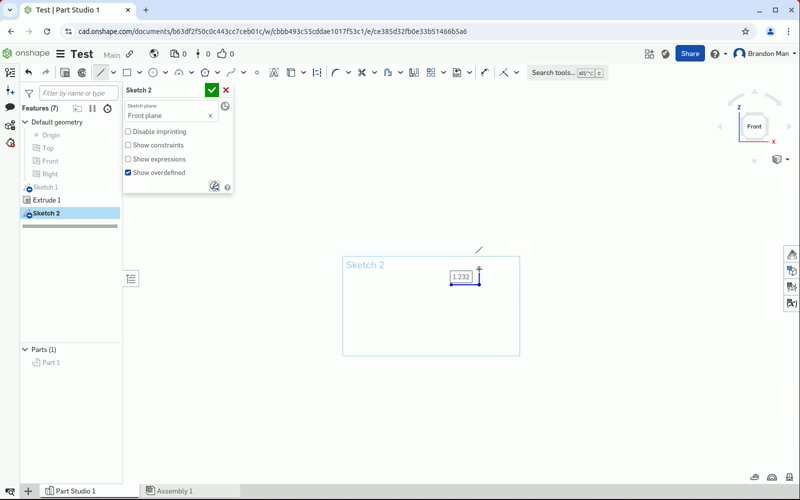
scroll(-6)
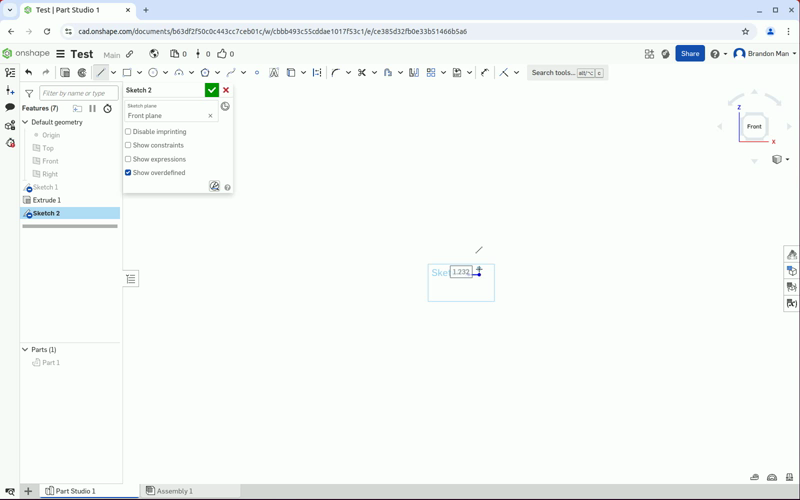
key_up(shift)
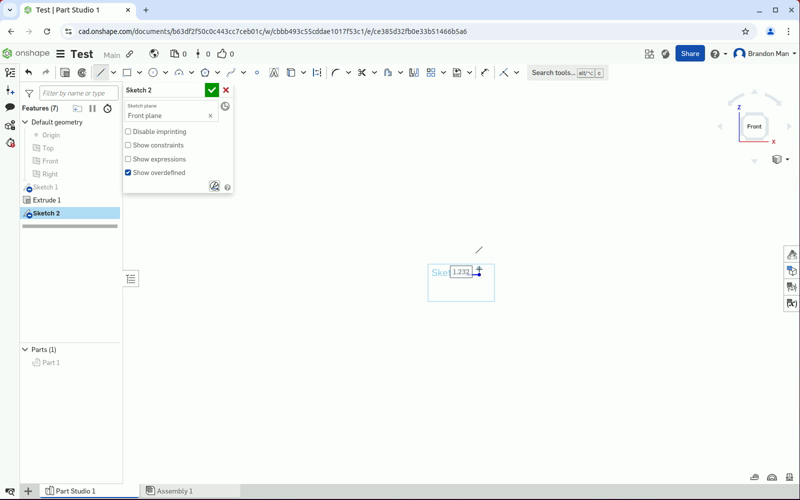
key_down(shift)
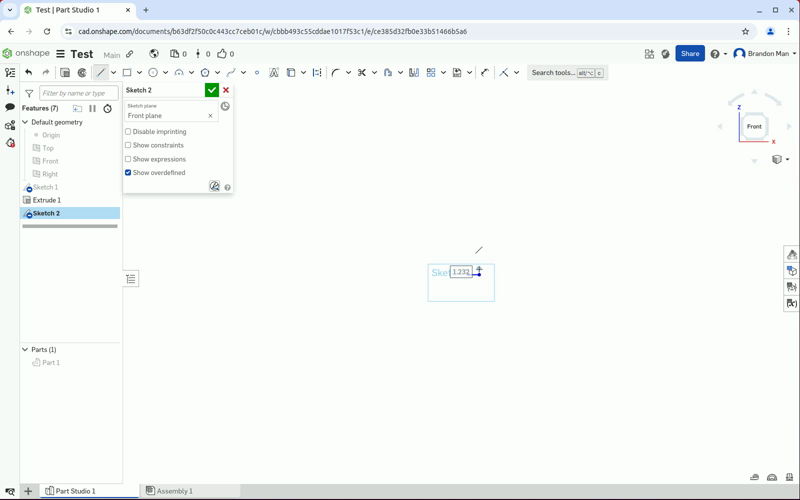
mouse_move(509, 268)
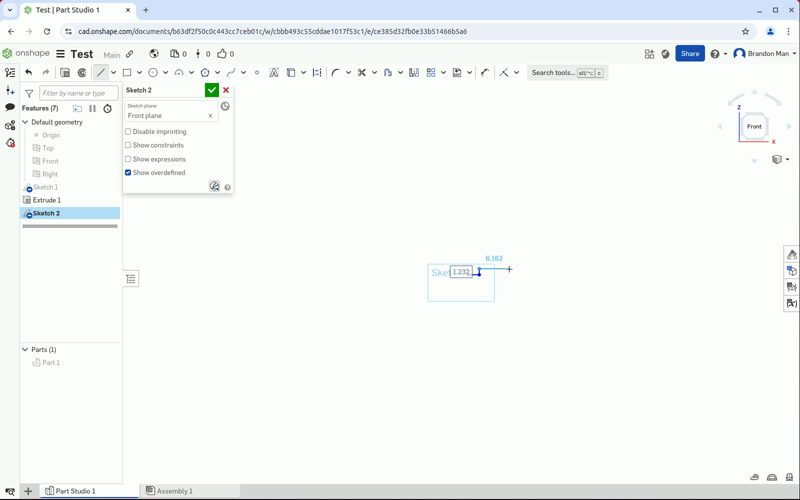
mouse_move(468, 268)
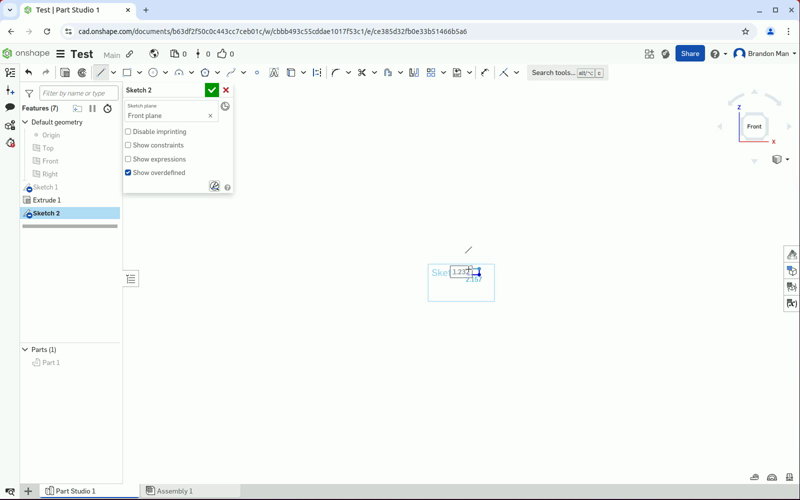
click(468, 268)
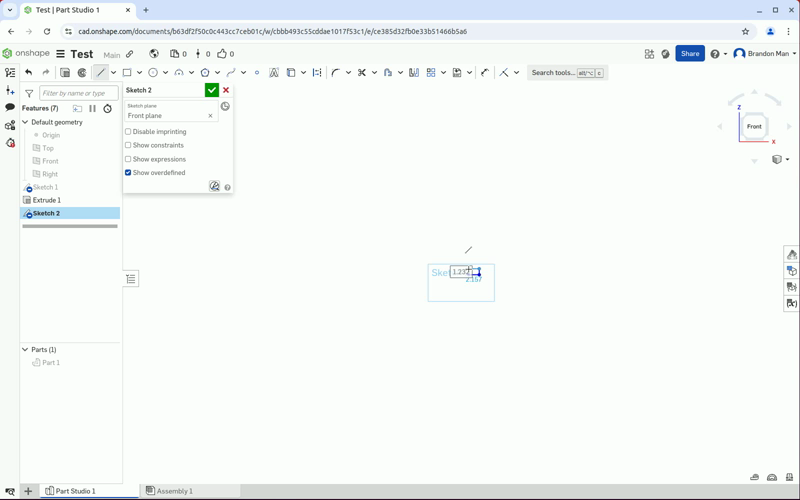
key_up(shift)
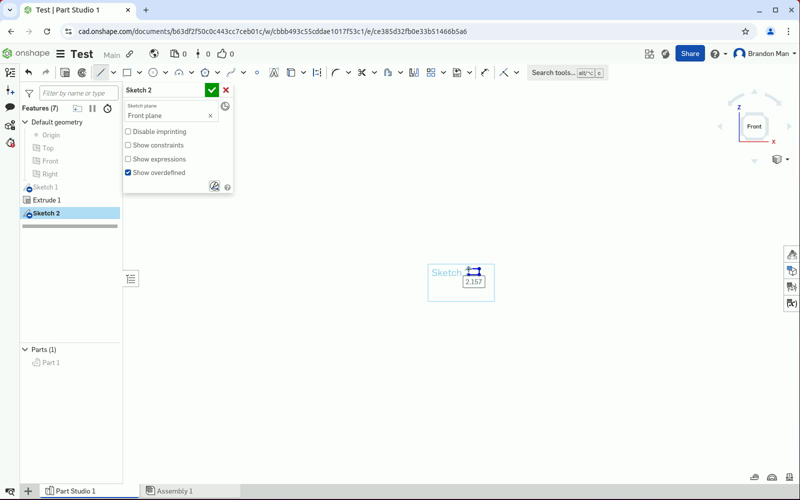
mouse_move(498, 268)
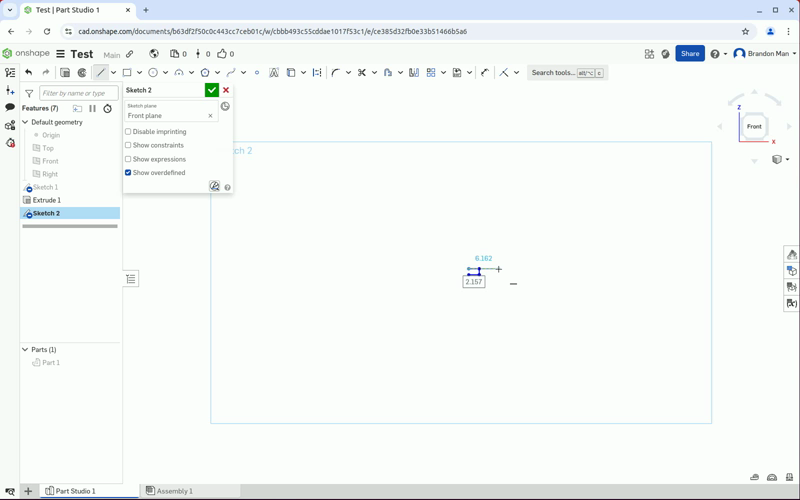
key_down(shift)
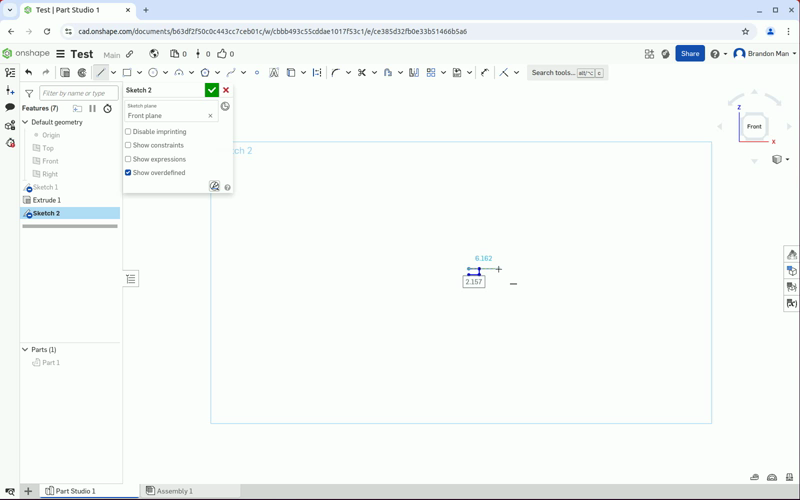
mouse_move(468, 274)
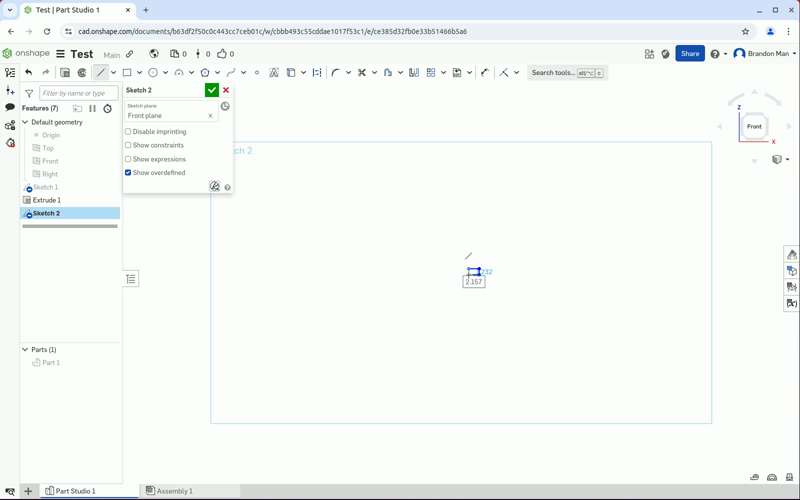
scroll(6)
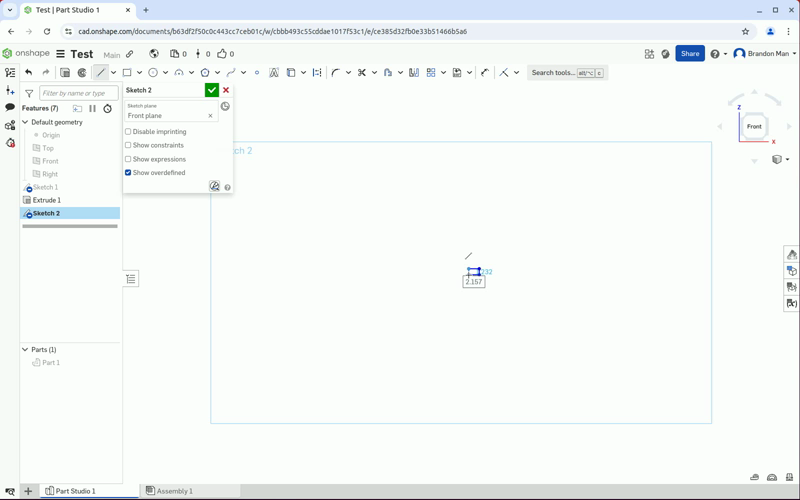
scroll(6)
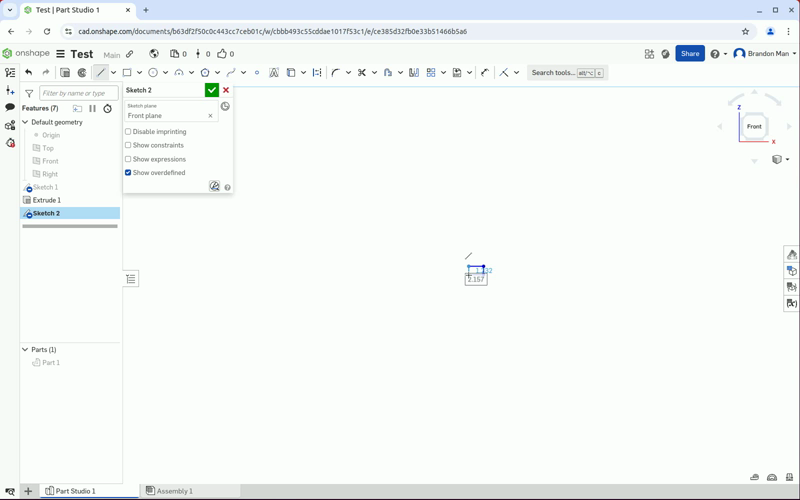
scroll(6)
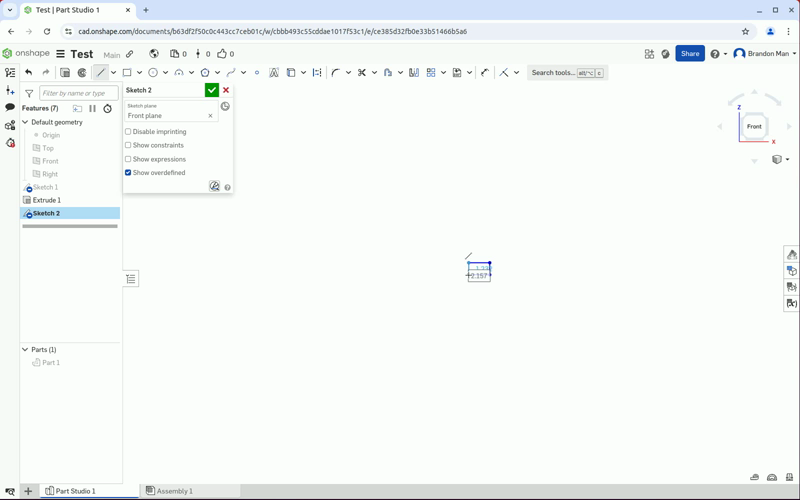
scroll(6)
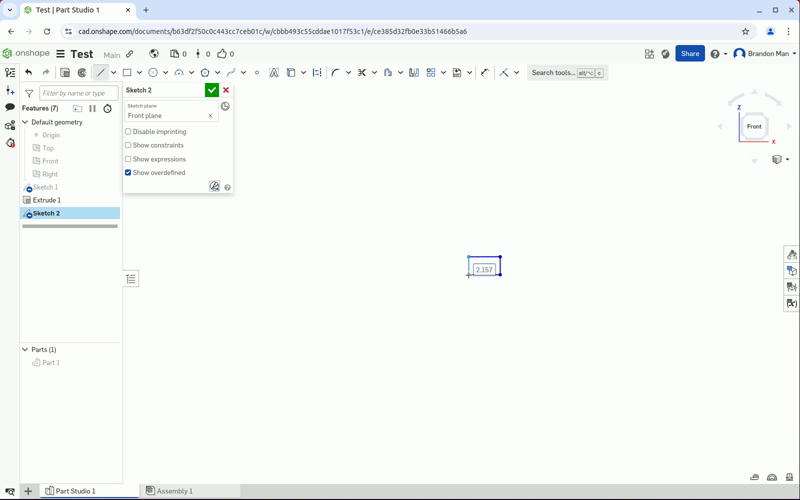
scroll(6)
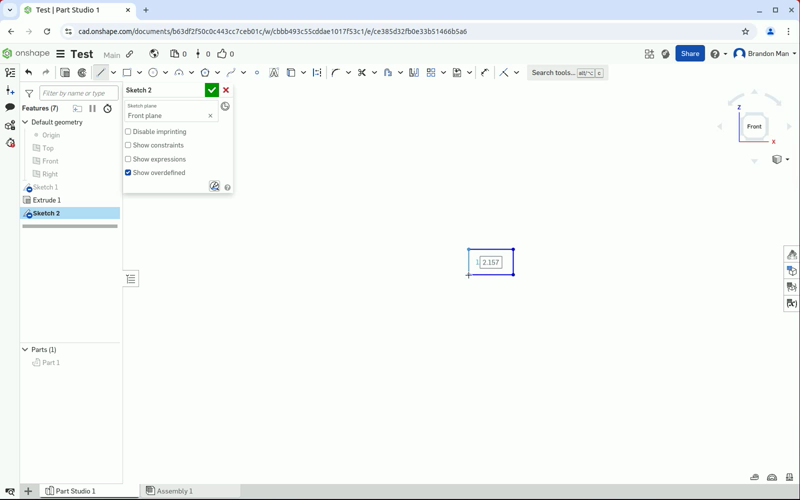
scroll(6)
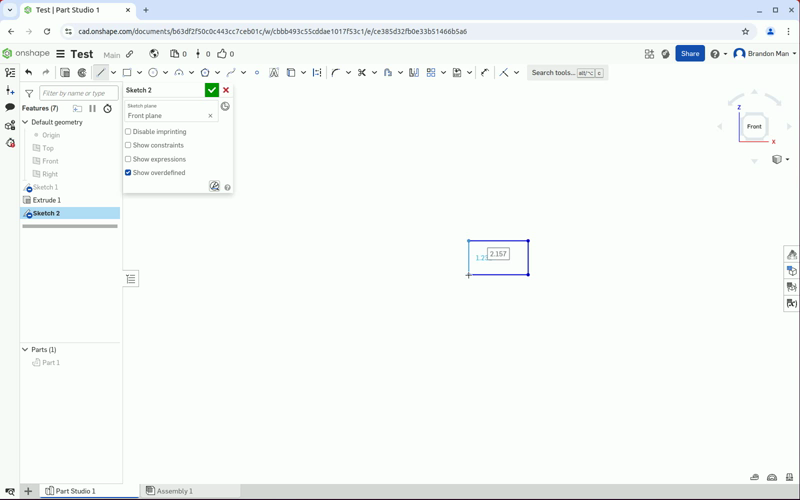
scroll(6)
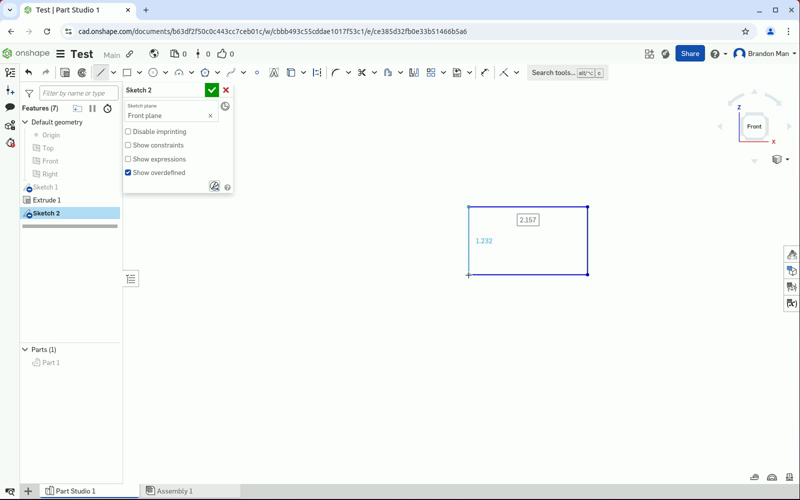
key_up(shift)
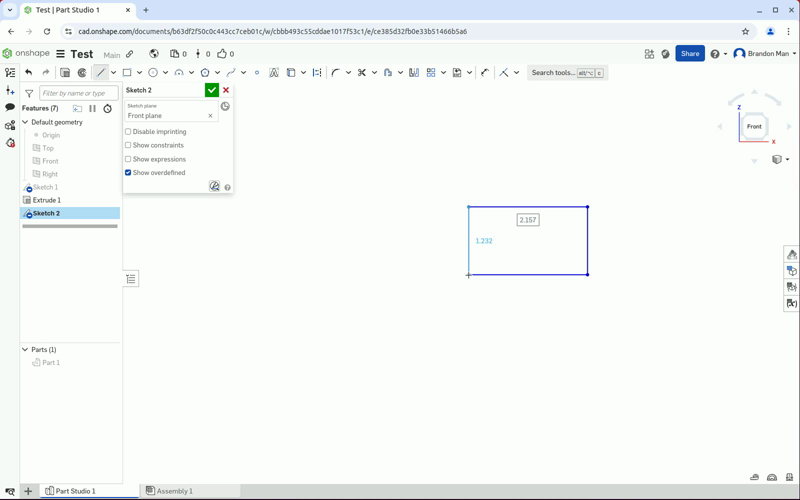
click(468, 274)
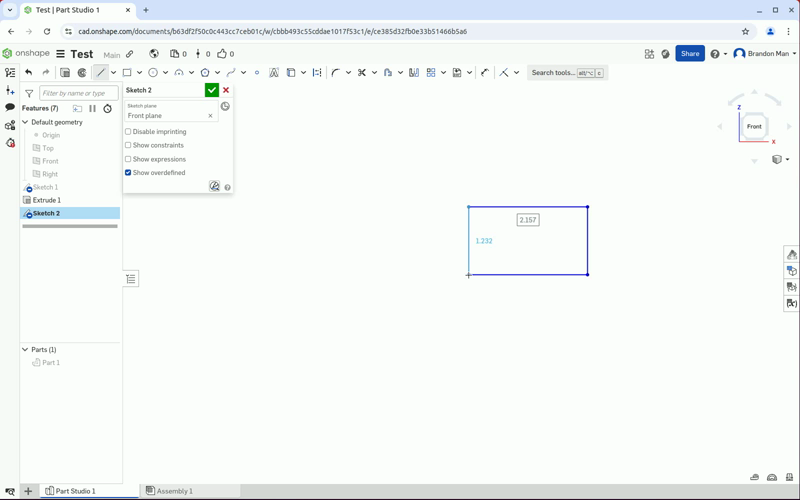
scroll(-6)
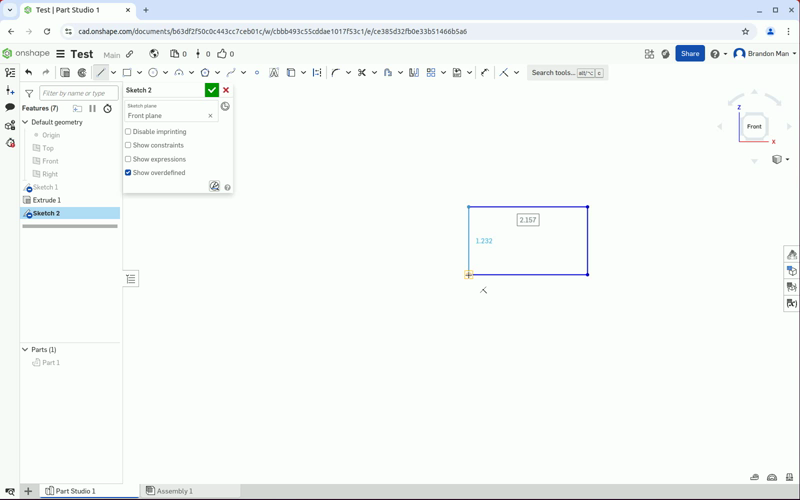
scroll(-6)
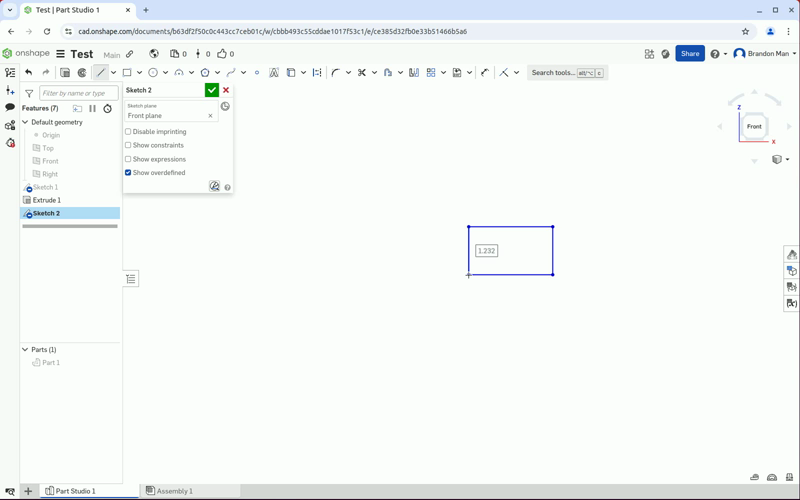
scroll(-6)
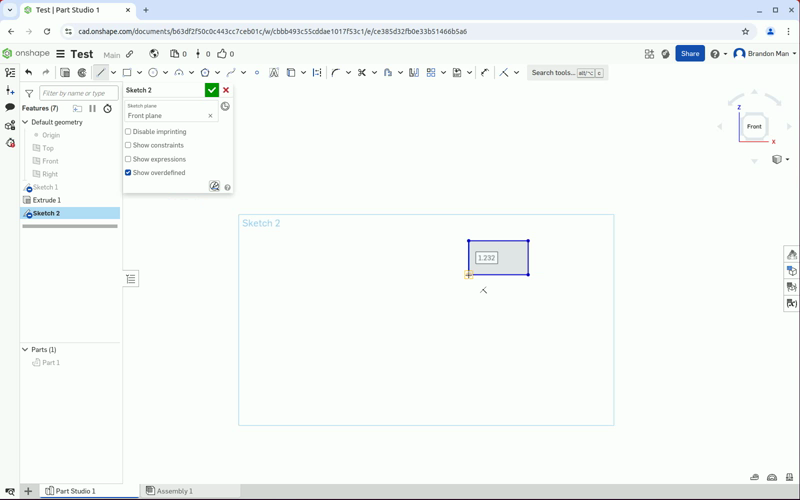
scroll(-6)
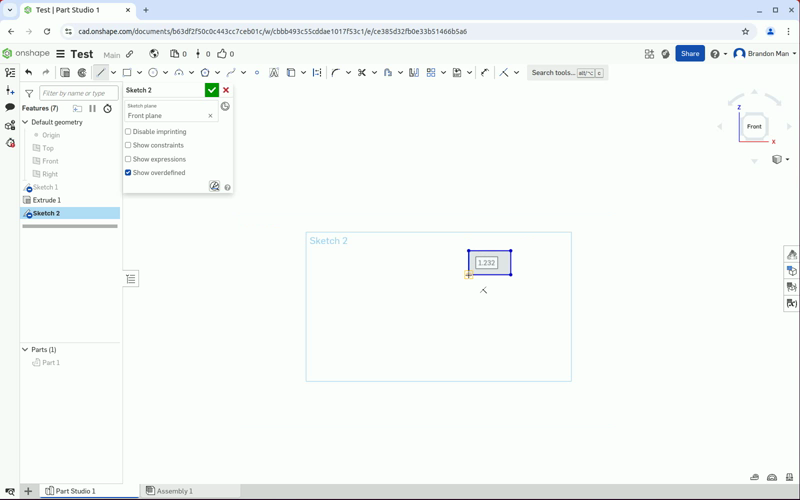
scroll(-6)
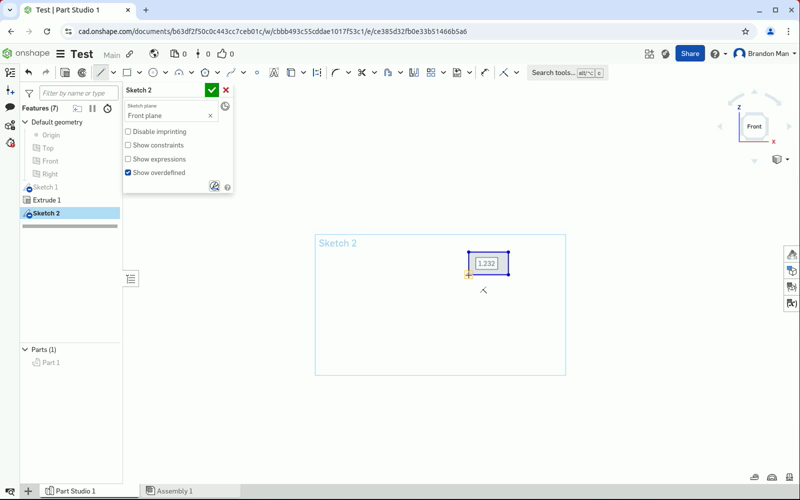
scroll(-6)
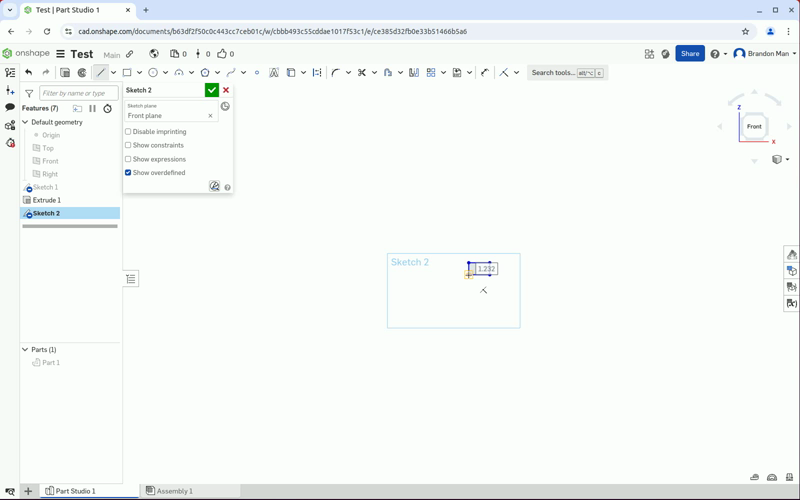
scroll(-6)
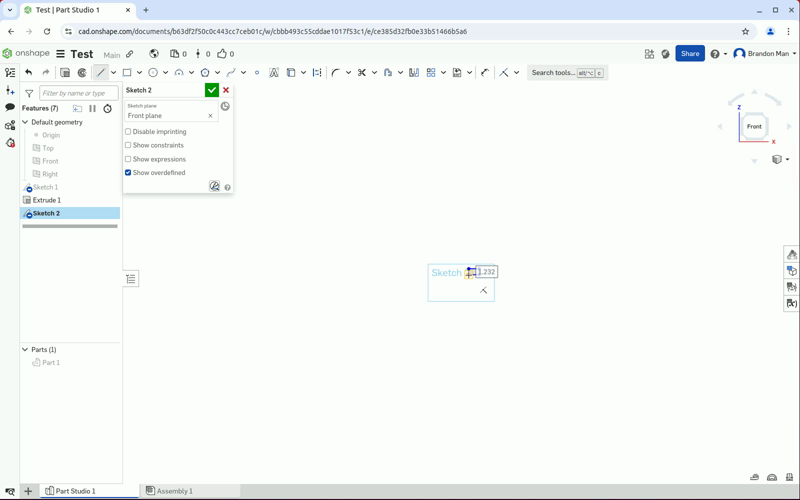
key(esc)
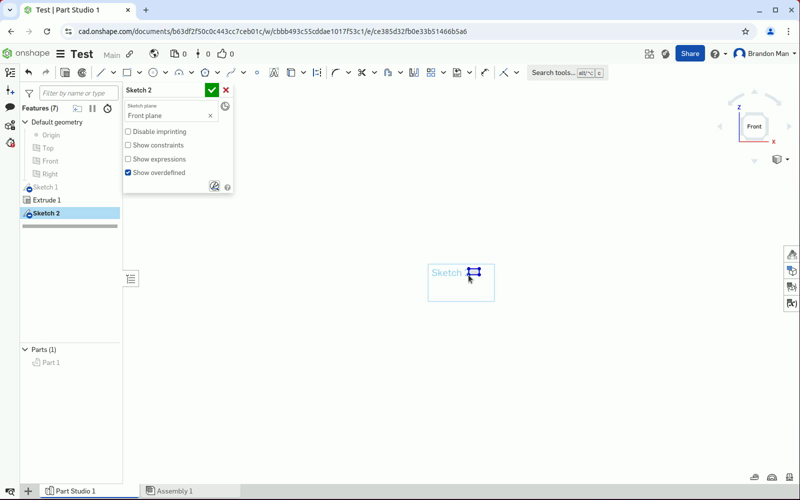
mouse_move(472, 269)
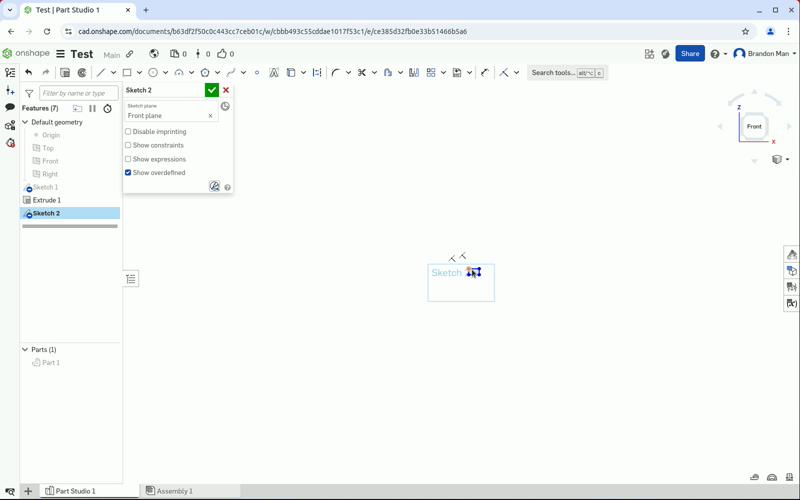
scroll(6)
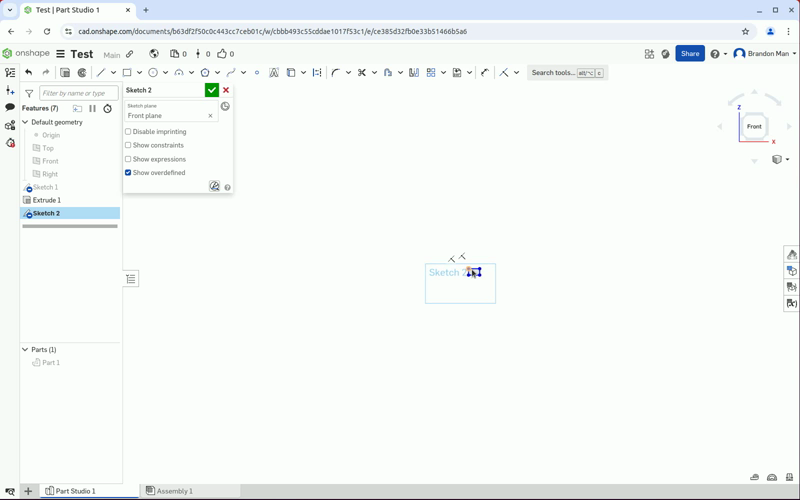
scroll(6)
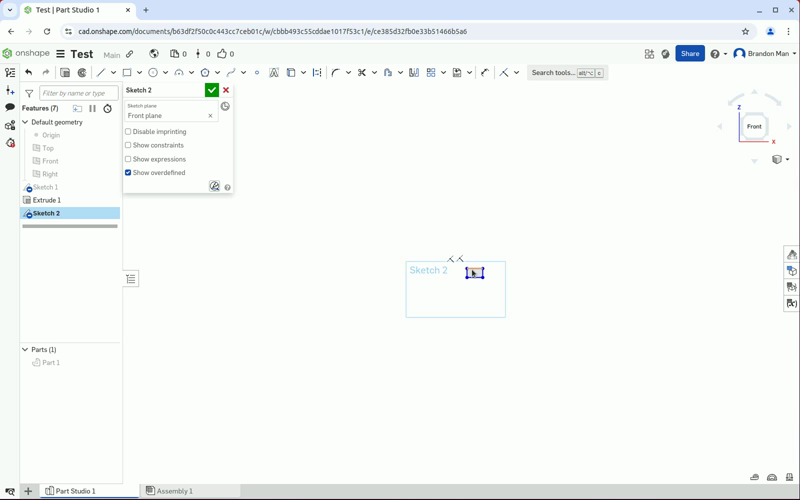
scroll(6)
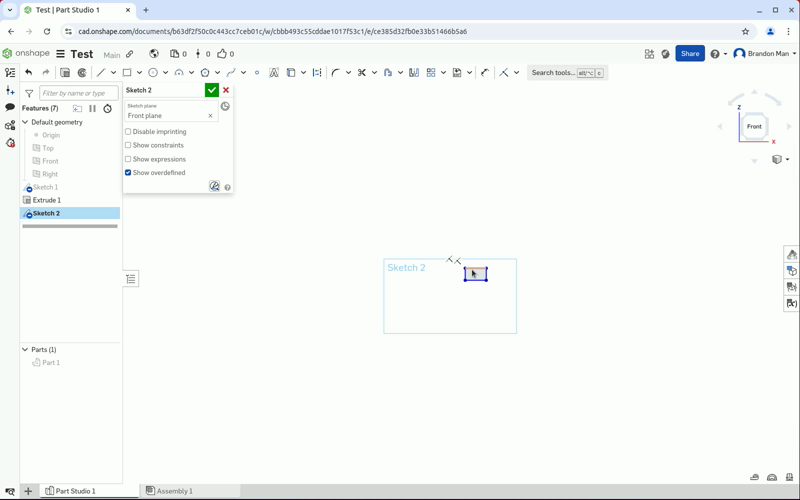
scroll(6)
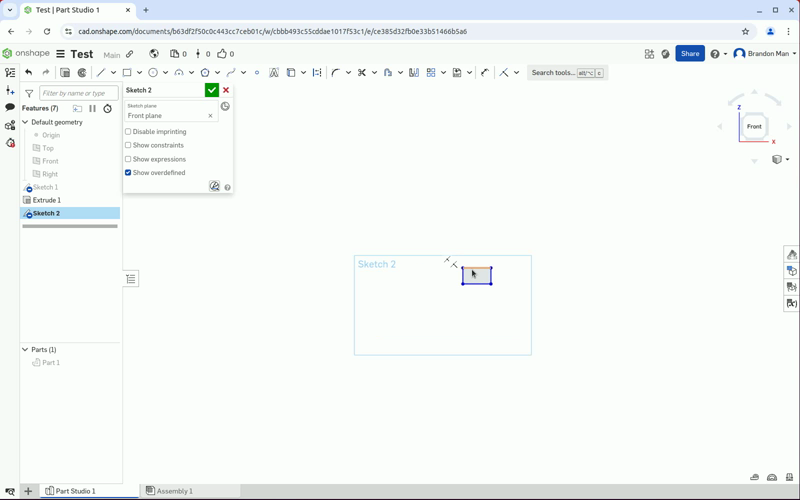
scroll(6)
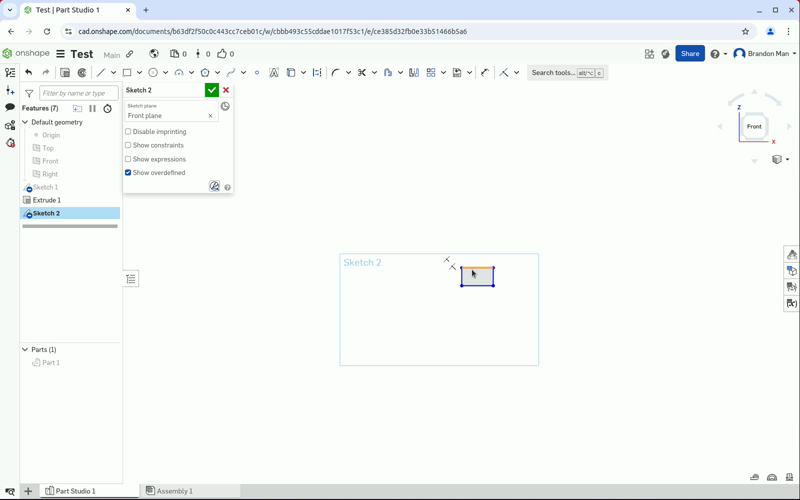
scroll(6)
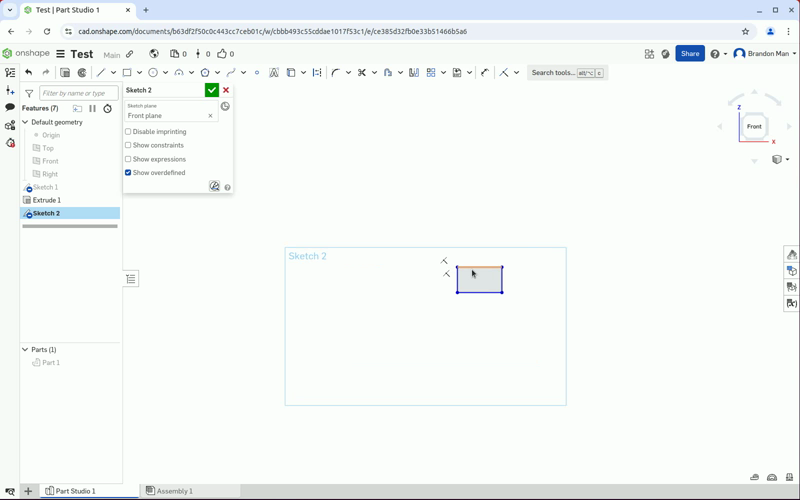
scroll(6)
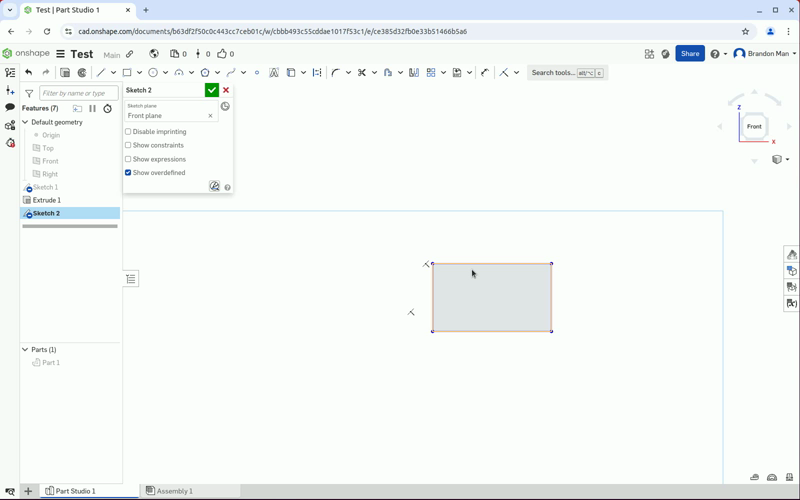
click(472, 269)
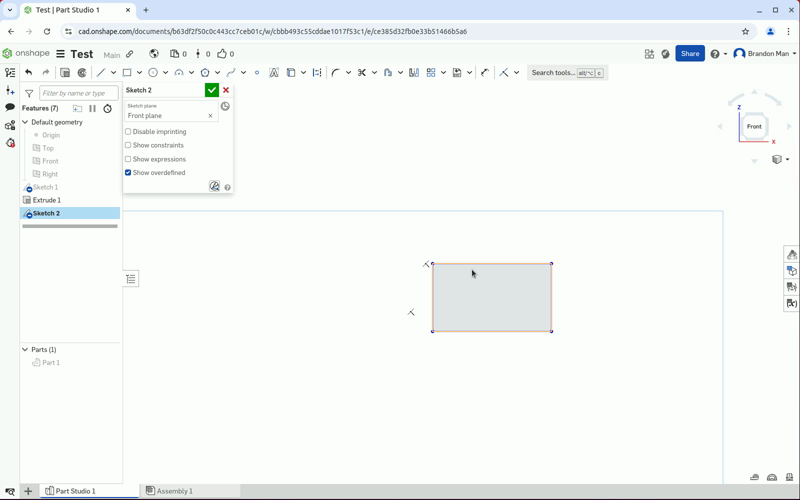
scroll(-6)
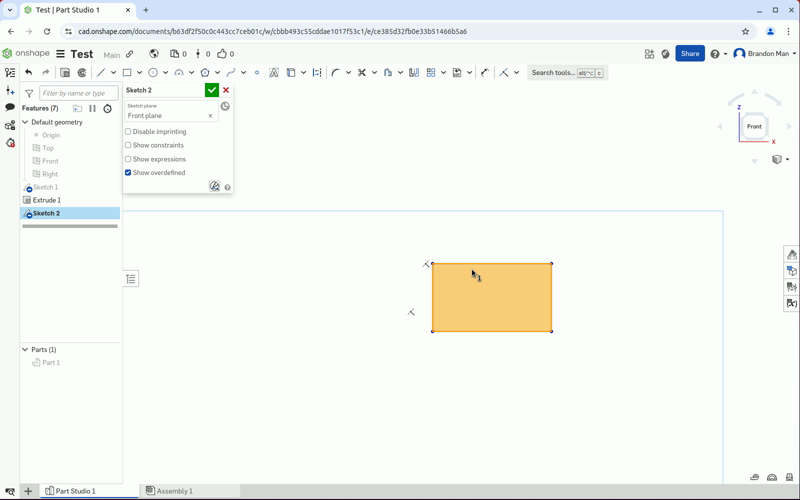
scroll(-6)
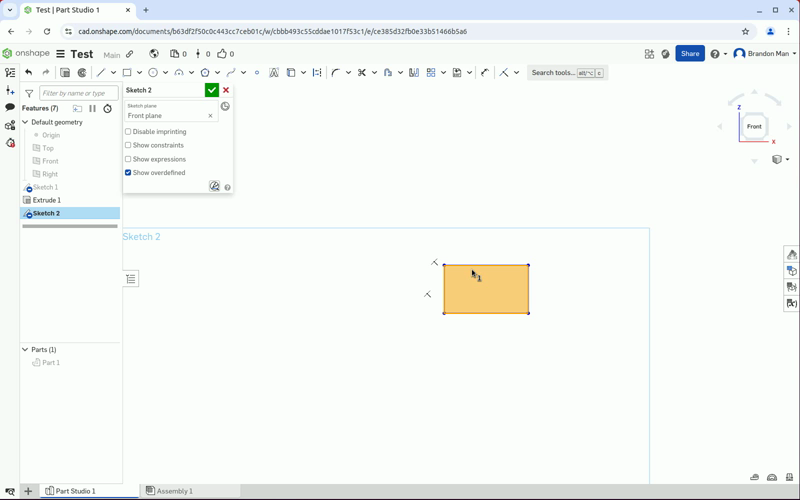
scroll(-6)
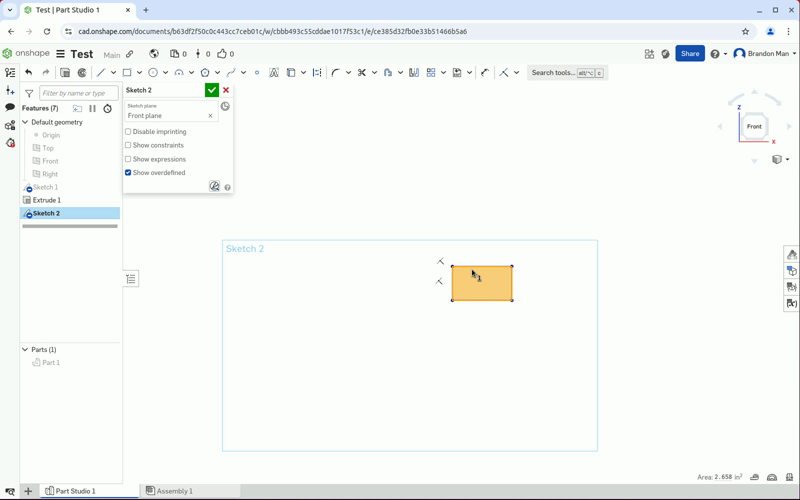
scroll(-6)
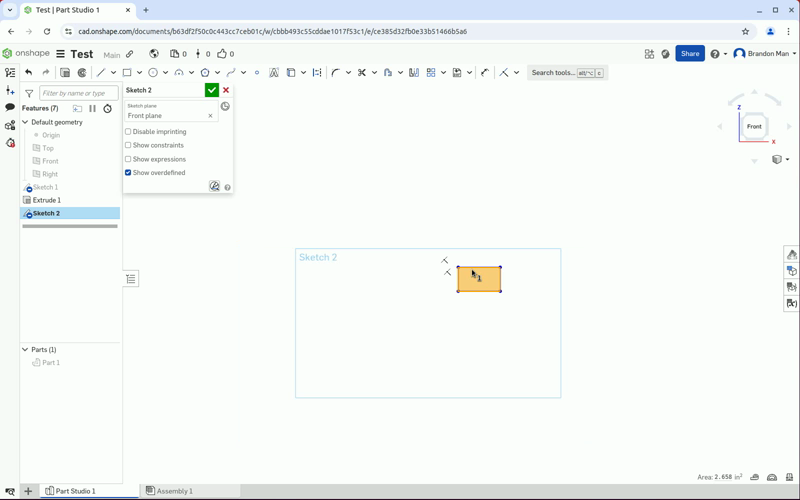
scroll(-6)
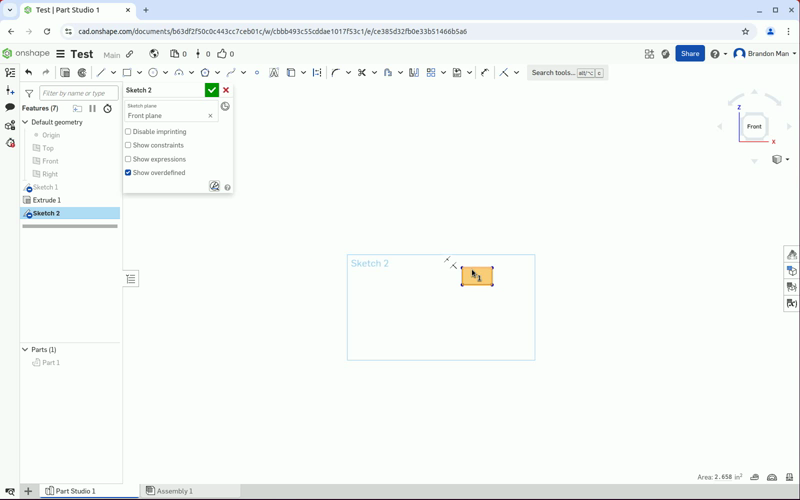
scroll(-6)
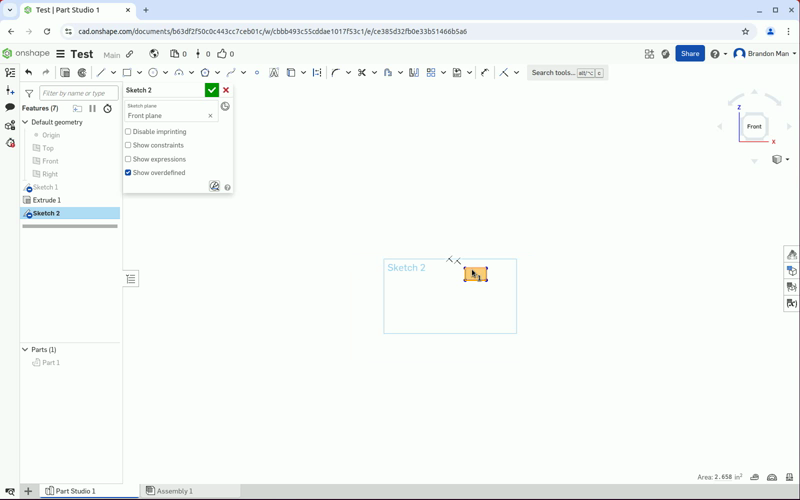
scroll(-6)
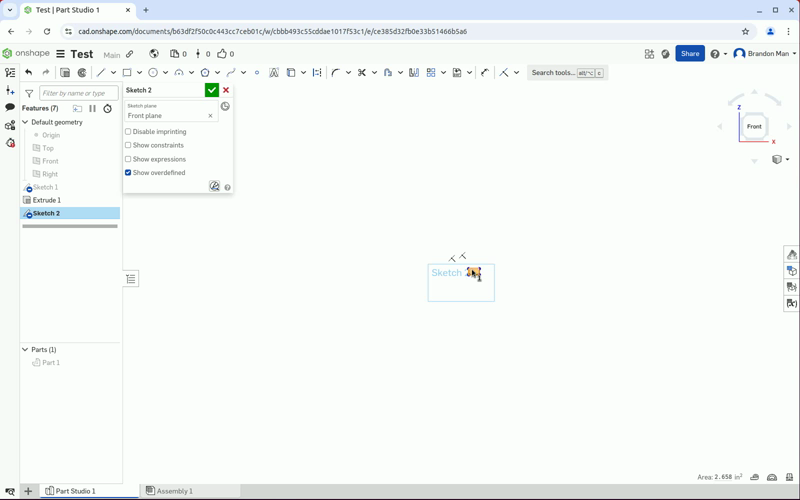
mouse_move(73, 352)
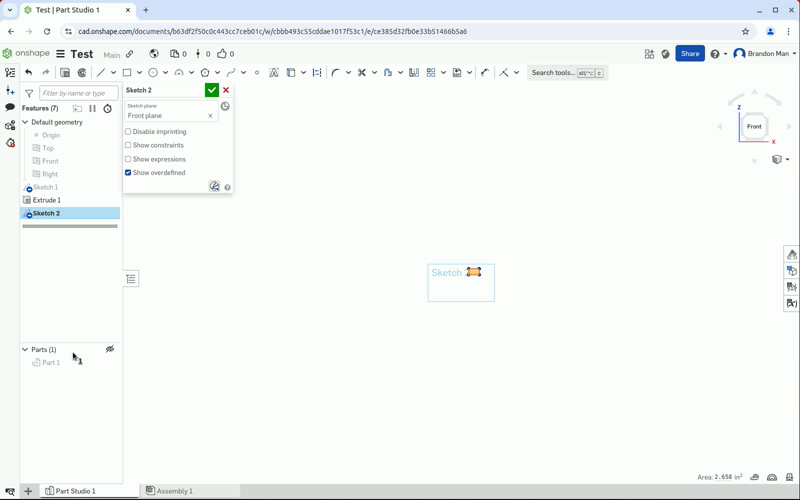
key(shift+y)
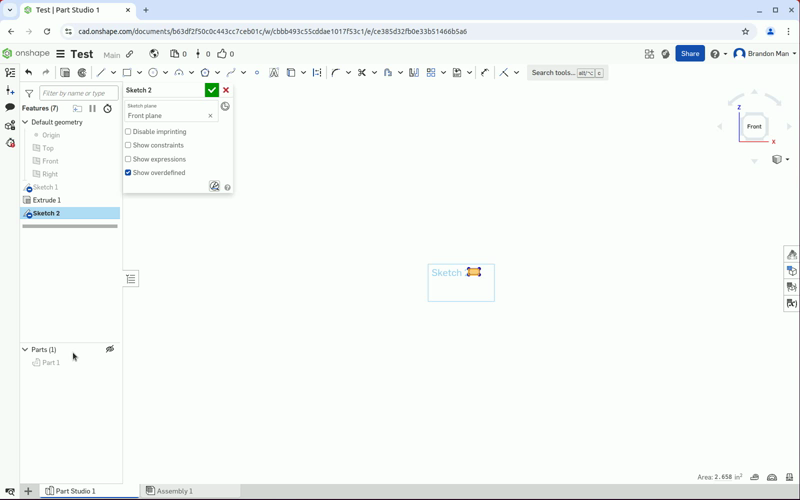
key(shift+e)
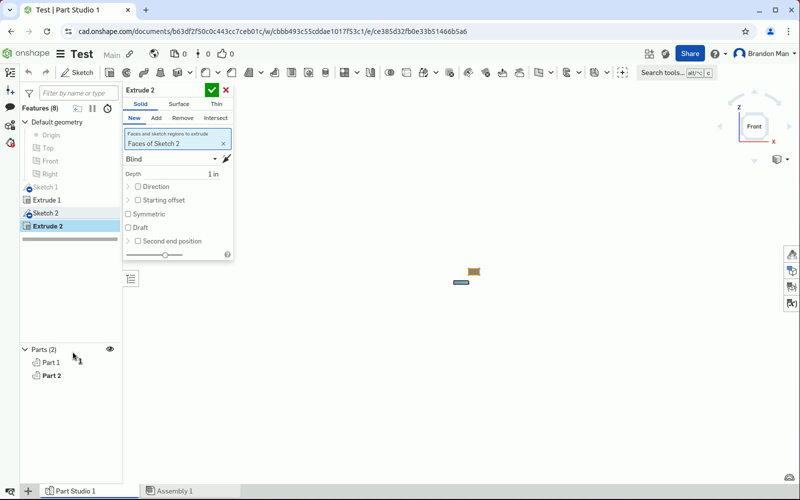
mouse_move(143, 106)
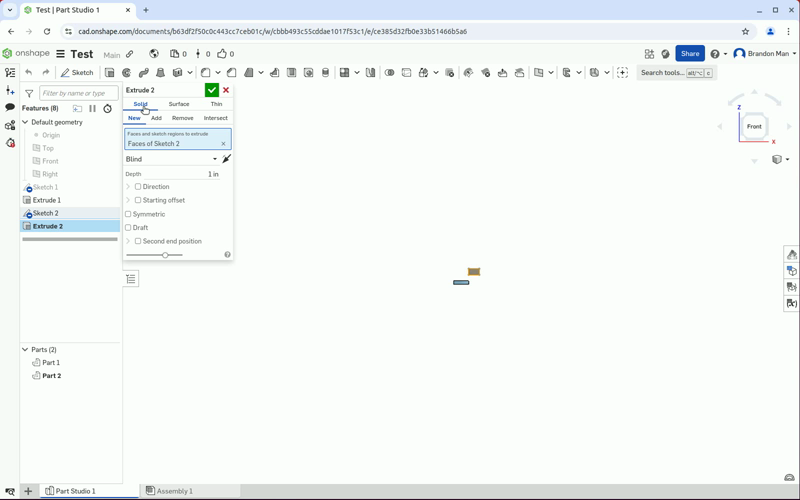
click(143, 106)
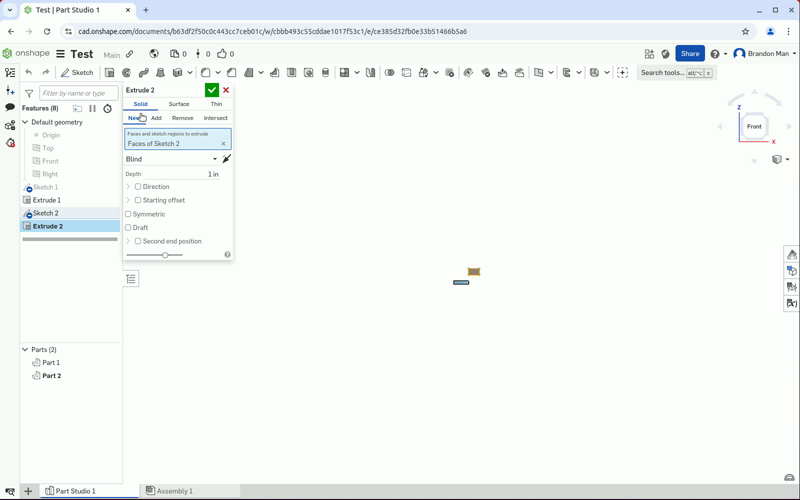
mouse_move(137, 120)
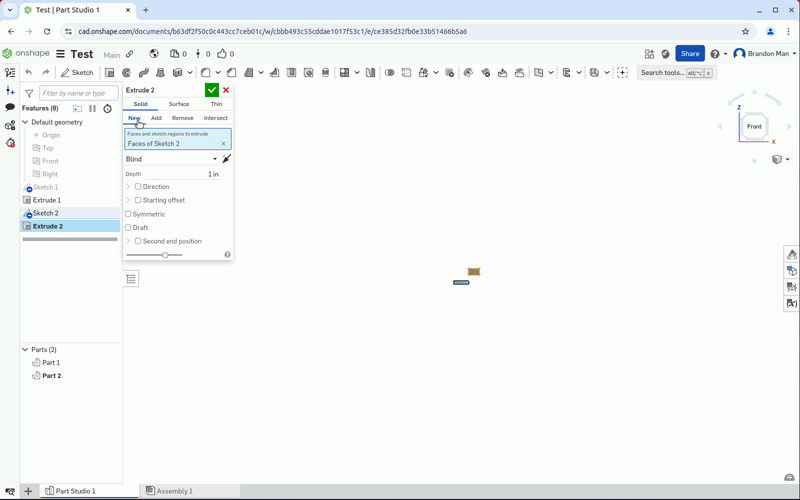
click(137, 120)
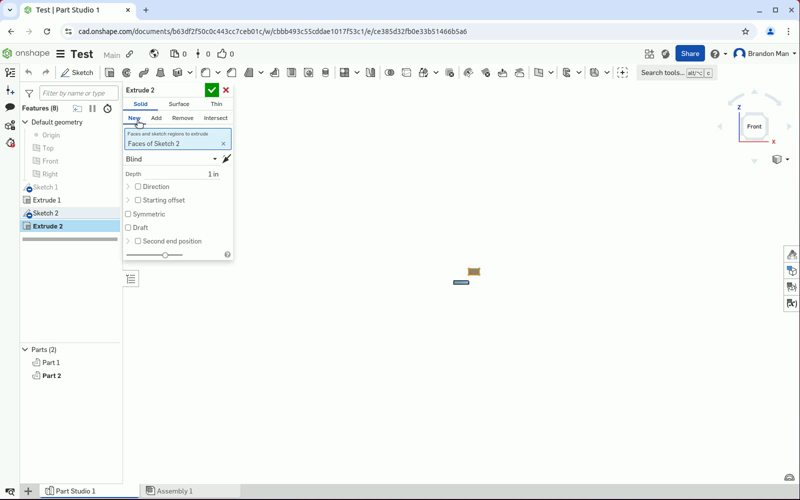
key(tab, 4)
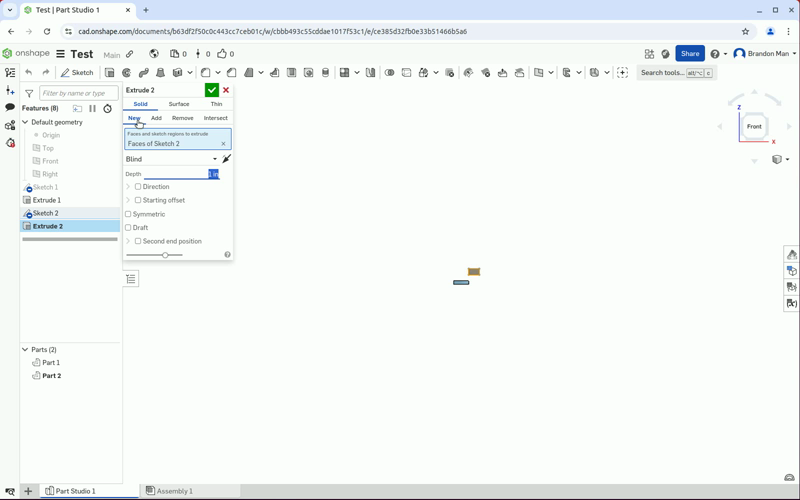
text(23.108)
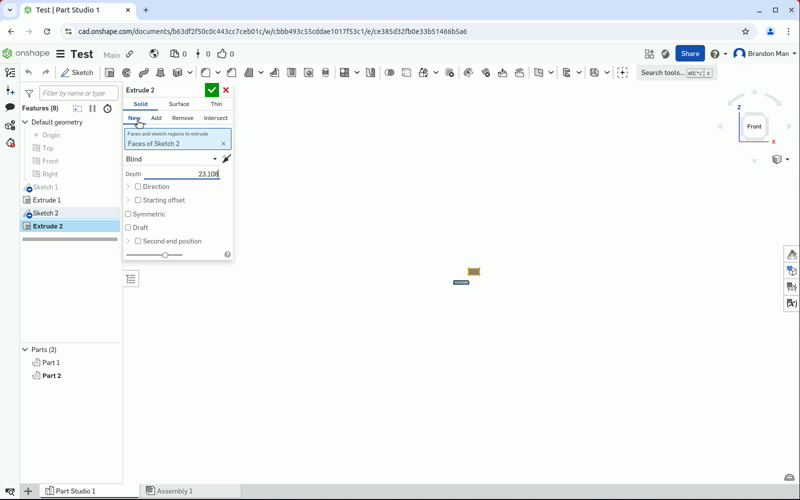
key(enter)
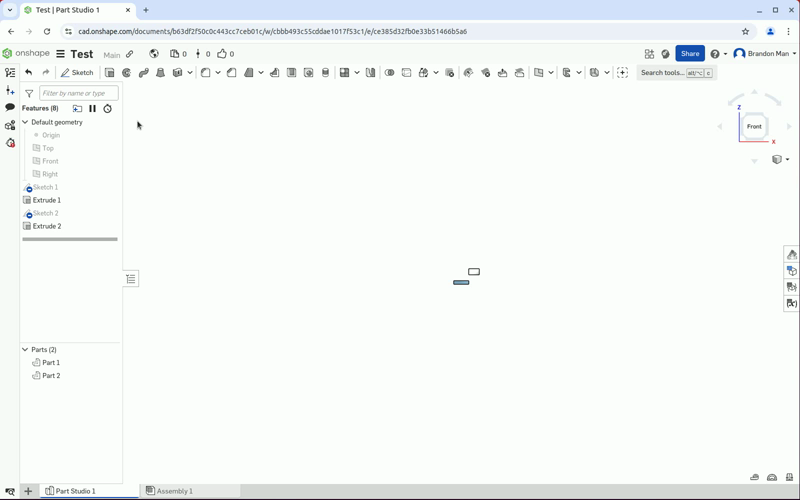
key(shift+h)
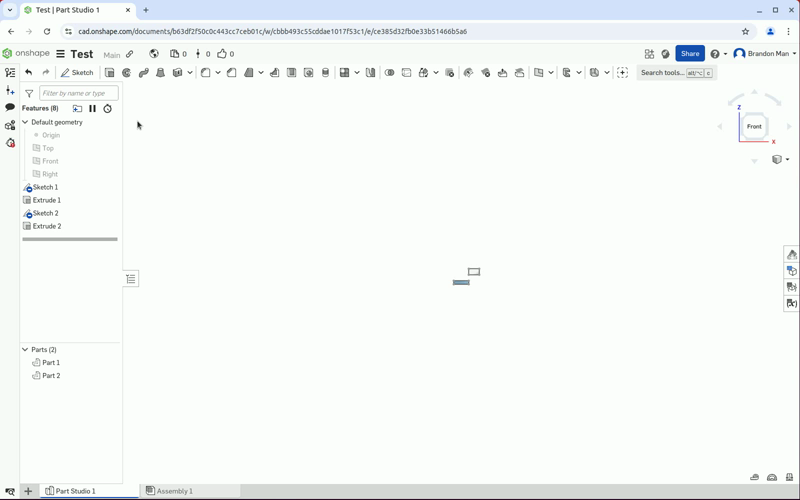
key(shift+h)
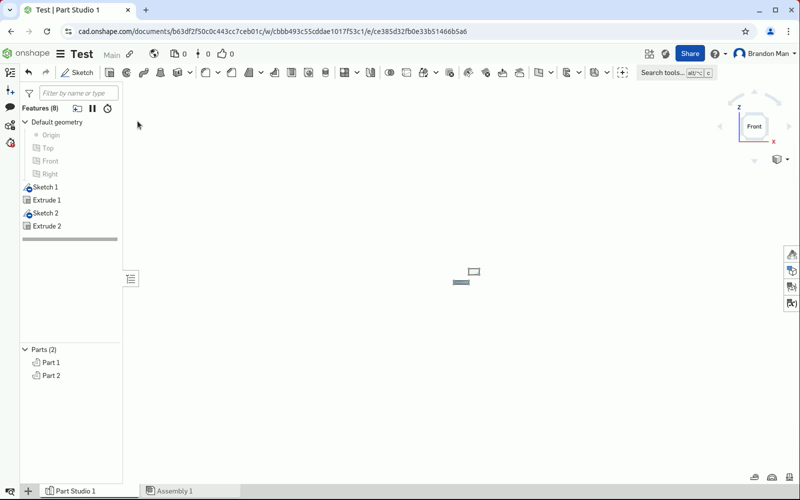
key(shift+7)
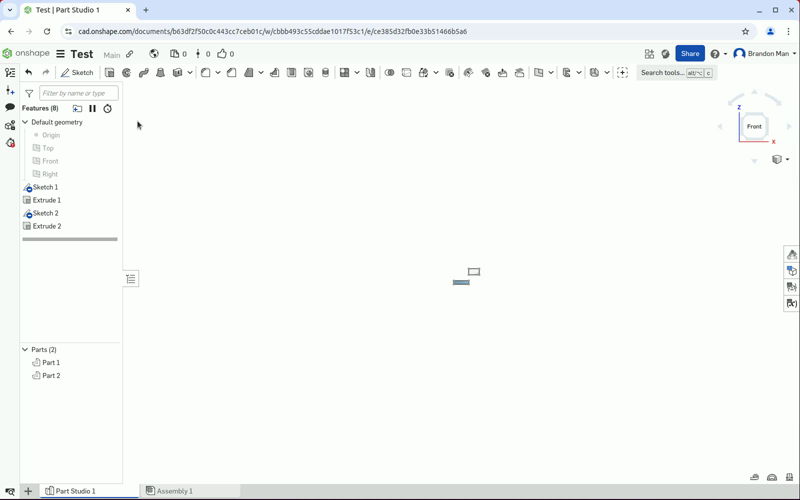
key(left, 2)
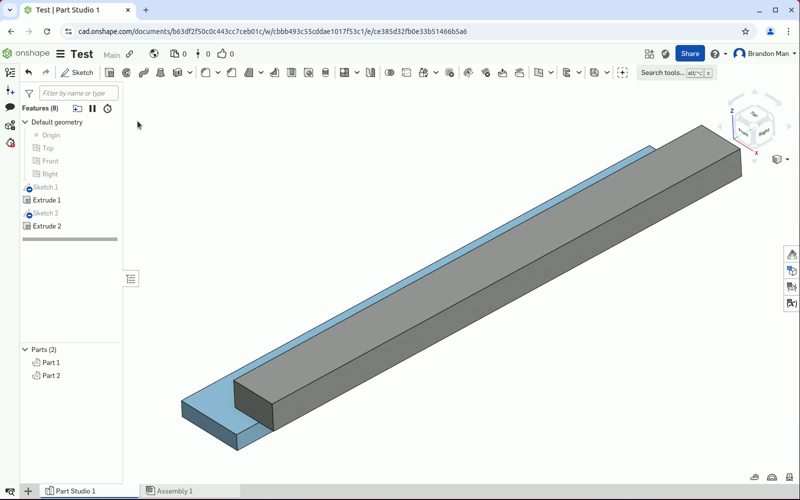
key(down, 2)
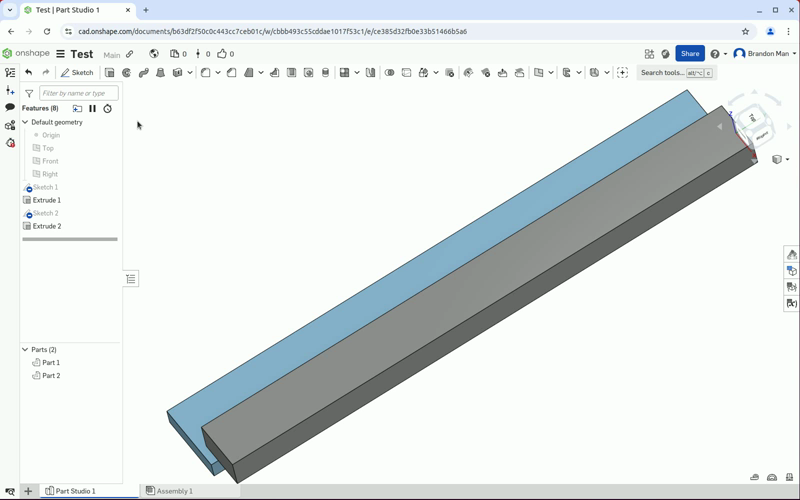
key(up, 2)
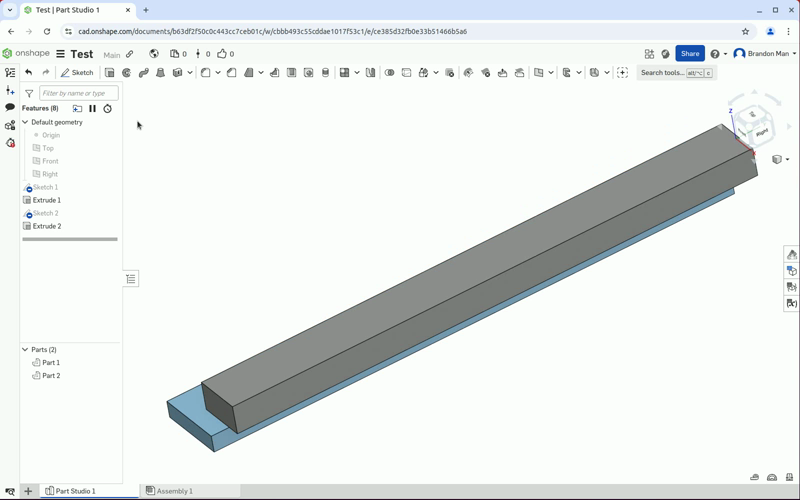
key(right, 2)
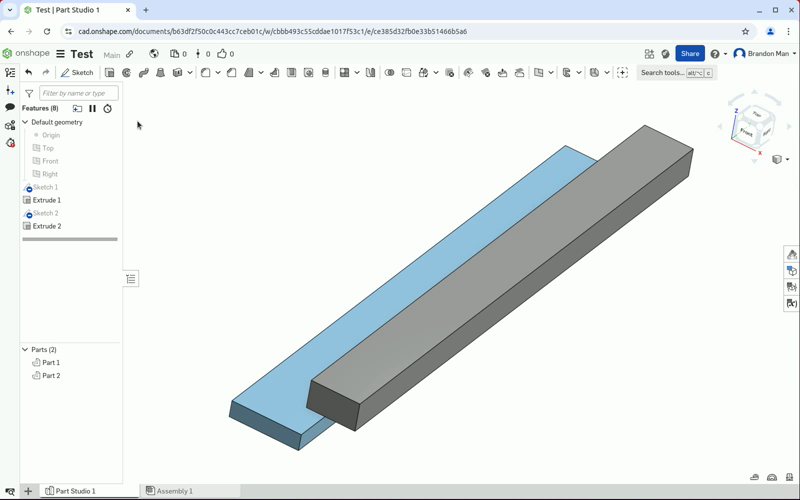
mouse_move(73, 189)
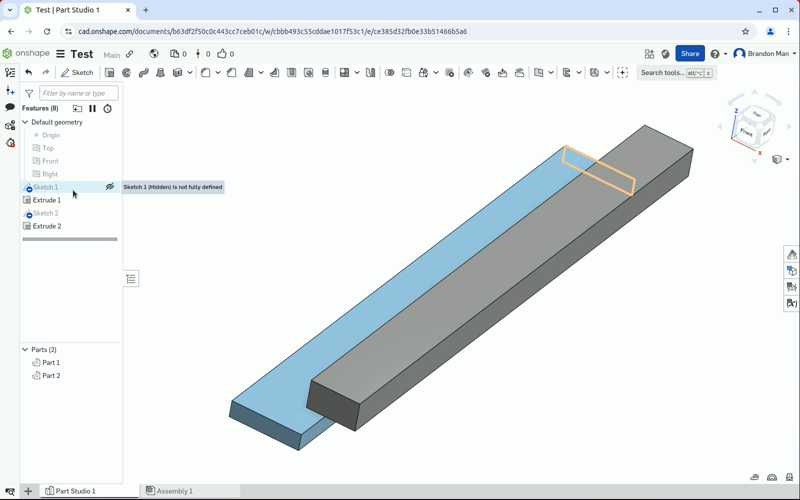
click(73, 189)